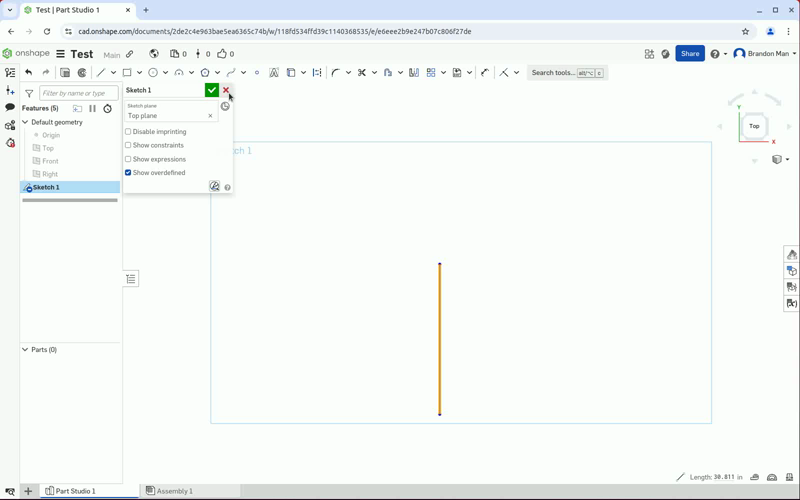
key(shift+h)
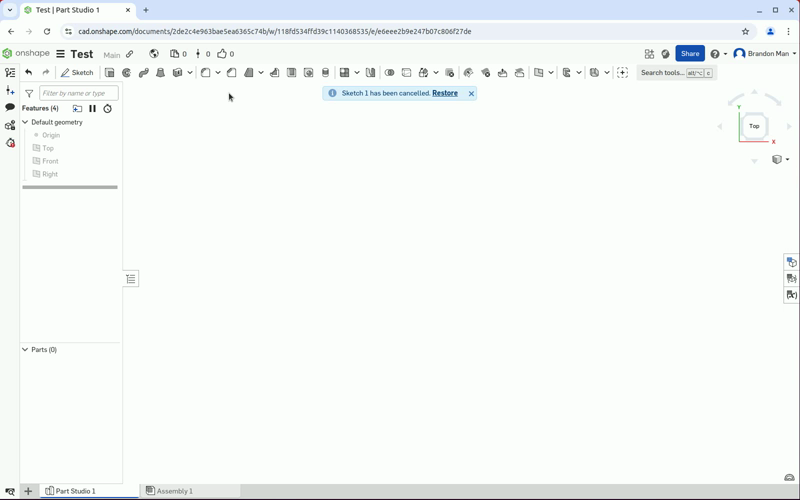
mouse_move(73, 352)
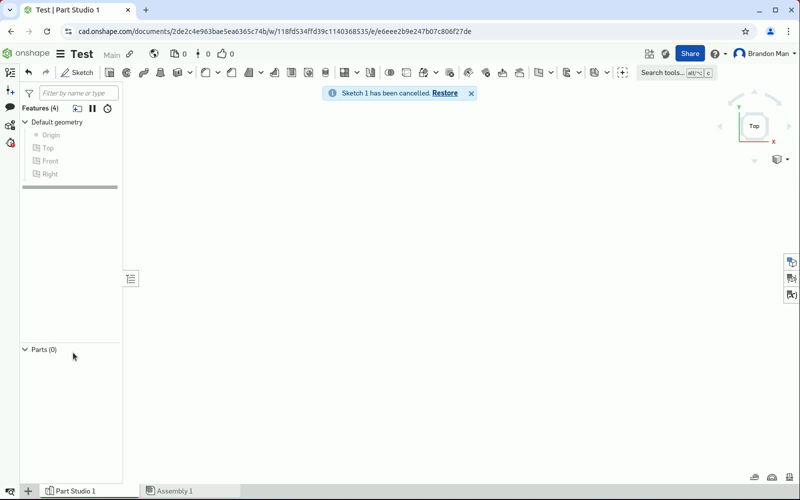
key(y)
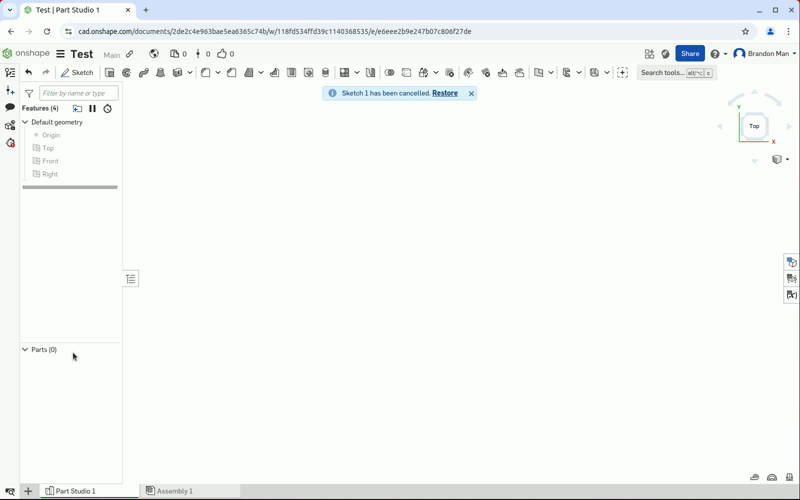
key(shift+p)
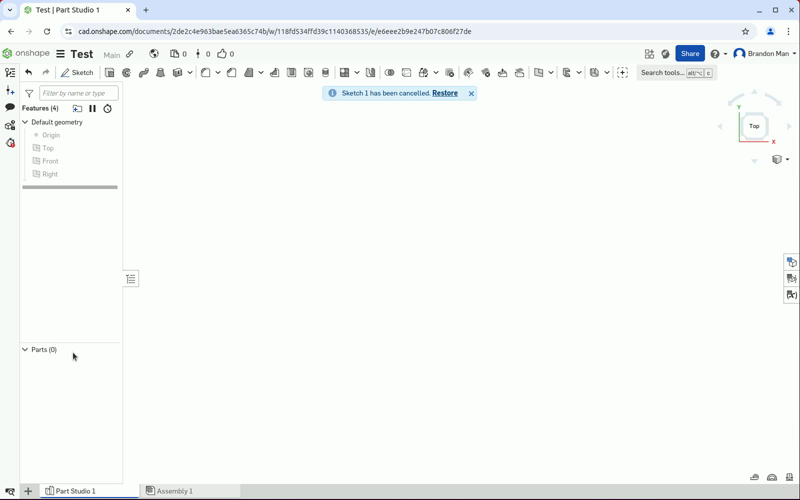
key(space)
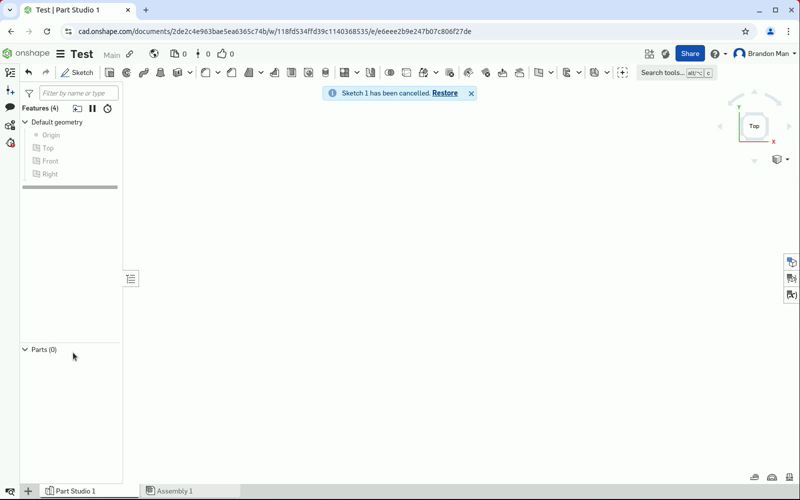
key_down(shift)
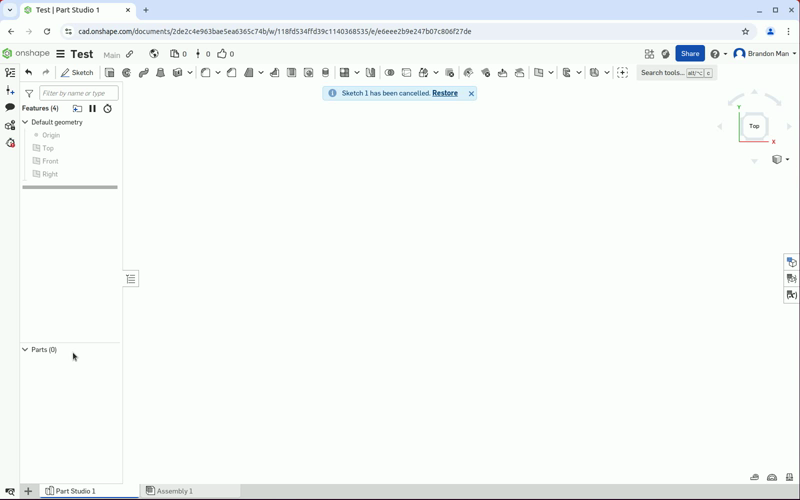
key(up)
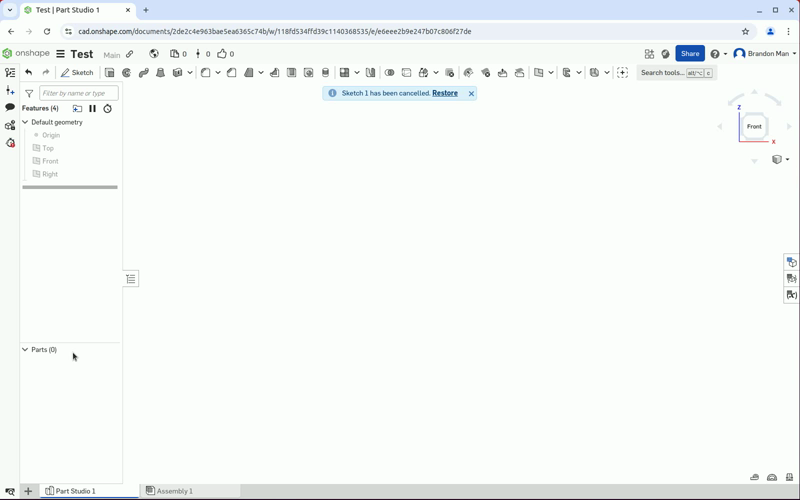
key_up(shift)
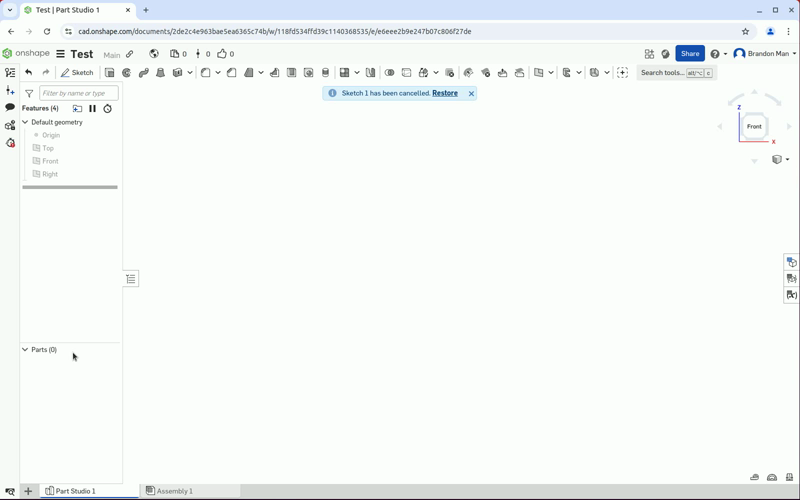
mouse_move(73, 352)
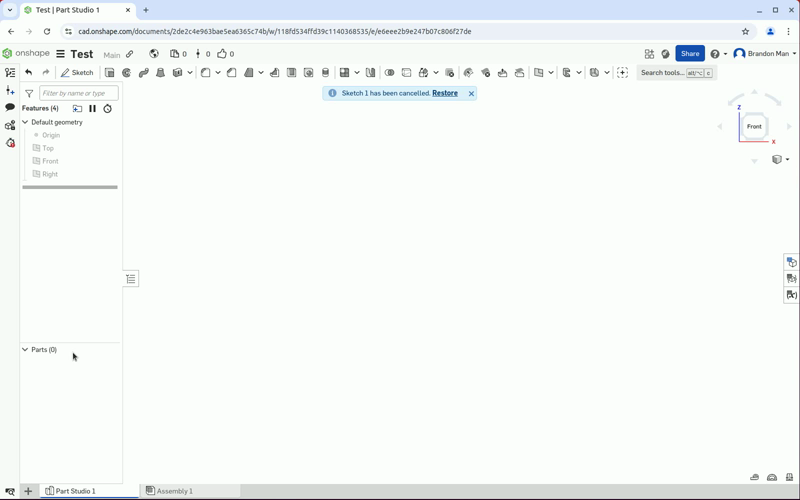
key(shift+y)
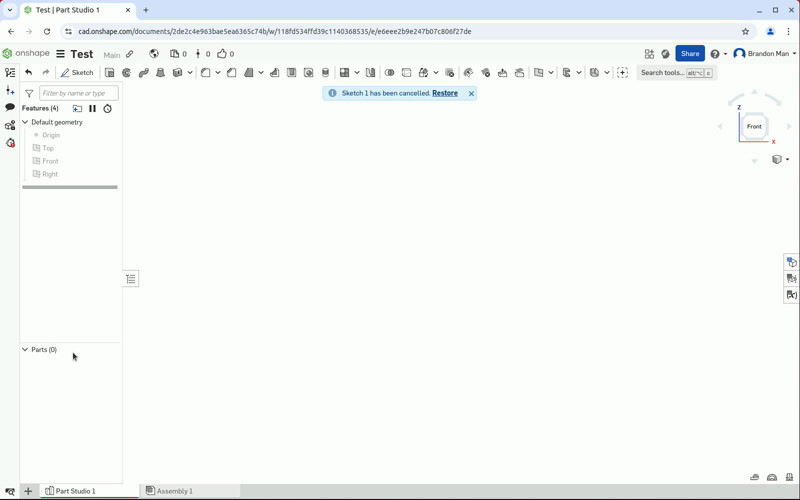
key(shift+s)
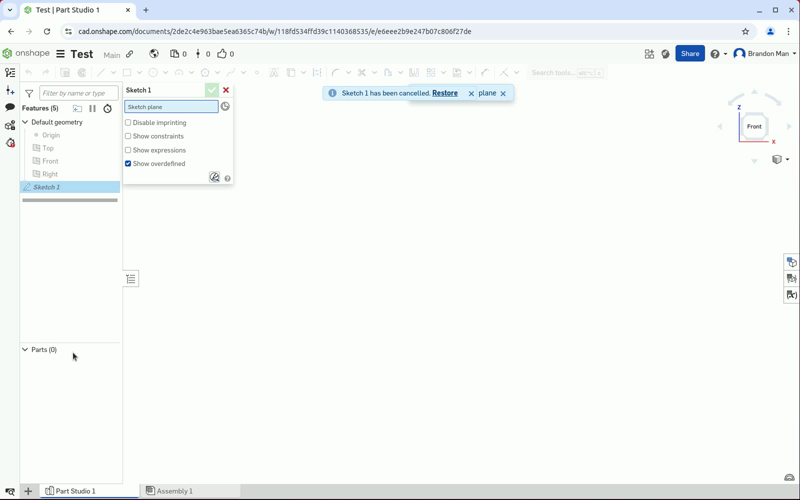
mouse_move(73, 163)
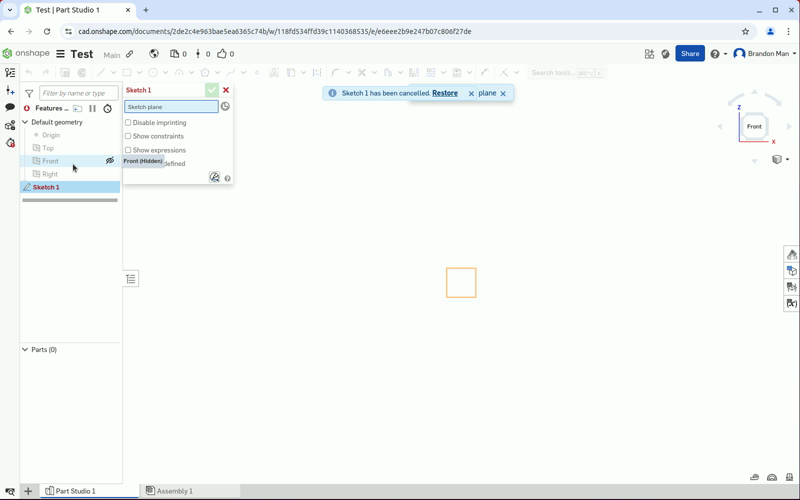
click(73, 163)
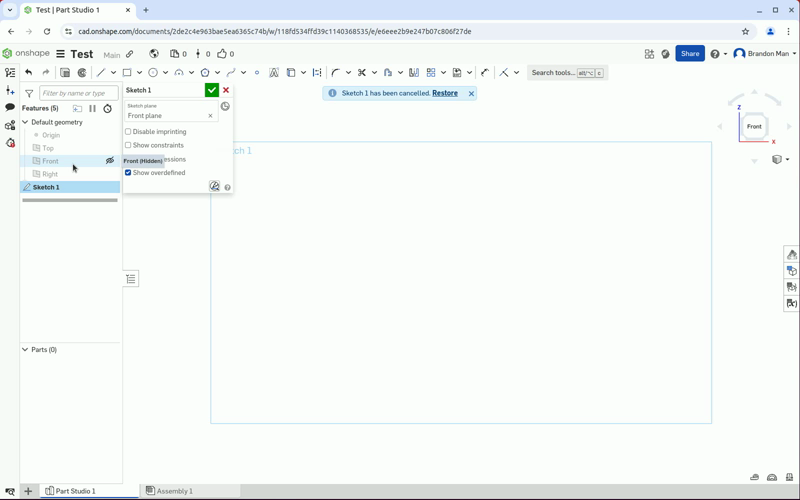
mouse_move(73, 352)
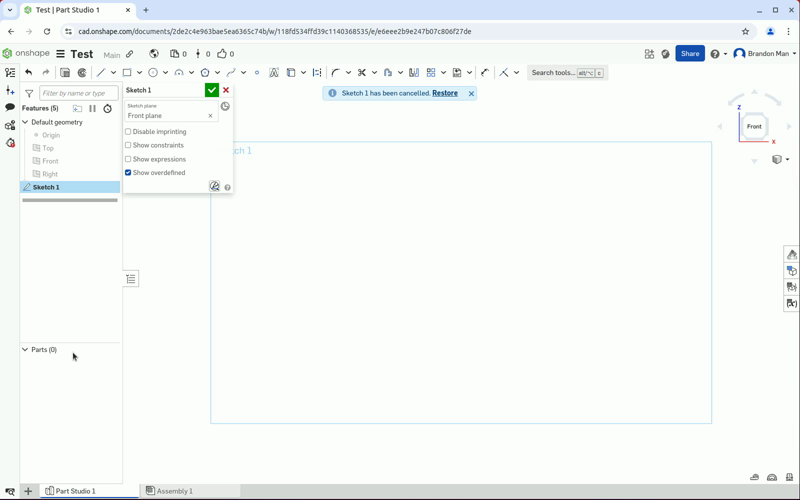
key(y)
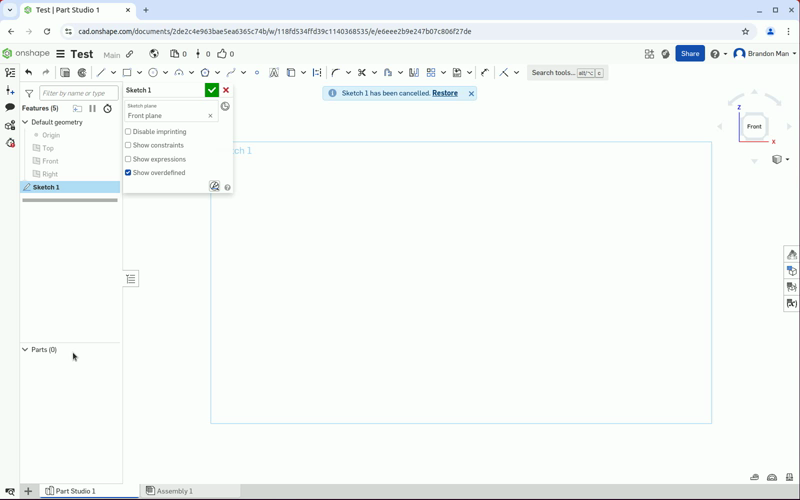
key(a)
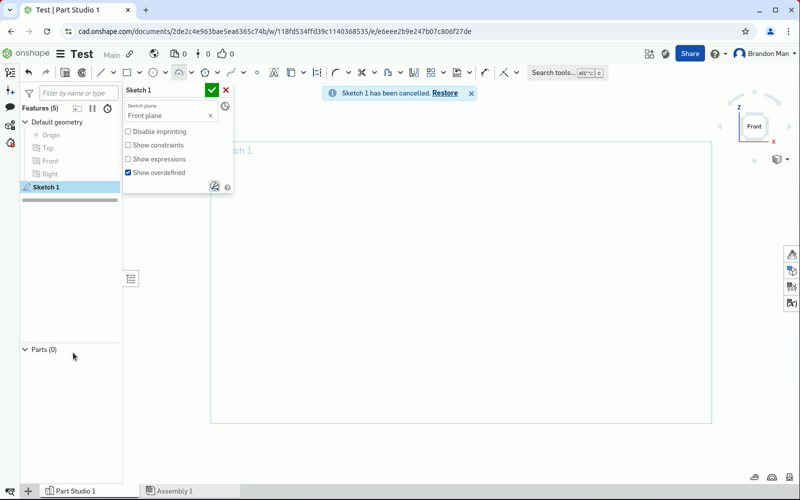
key_down(shift)
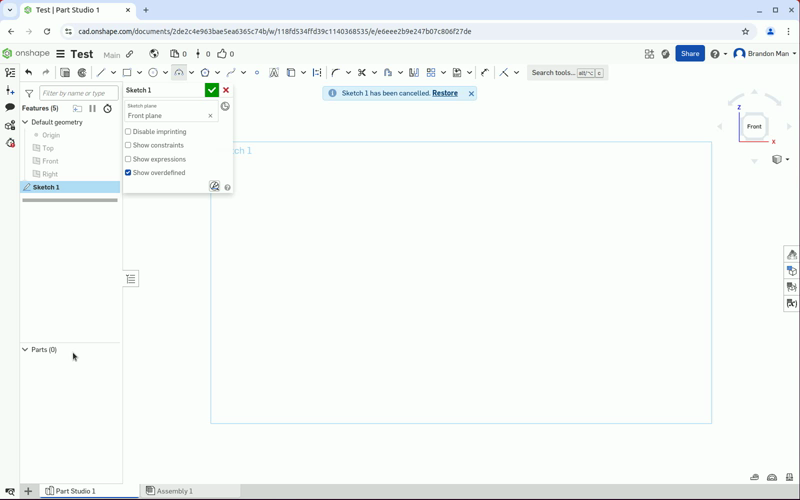
mouse_move(388, 278)
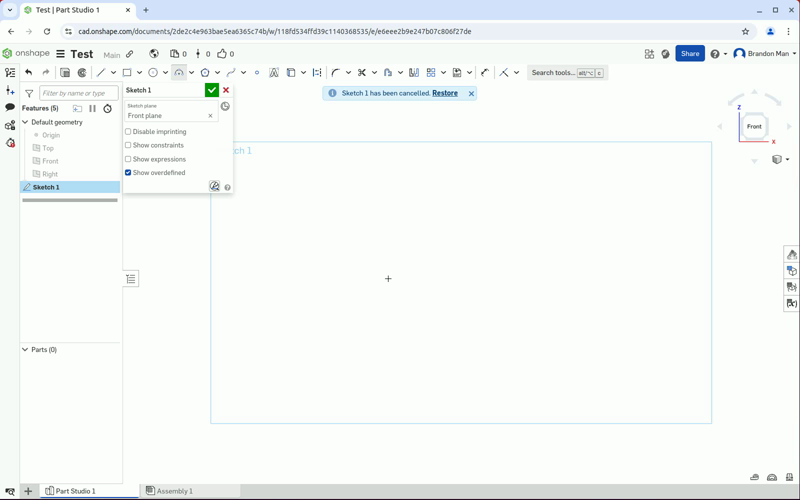
click(388, 278)
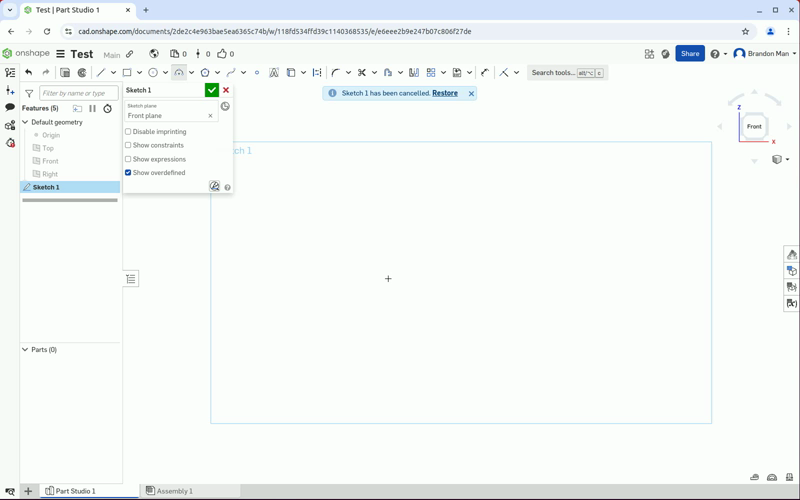
key_up(shift)
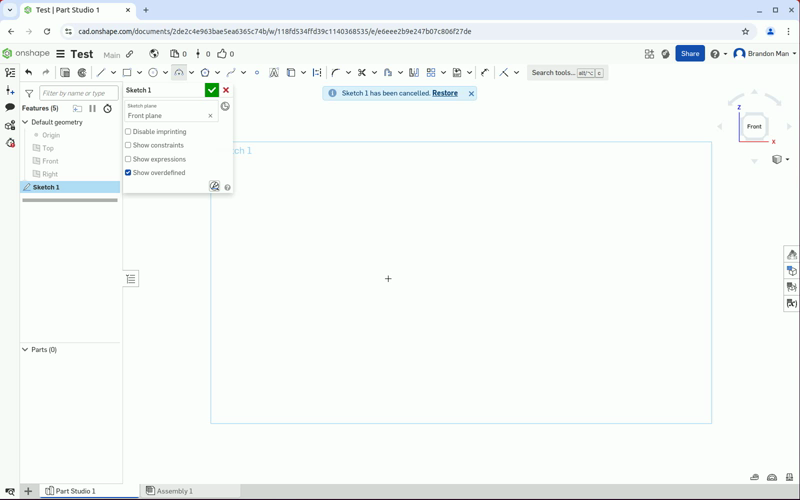
key_down(shift)
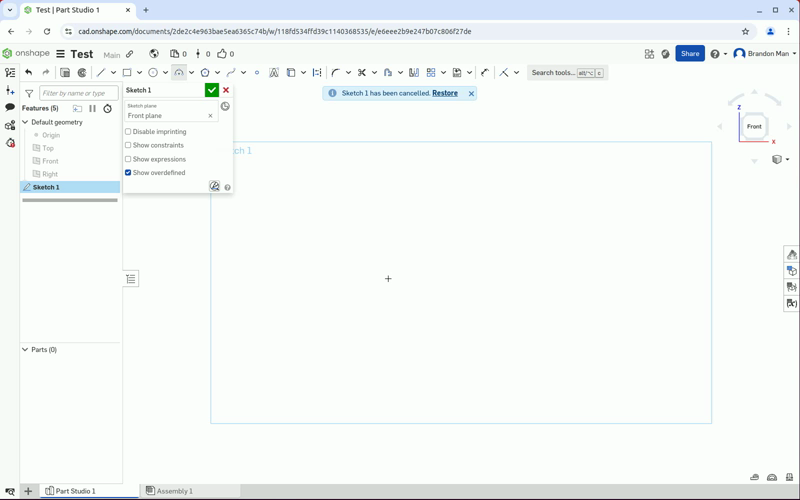
mouse_move(427, 348)
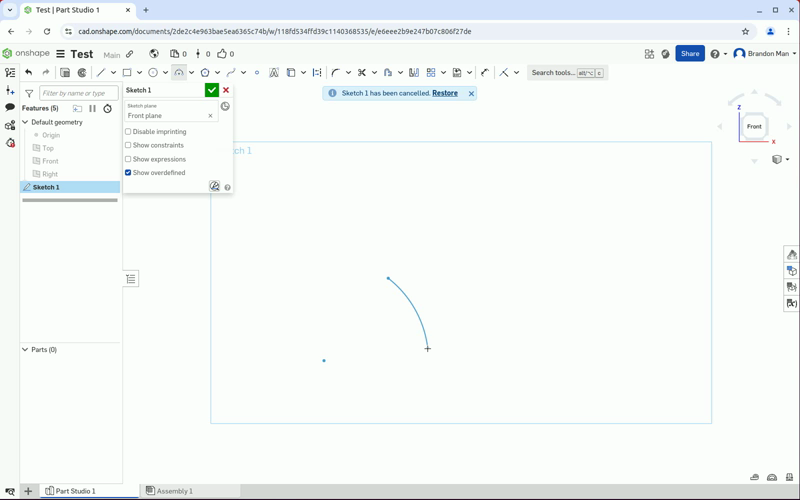
click(427, 348)
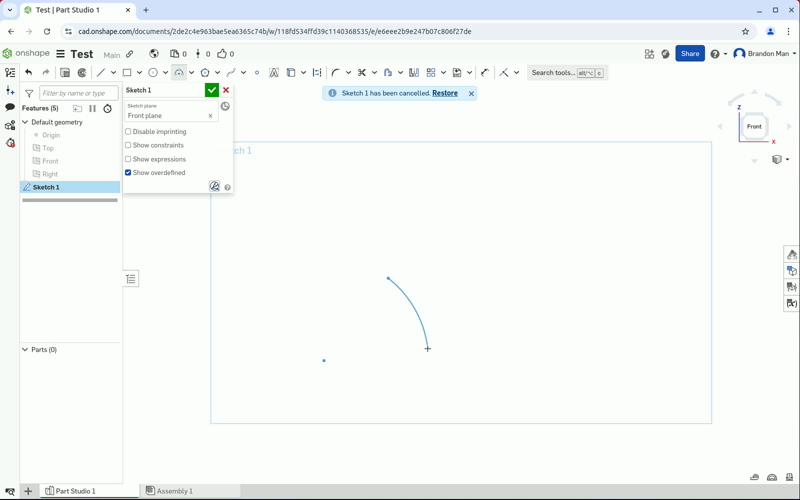
mouse_move(424, 303)
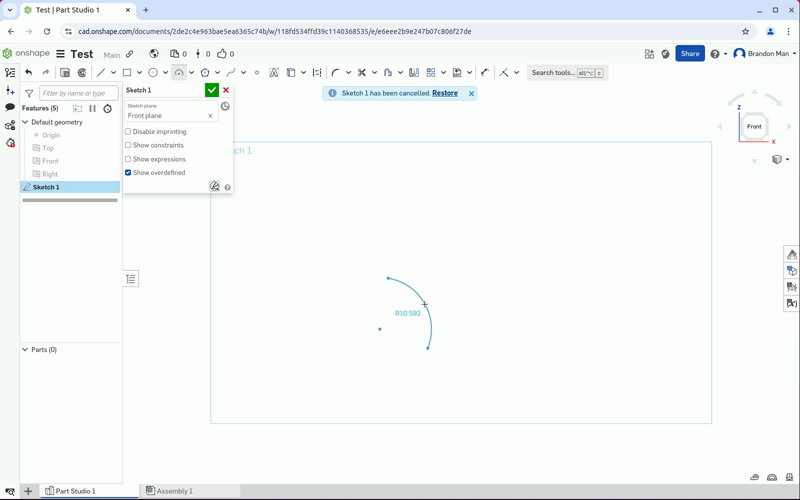
click(424, 303)
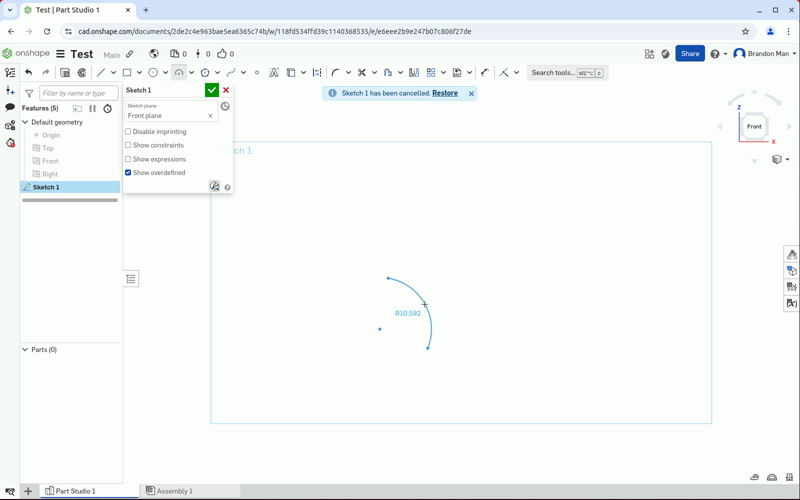
key_up(shift)
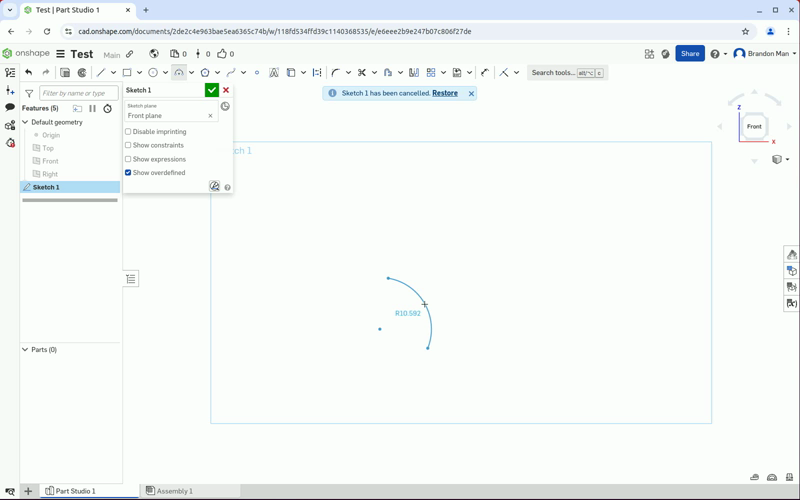
mouse_move(427, 348)
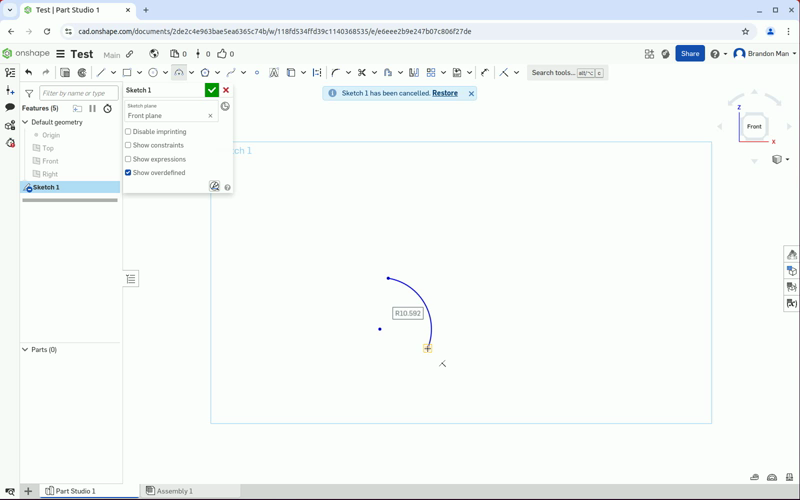
click(427, 348)
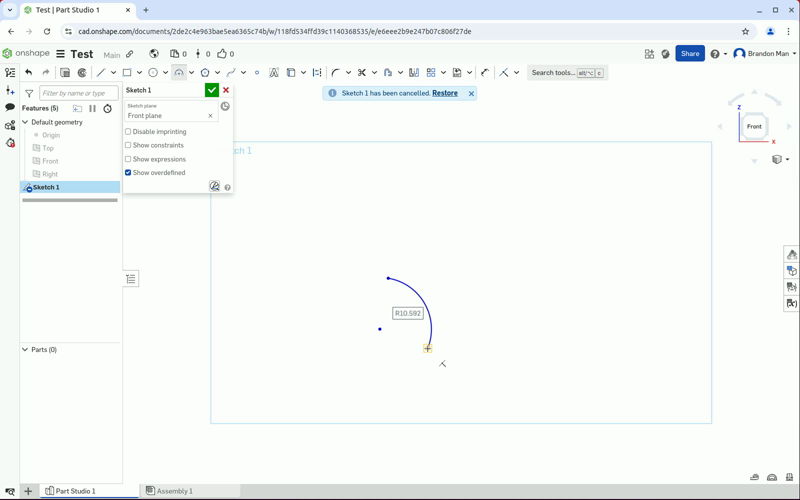
key_down(shift)
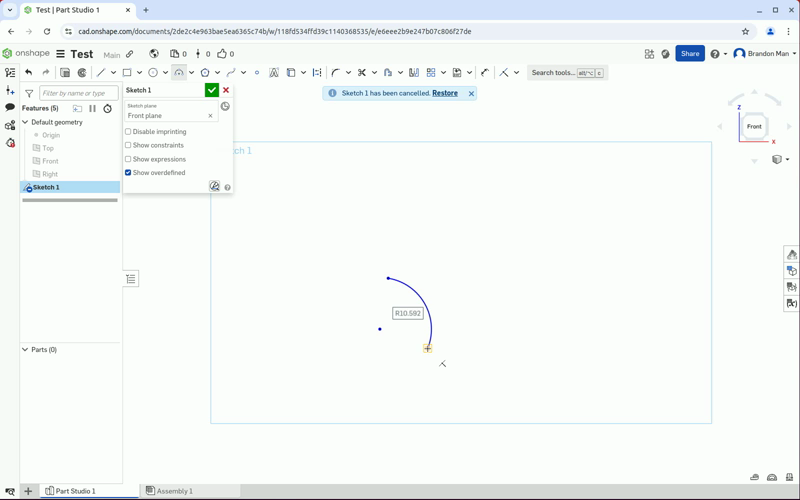
mouse_move(493, 348)
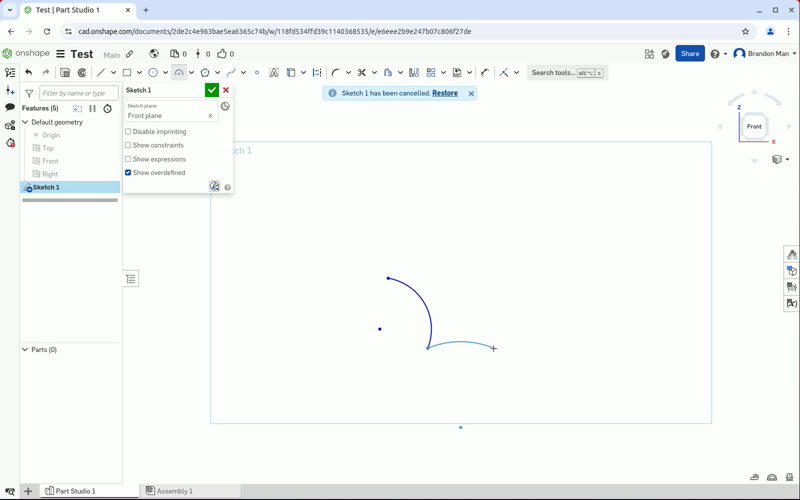
click(493, 348)
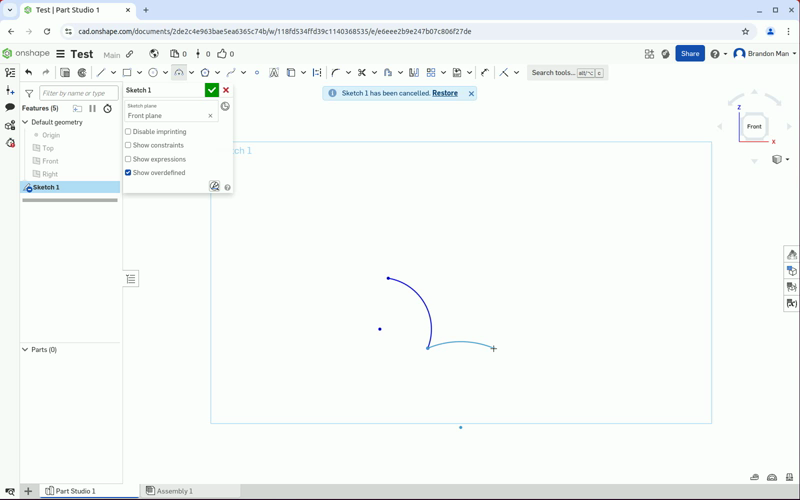
mouse_move(460, 326)
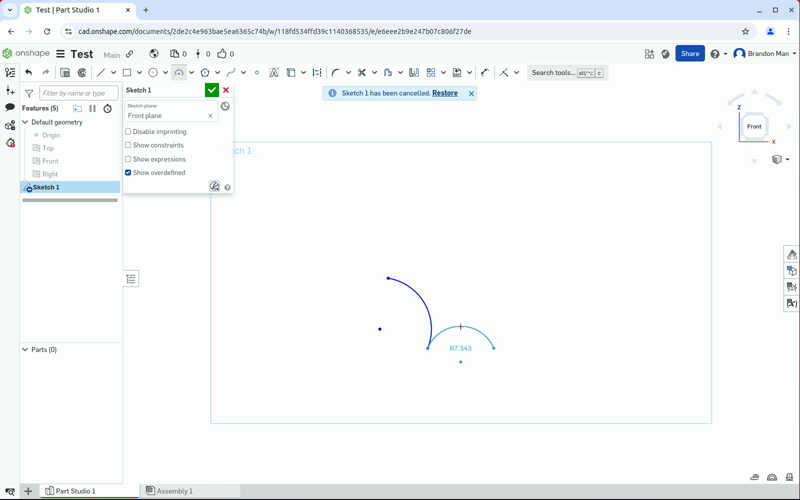
click(460, 326)
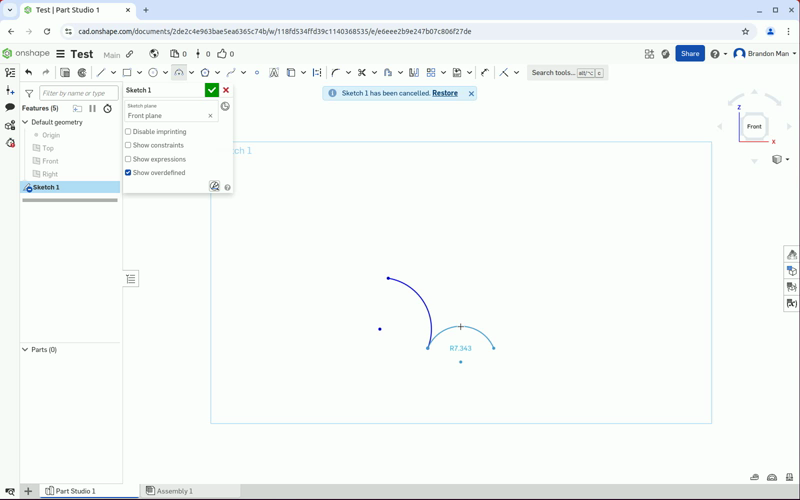
key_up(shift)
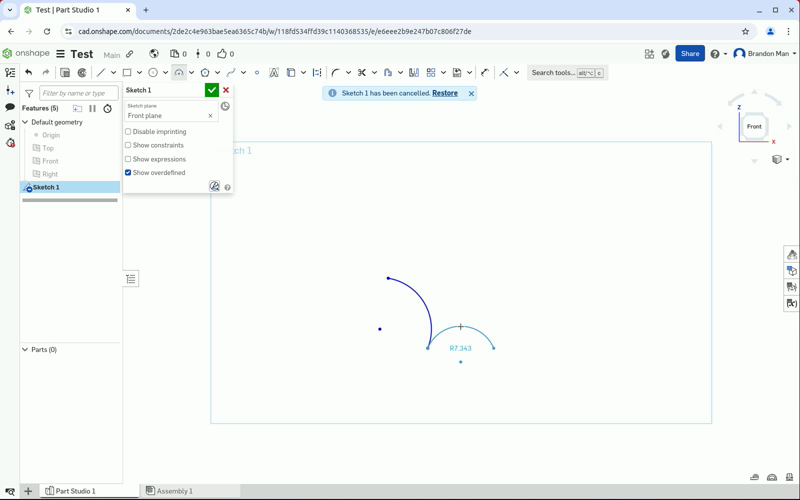
mouse_move(493, 348)
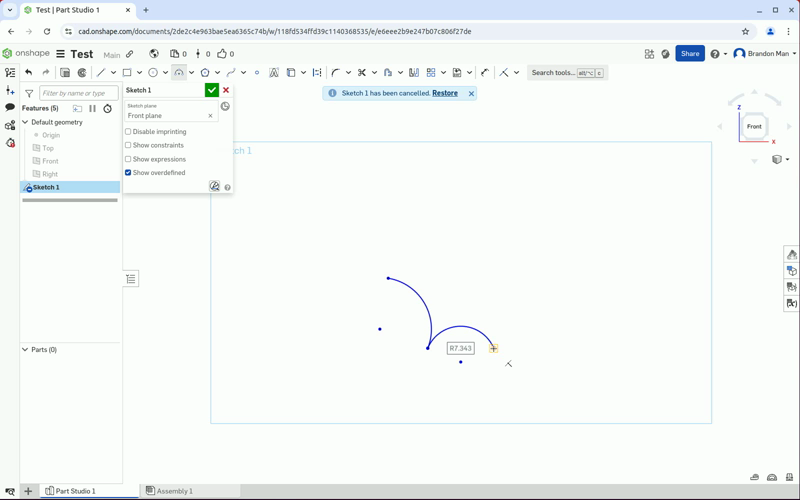
click(493, 348)
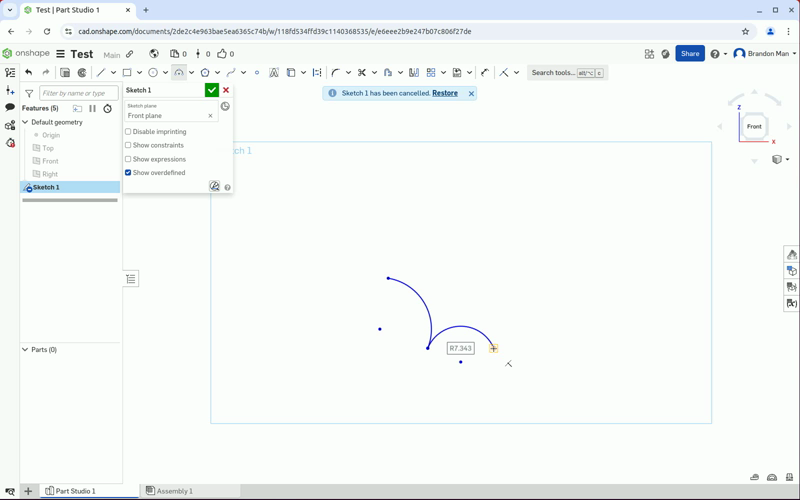
key_down(shift)
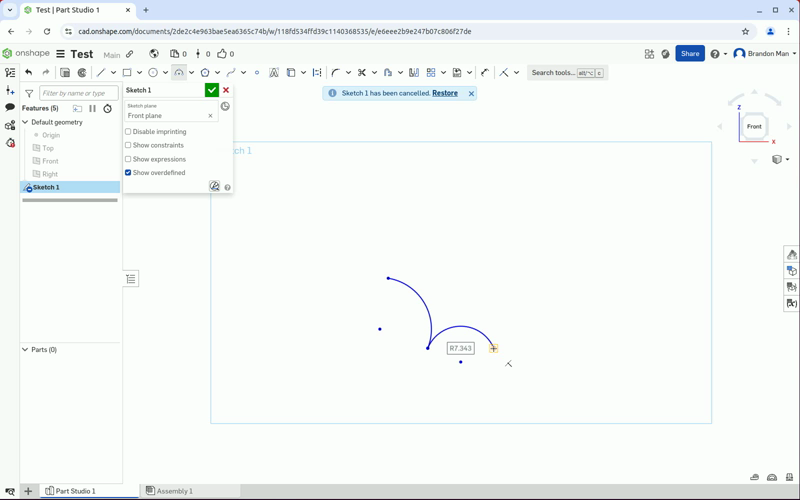
mouse_move(533, 278)
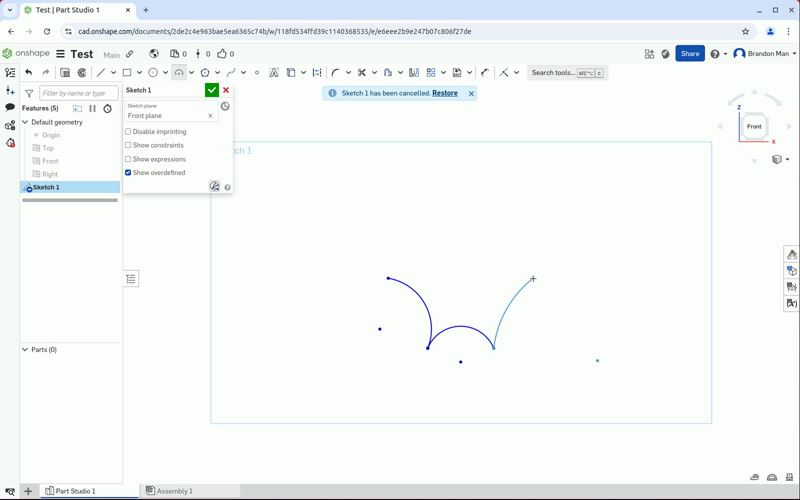
click(533, 278)
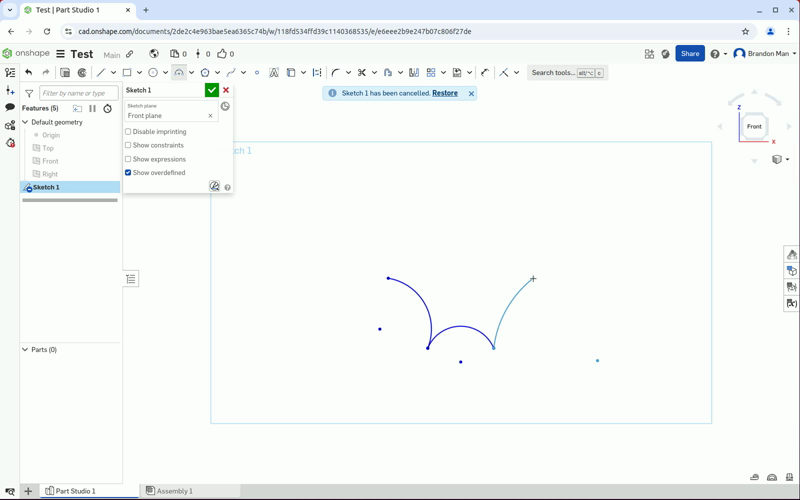
mouse_move(496, 303)
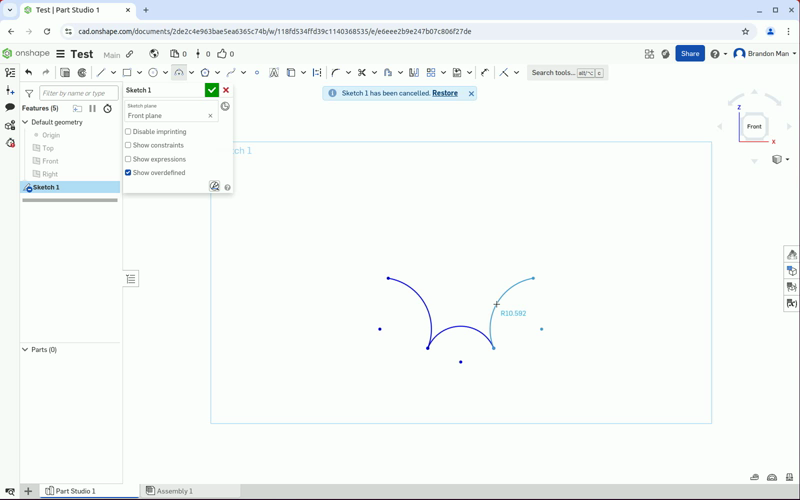
click(496, 303)
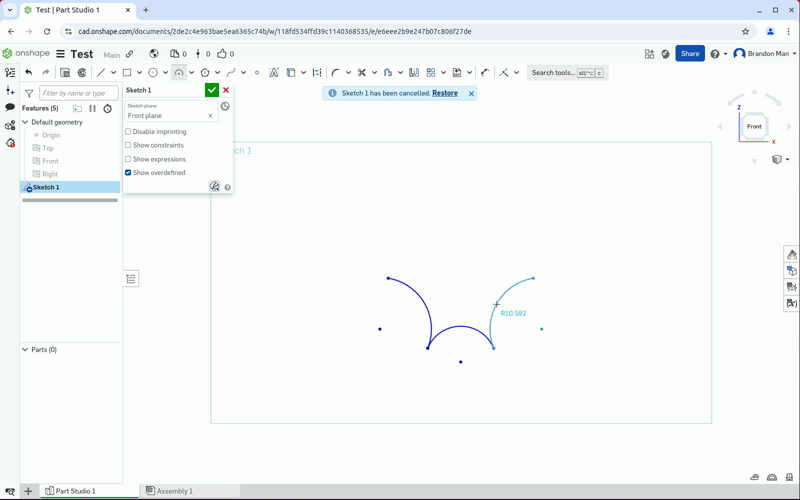
key_up(shift)
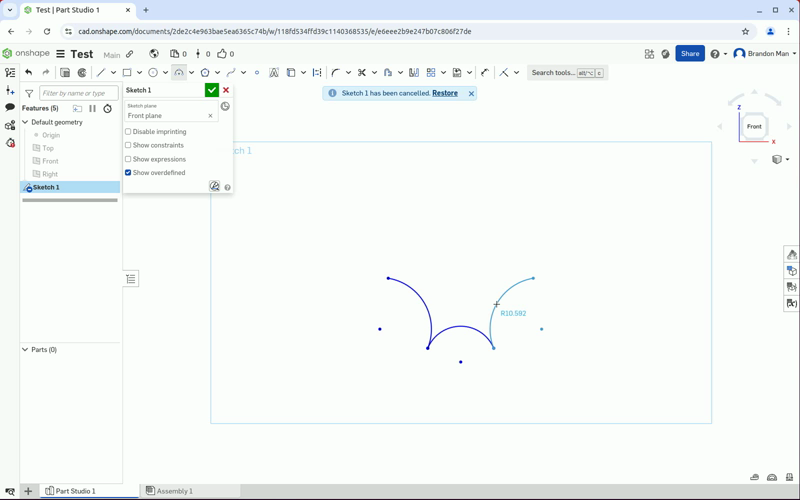
mouse_move(533, 278)
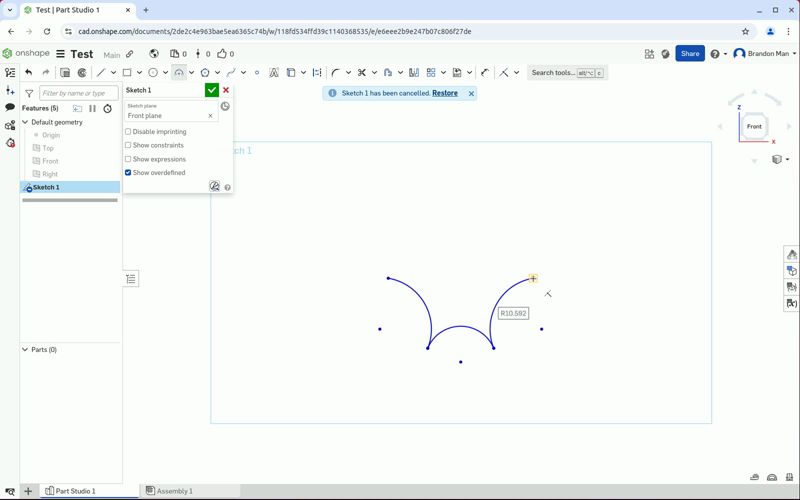
click(533, 278)
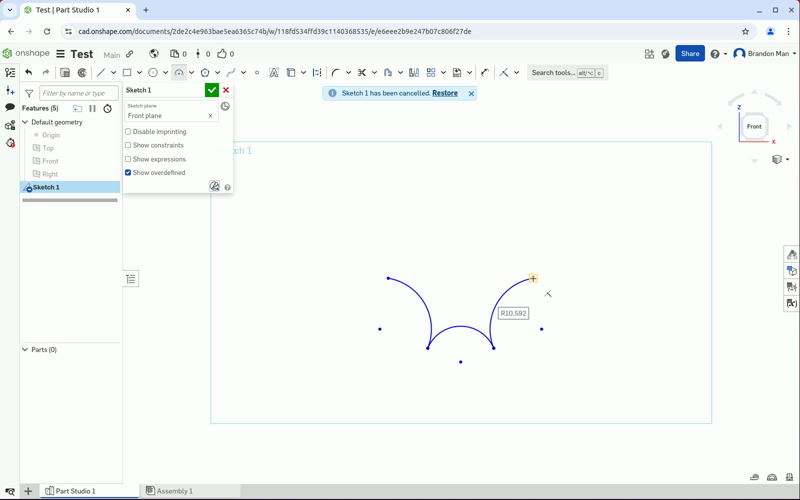
key_down(shift)
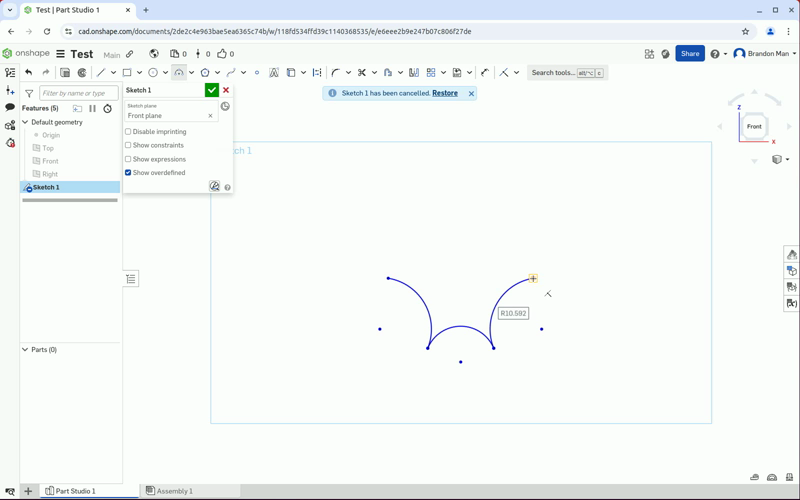
mouse_move(501, 221)
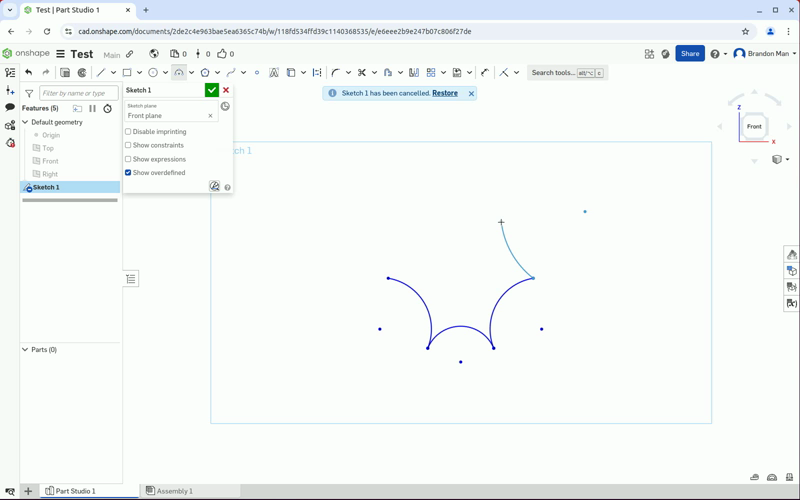
click(501, 221)
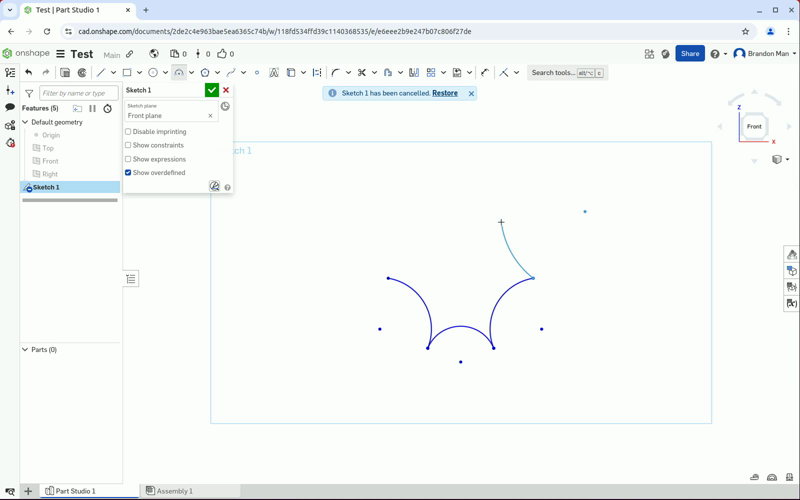
mouse_move(498, 261)
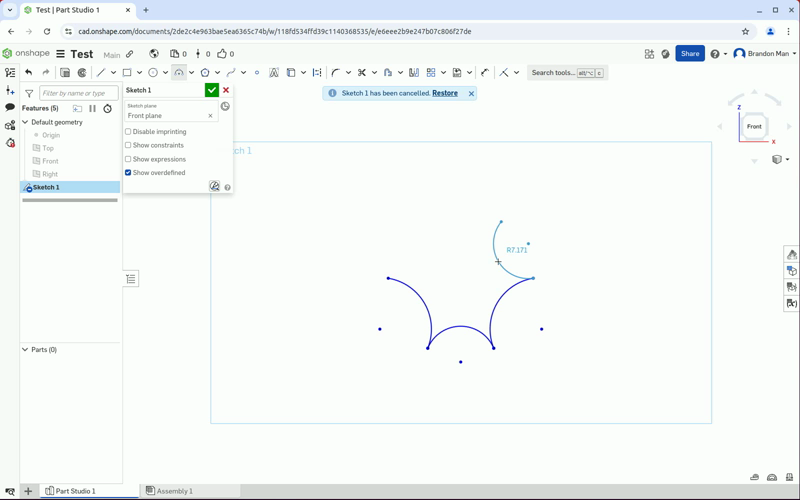
click(498, 261)
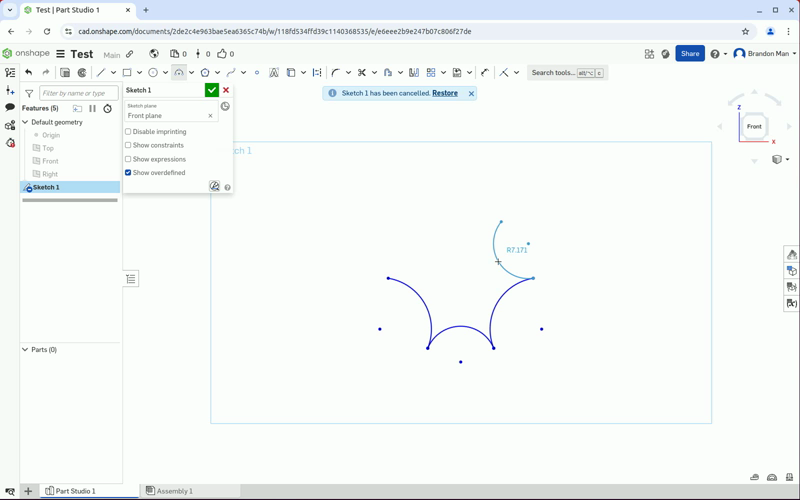
key_up(shift)
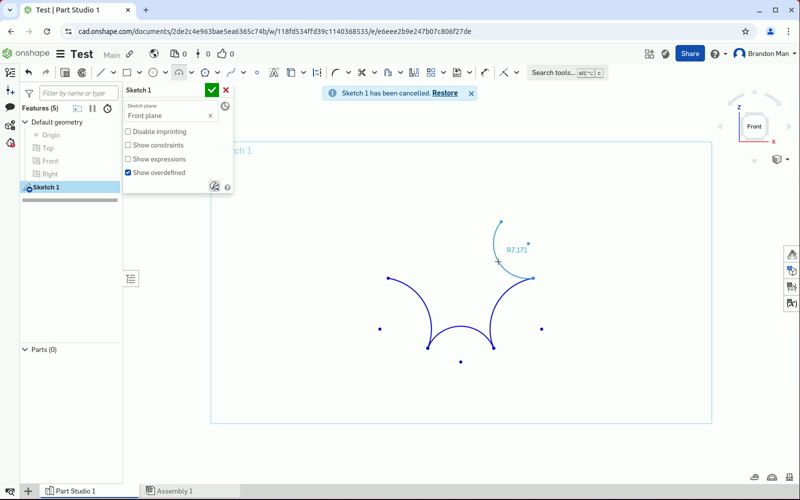
mouse_move(501, 221)
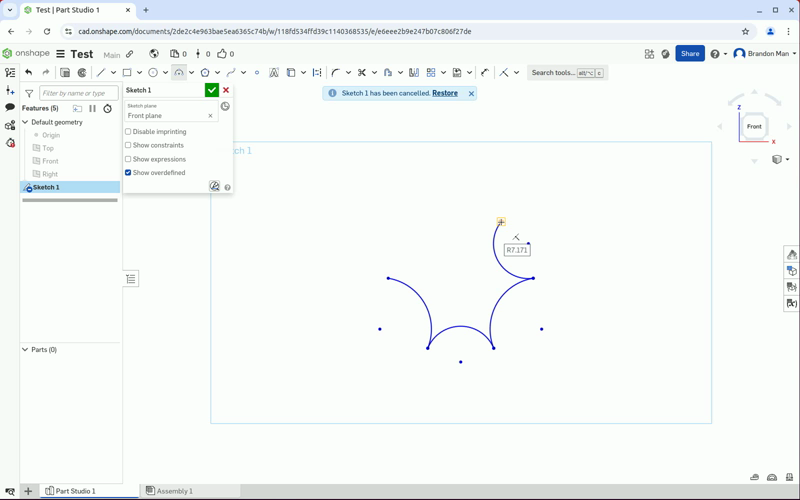
click(501, 221)
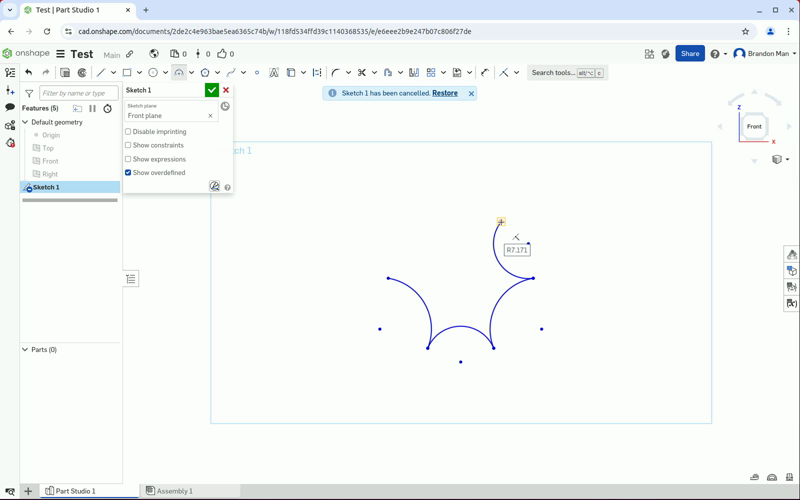
key_down(shift)
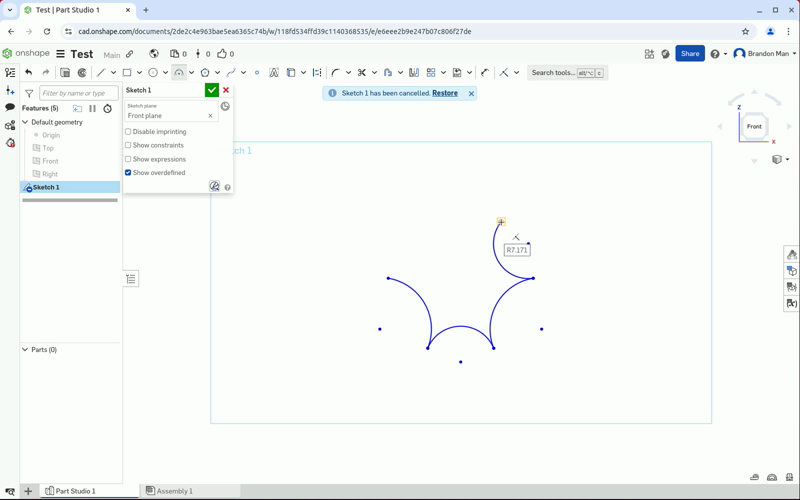
mouse_move(420, 221)
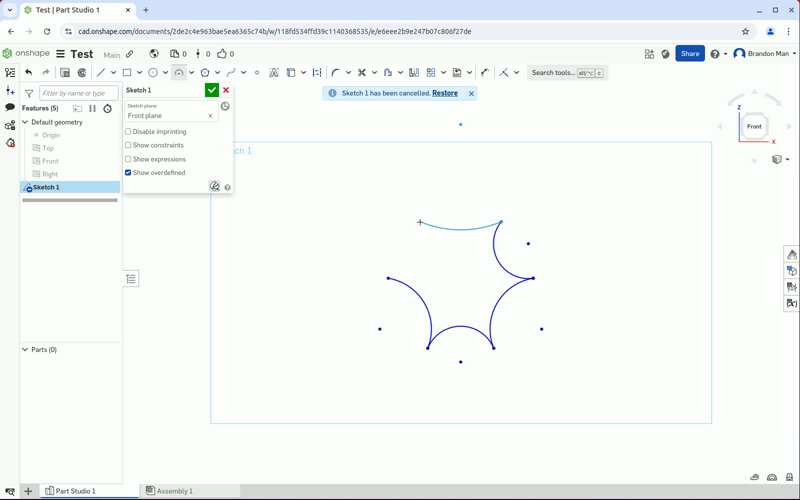
click(420, 221)
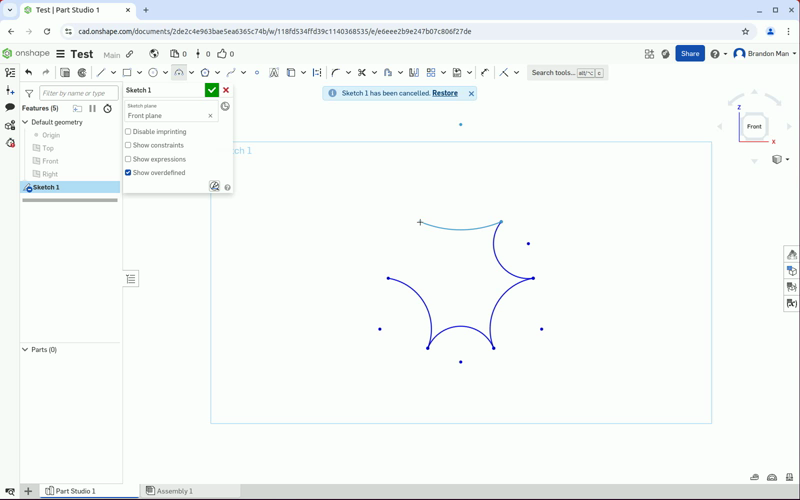
mouse_move(460, 241)
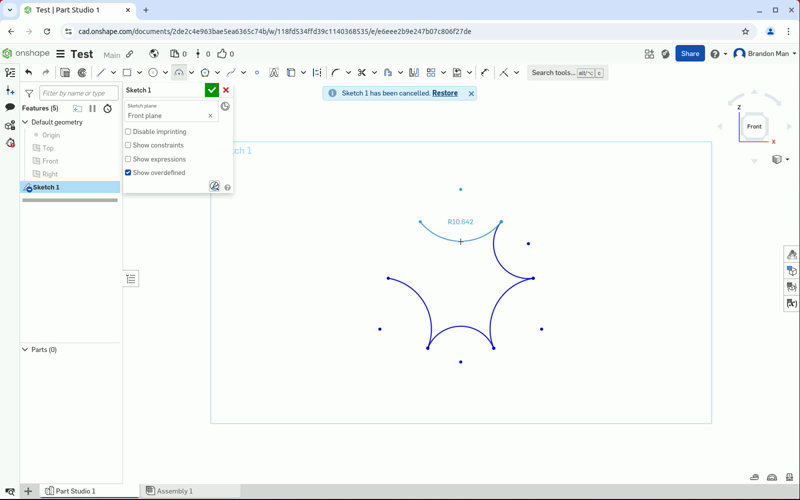
click(460, 241)
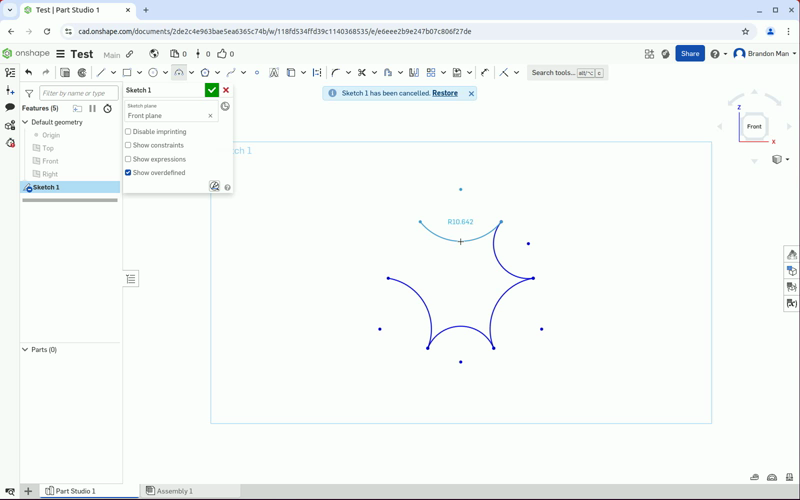
key_up(shift)
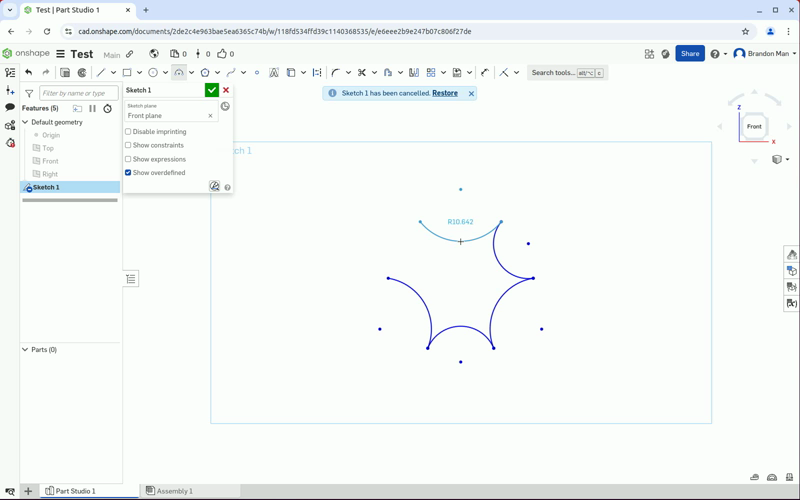
mouse_move(420, 221)
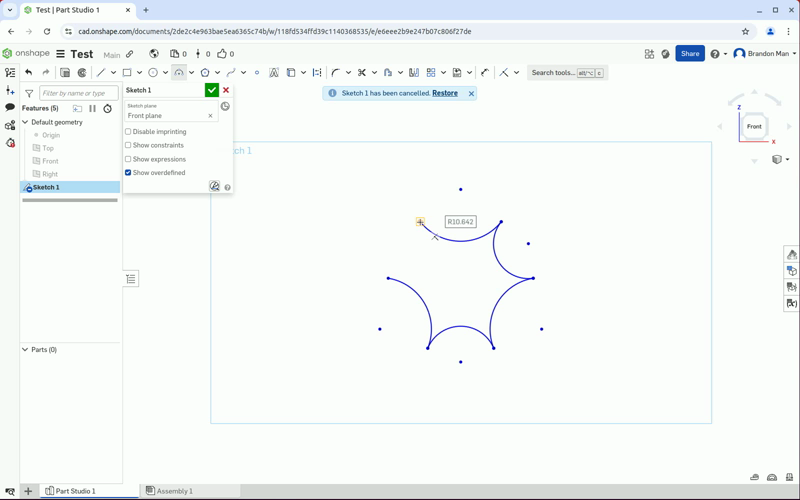
click(420, 221)
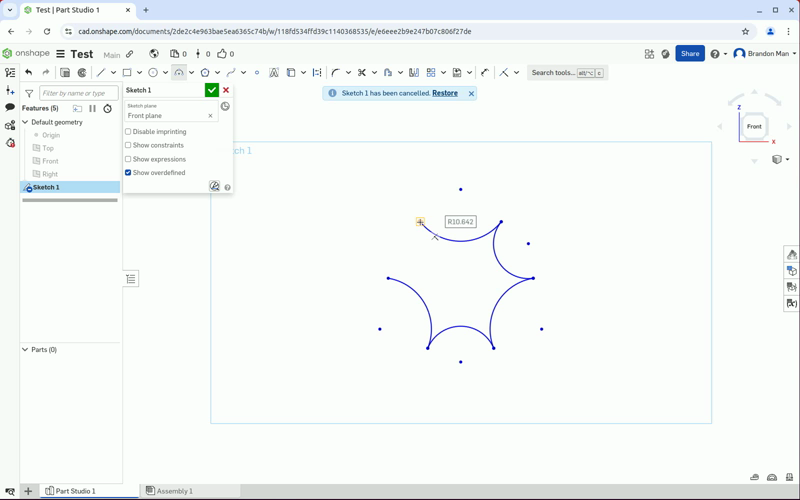
mouse_move(388, 278)
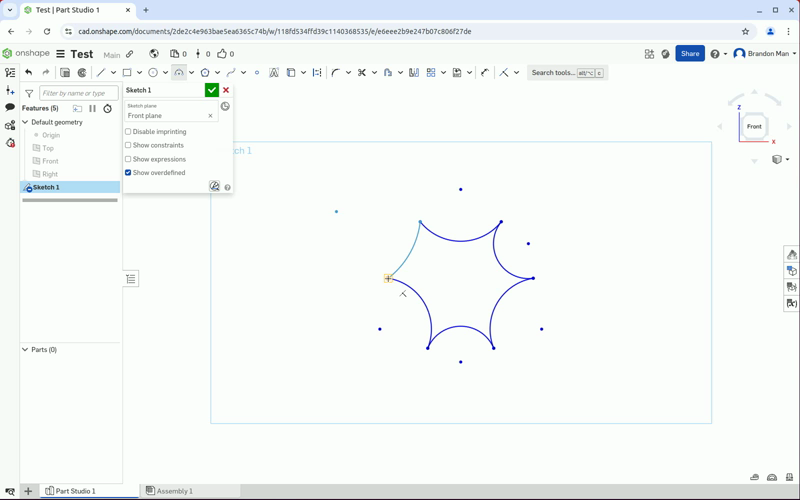
click(388, 278)
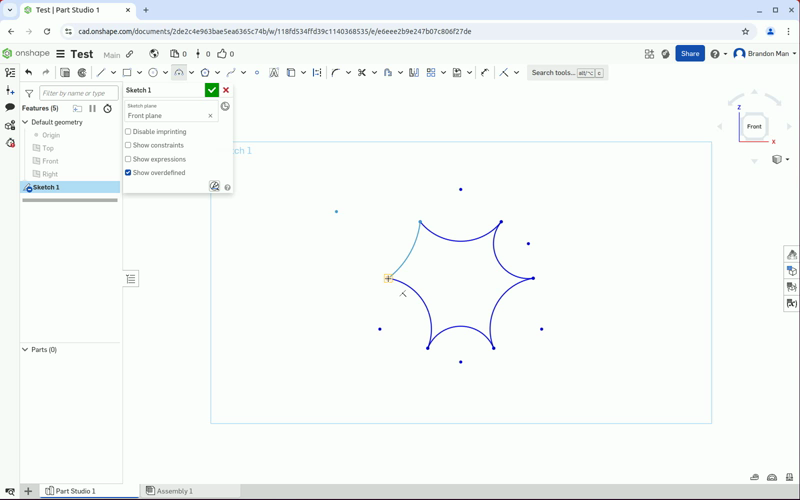
key_down(shift)
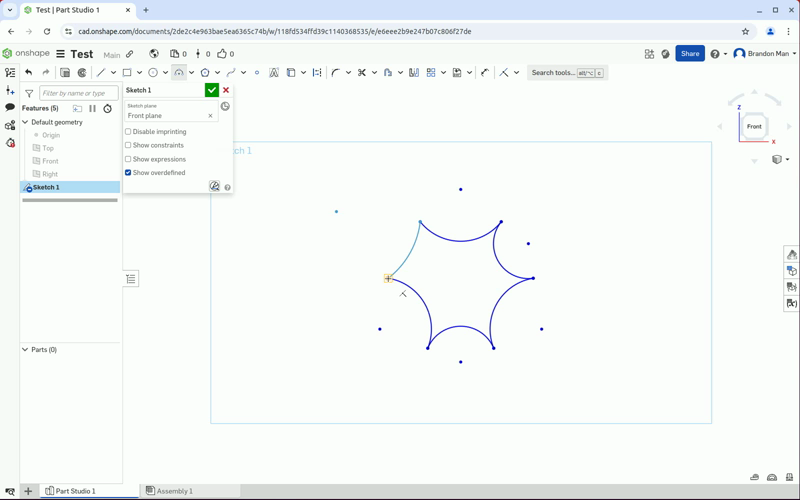
mouse_move(423, 261)
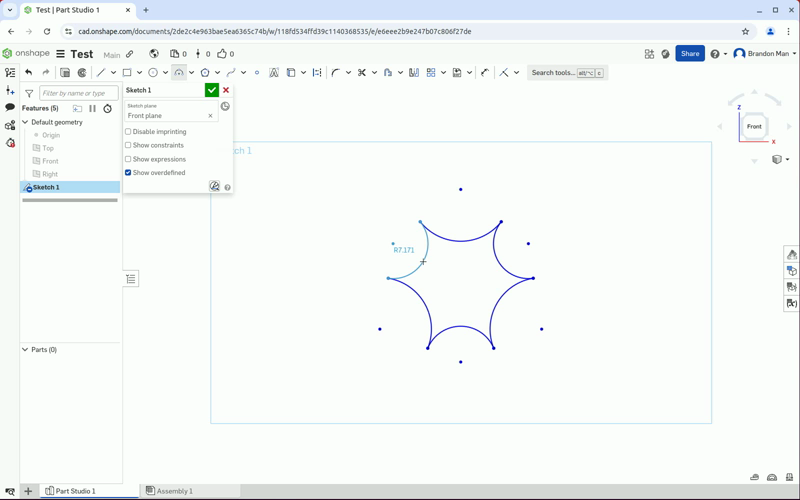
click(423, 261)
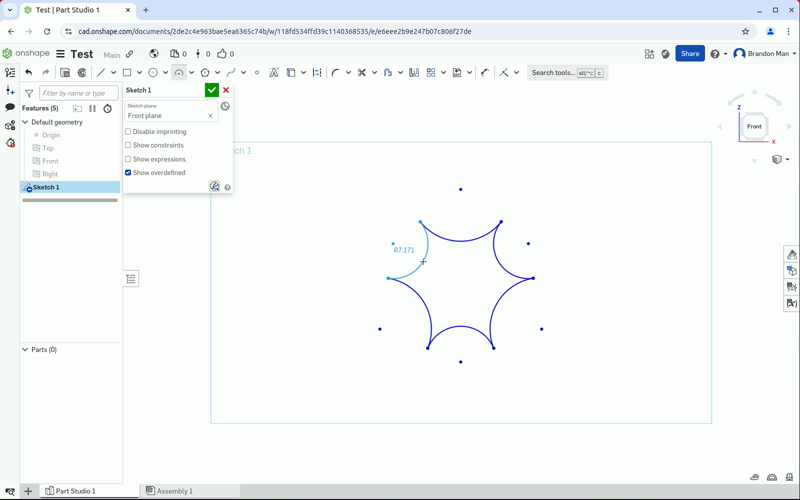
key_up(shift)
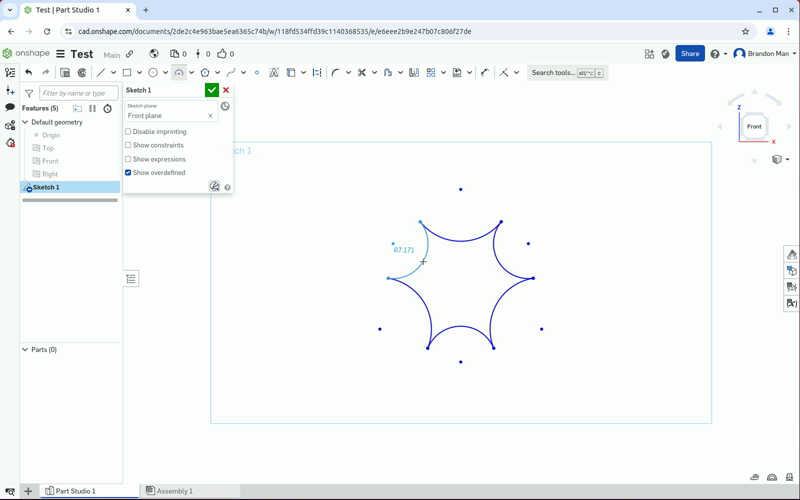
key(esc)
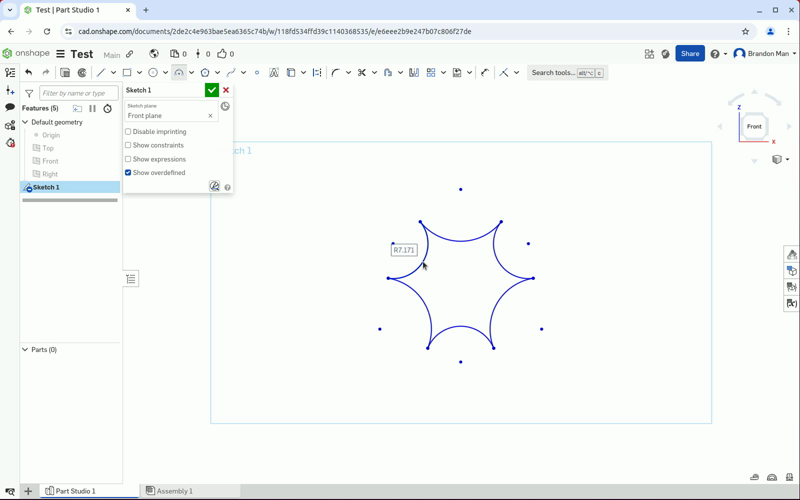
key(c)
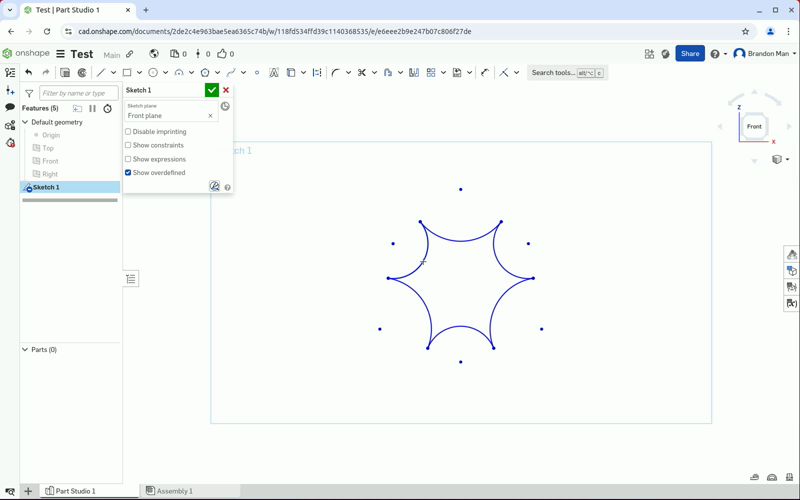
key_down(shift)
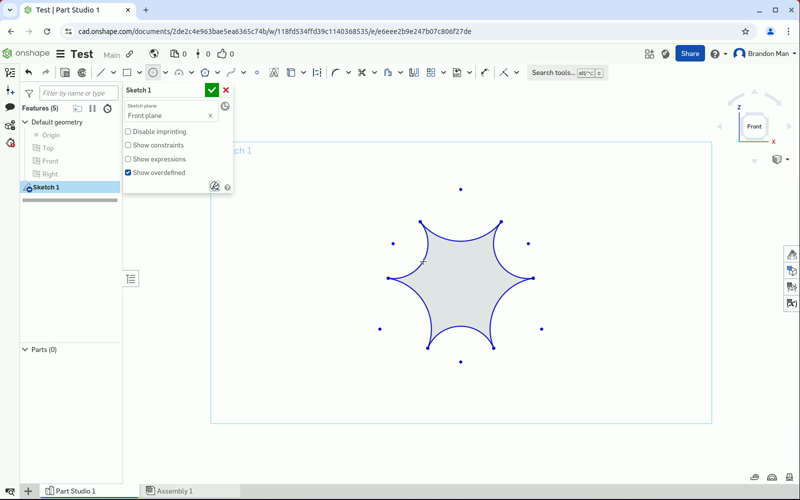
mouse_move(461, 282)
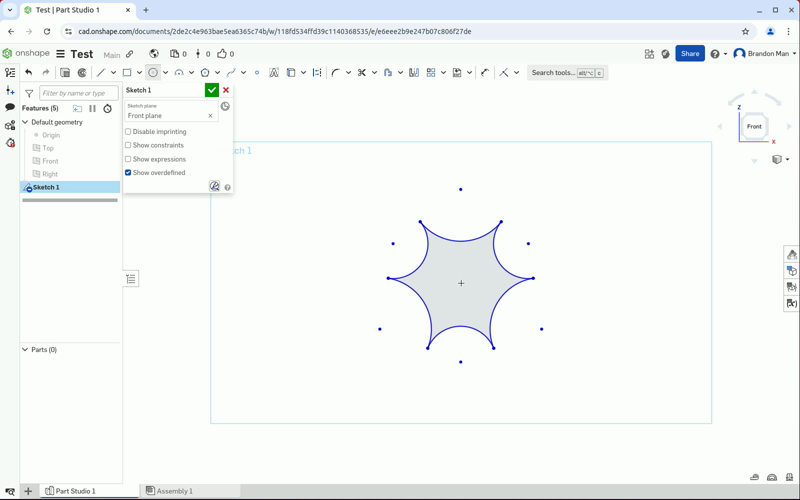
click(461, 282)
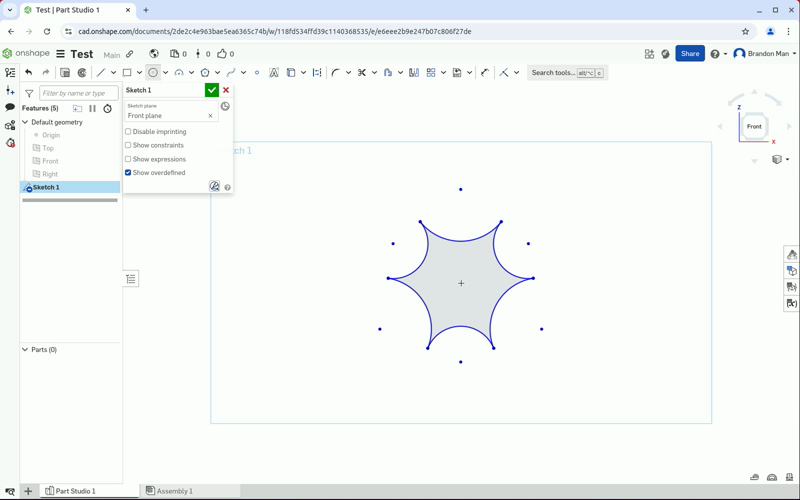
key_up(shift)
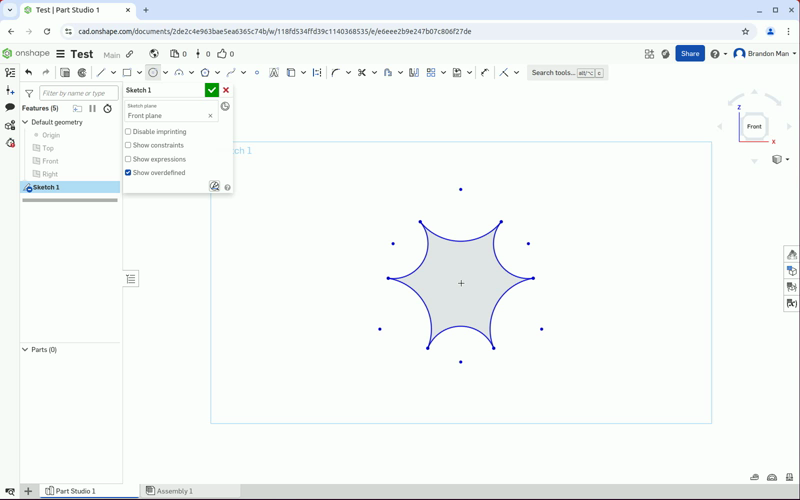
mouse_move(490, 282)
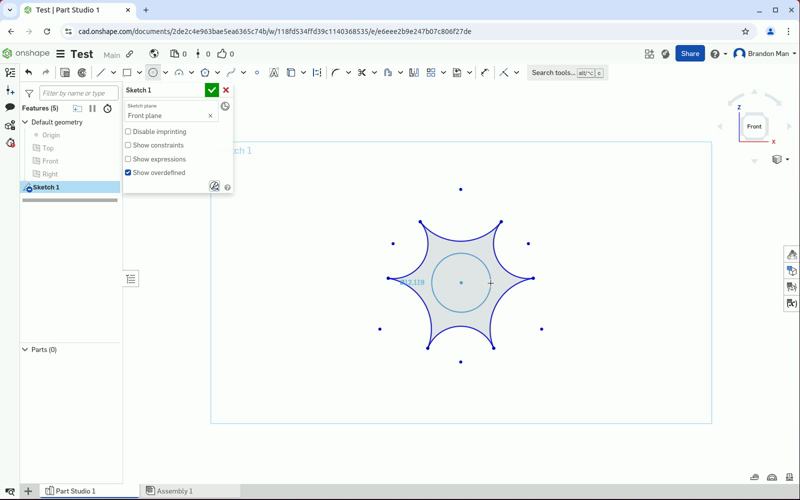
click(490, 282)
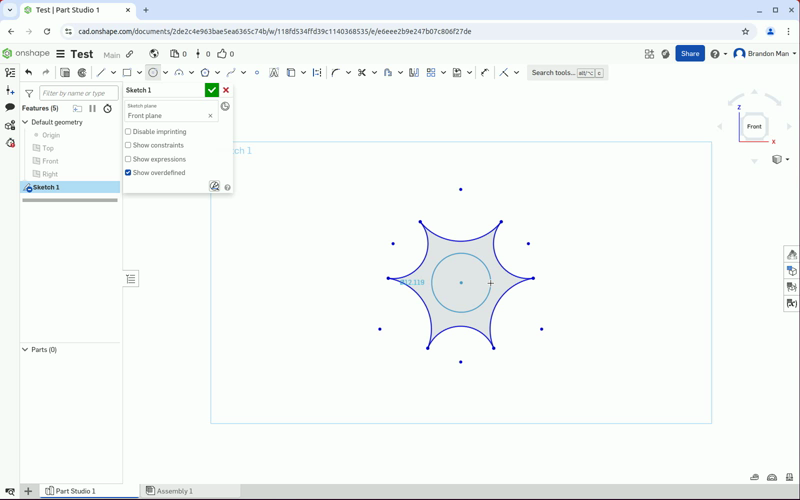
key(esc)
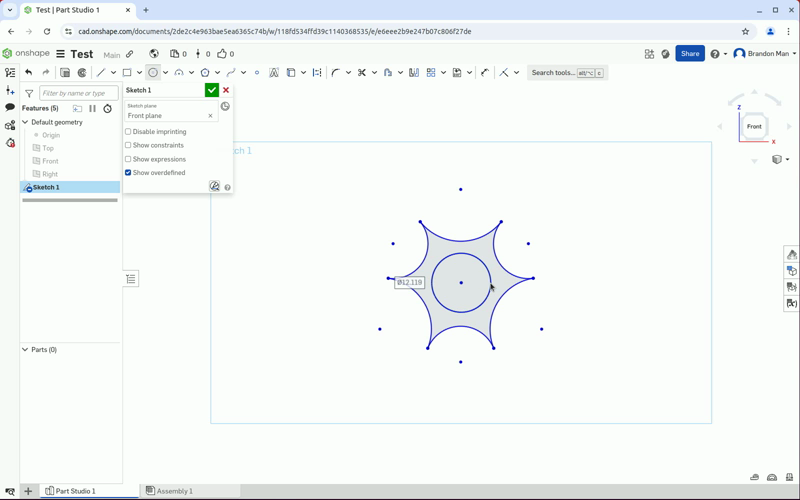
mouse_move(487, 304)
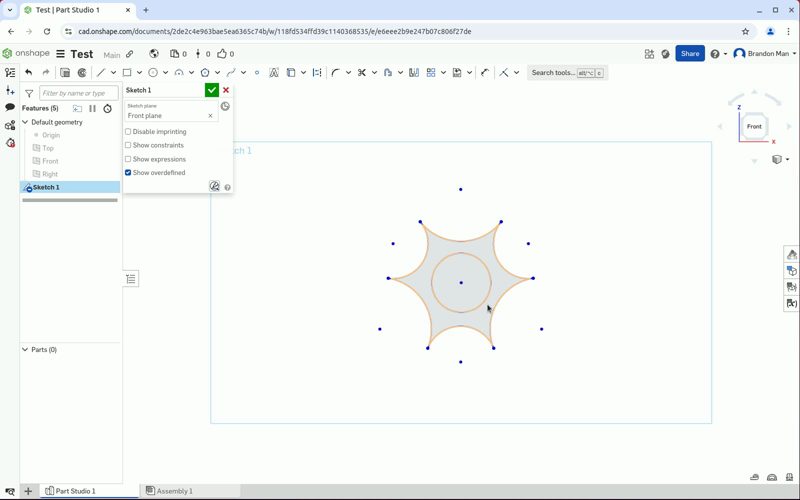
click(487, 304)
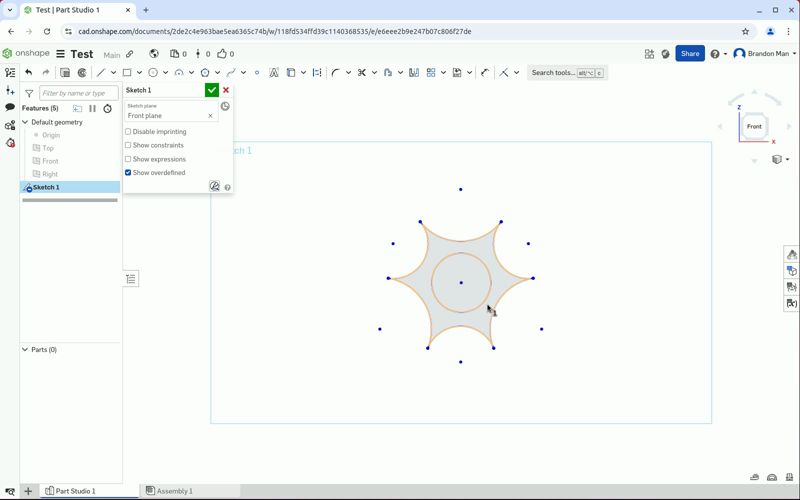
mouse_move(73, 352)
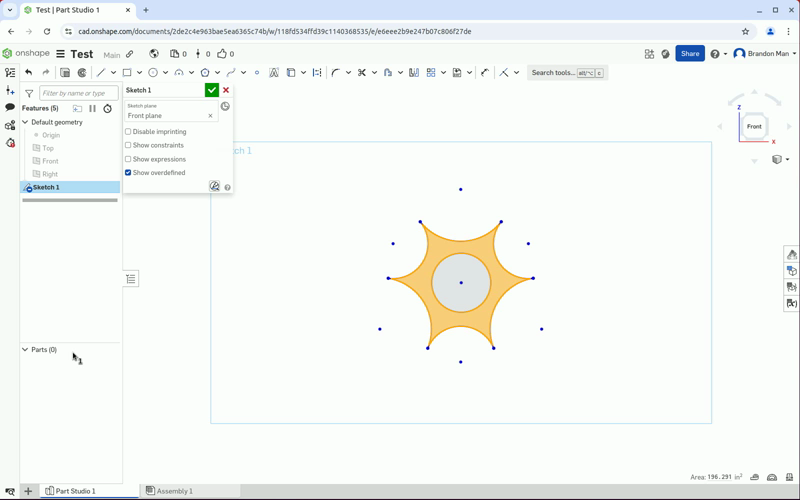
key(shift+y)
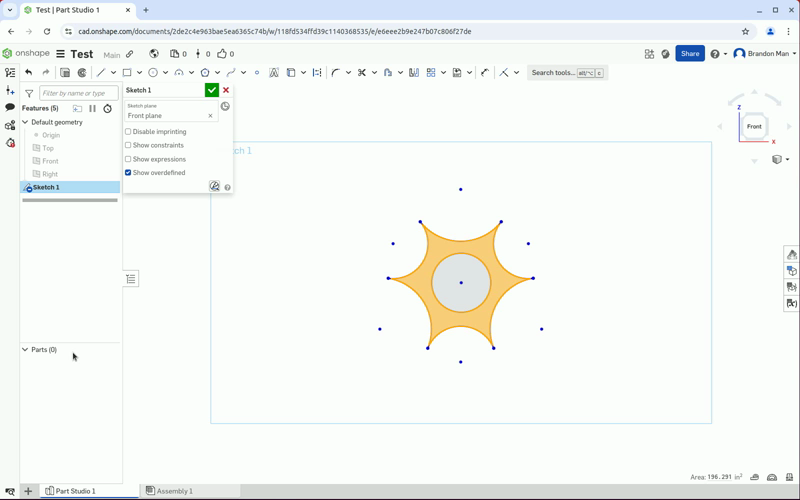
key(shift+e)
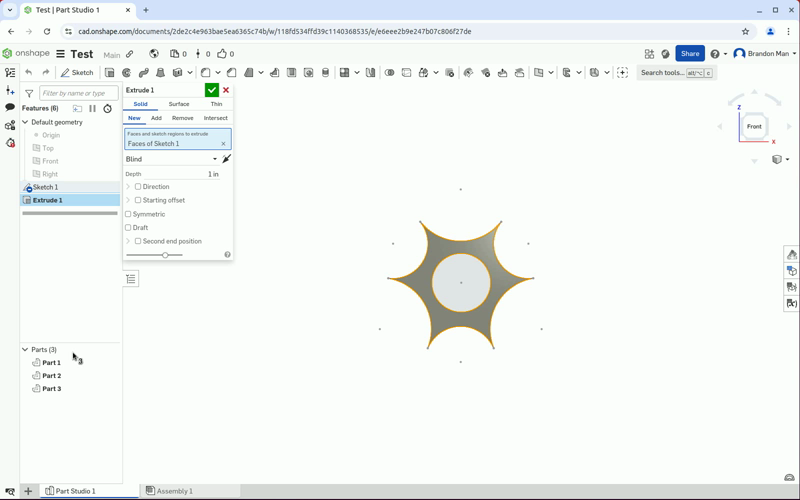
mouse_move(143, 106)
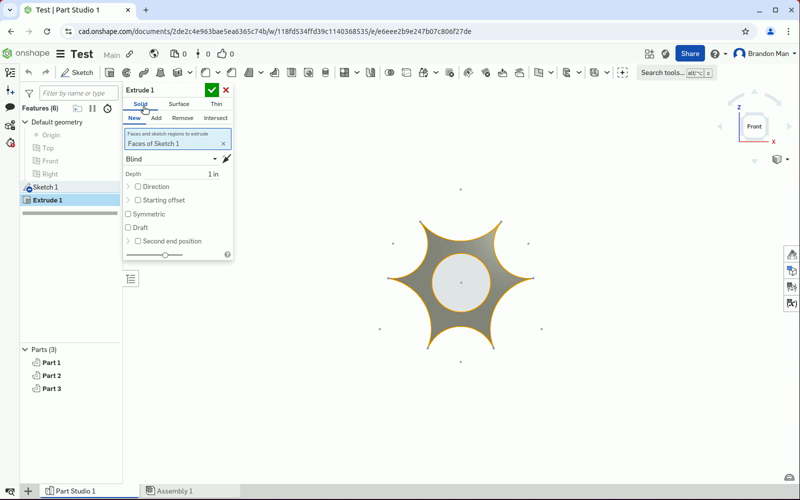
click(143, 106)
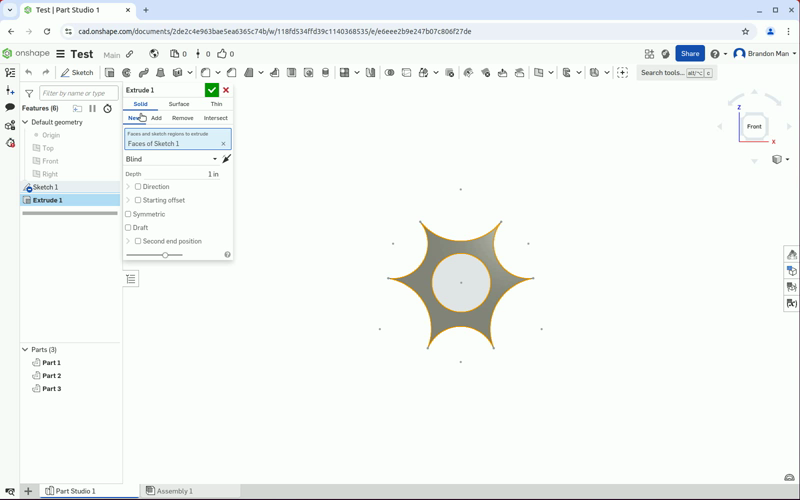
mouse_move(137, 120)
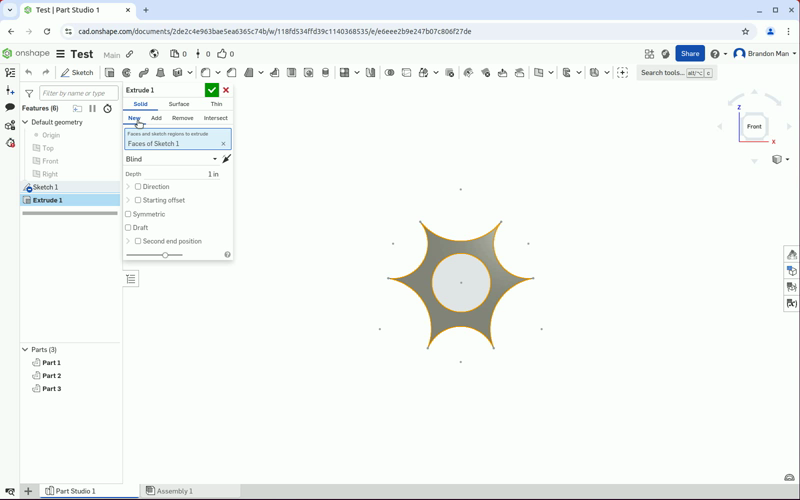
click(137, 120)
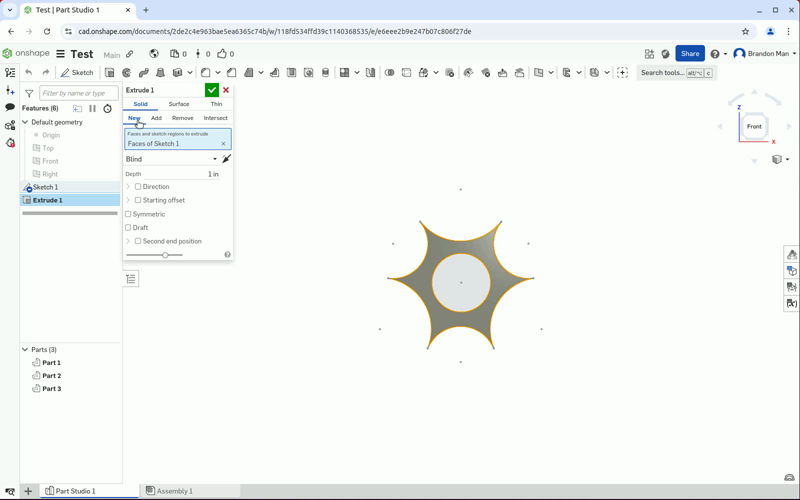
key(tab, 4)
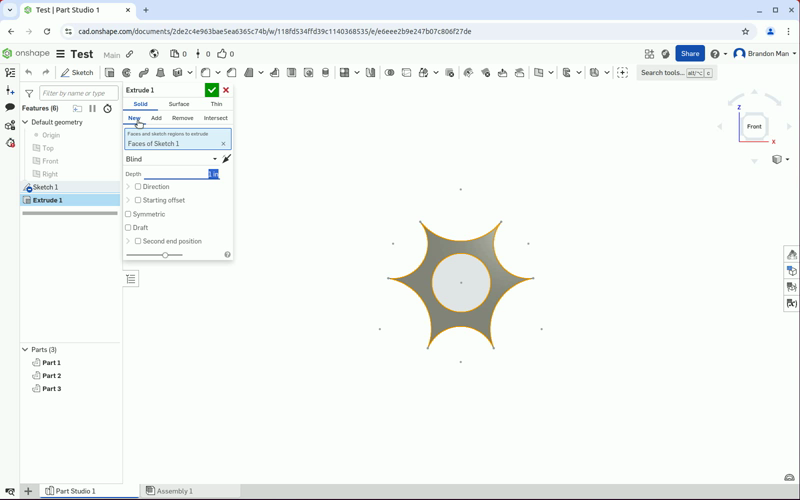
text(1.444)
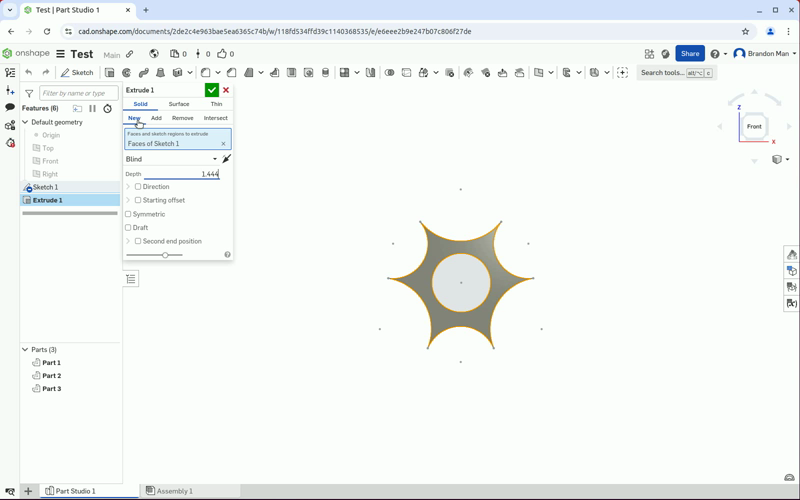
key(enter)
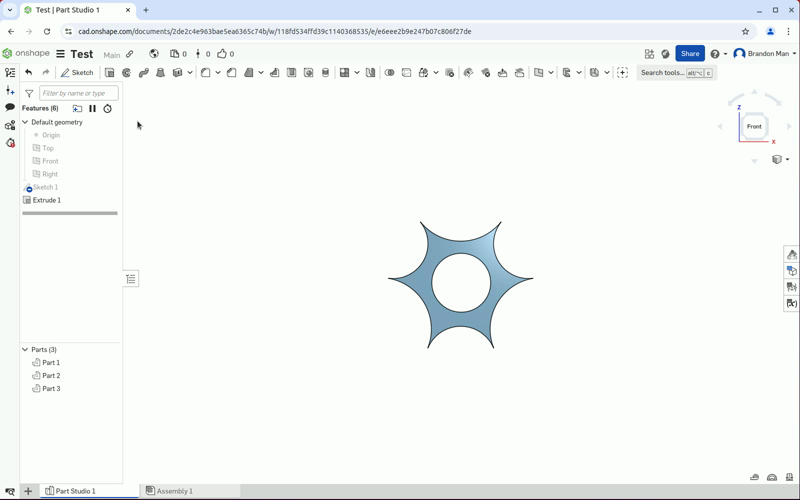
key(shift+h)
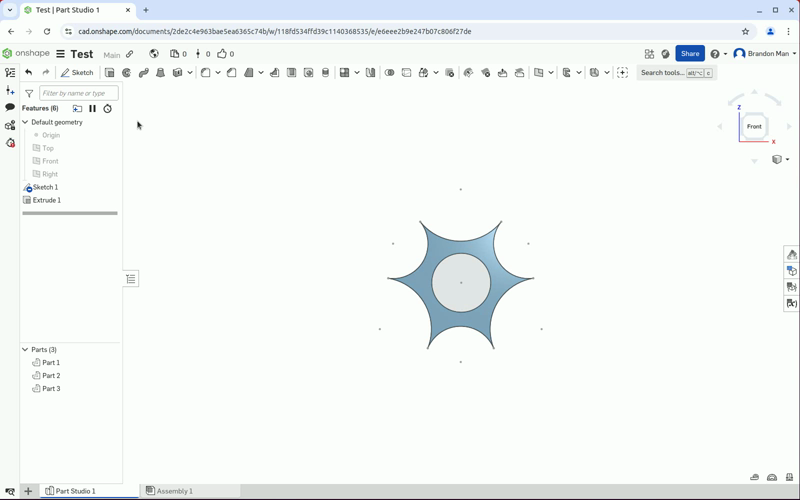
key(shift+h)
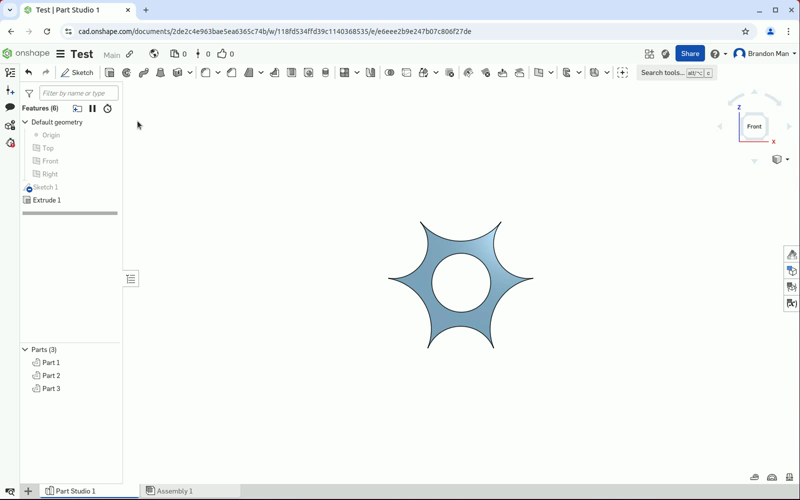
mouse_move(73, 189)
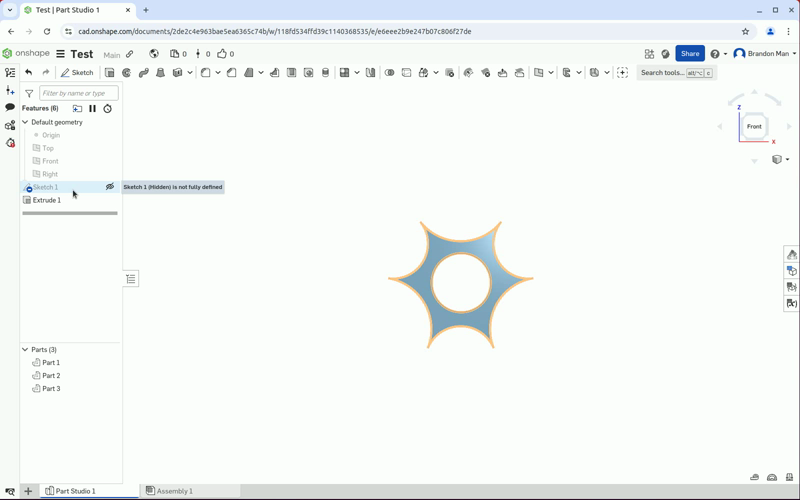
click(73, 189)
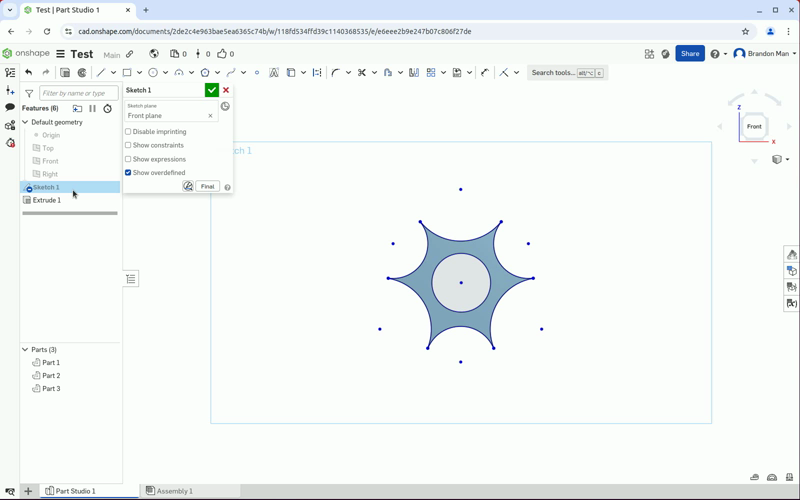
mouse_move(229, 92)
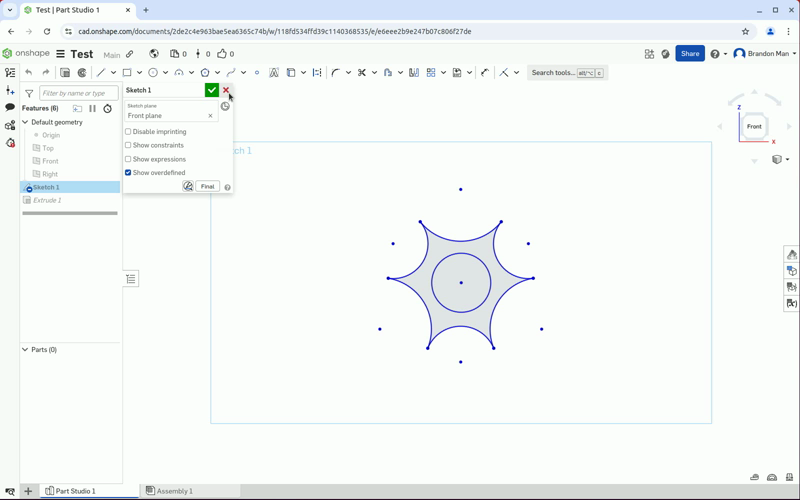
click(229, 92)
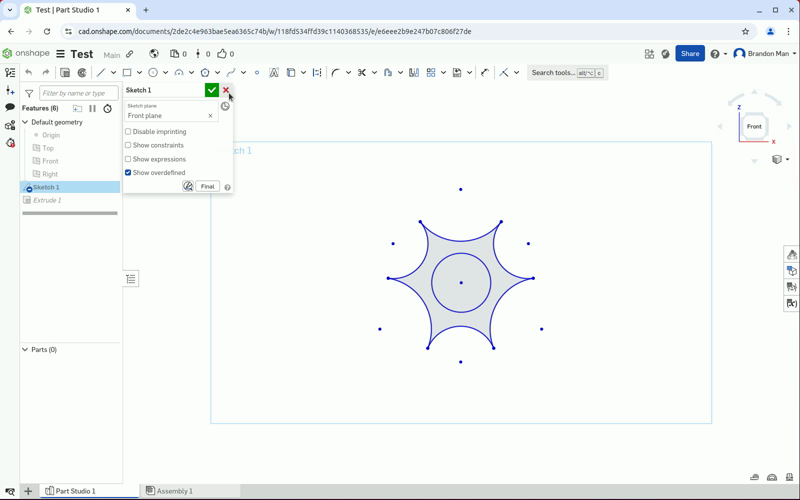
key(shift+s)
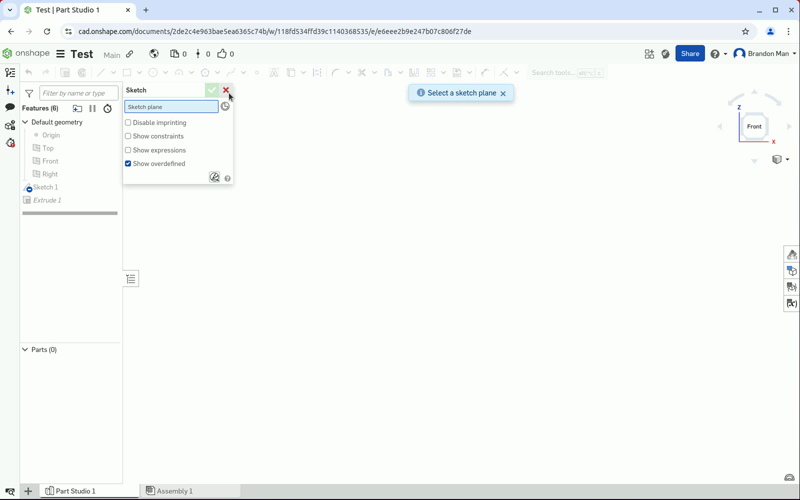
mouse_move(73, 163)
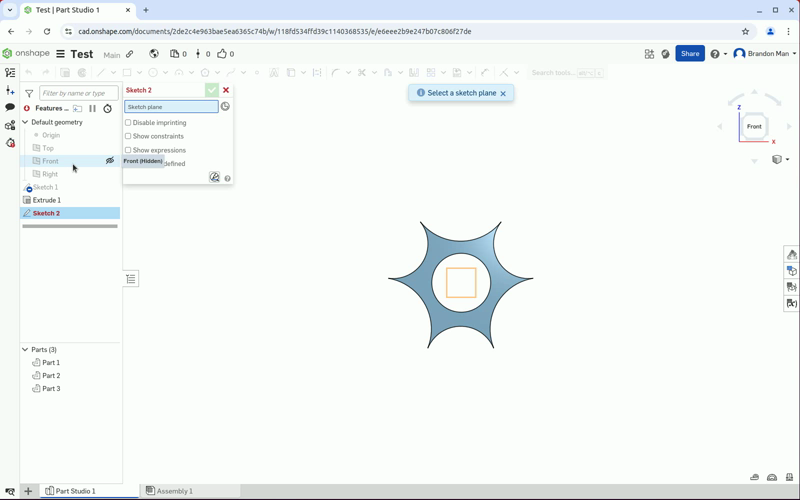
click(73, 163)
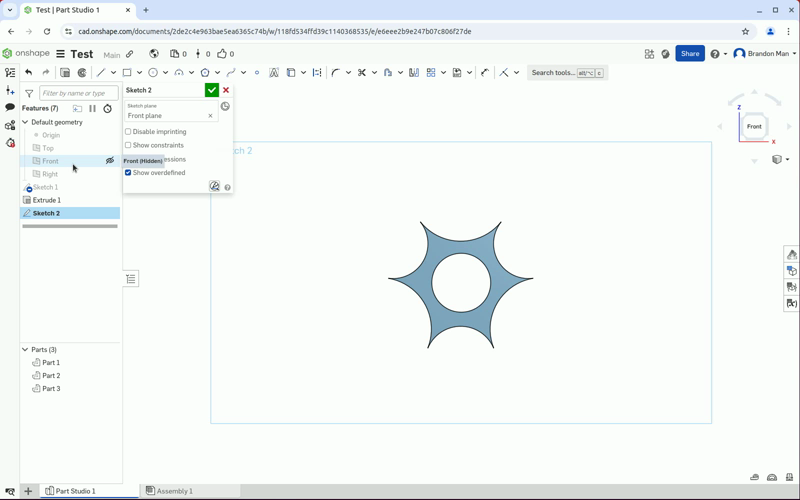
mouse_move(73, 352)
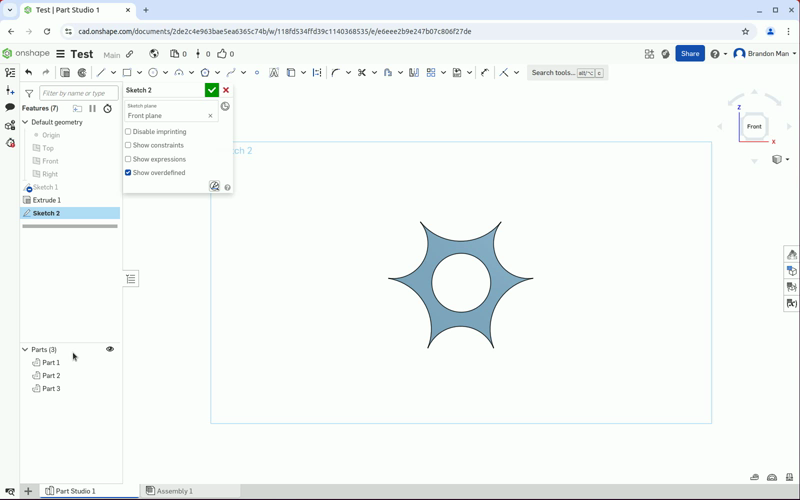
key(y)
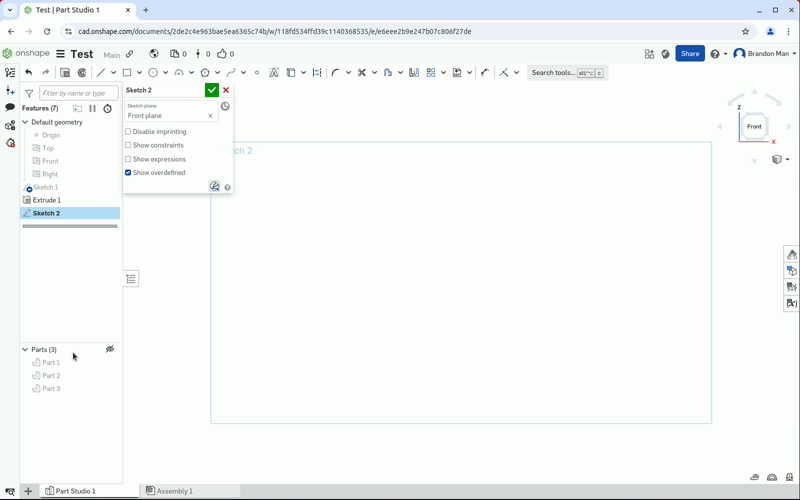
key(c)
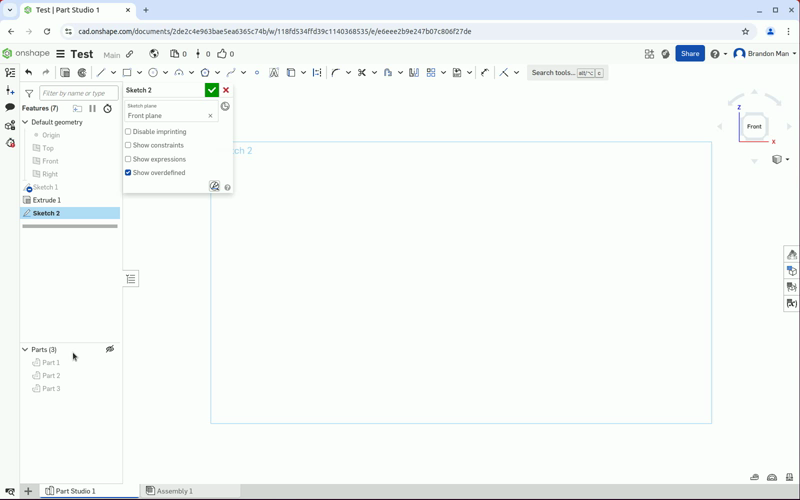
key_down(shift)
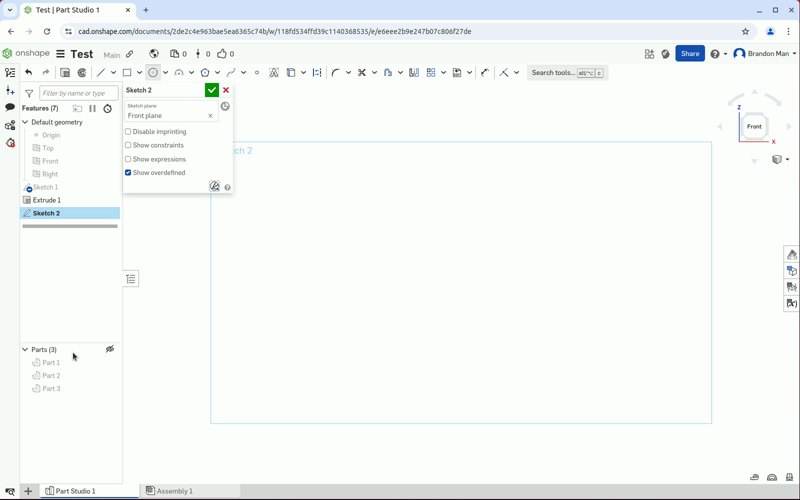
mouse_move(393, 244)
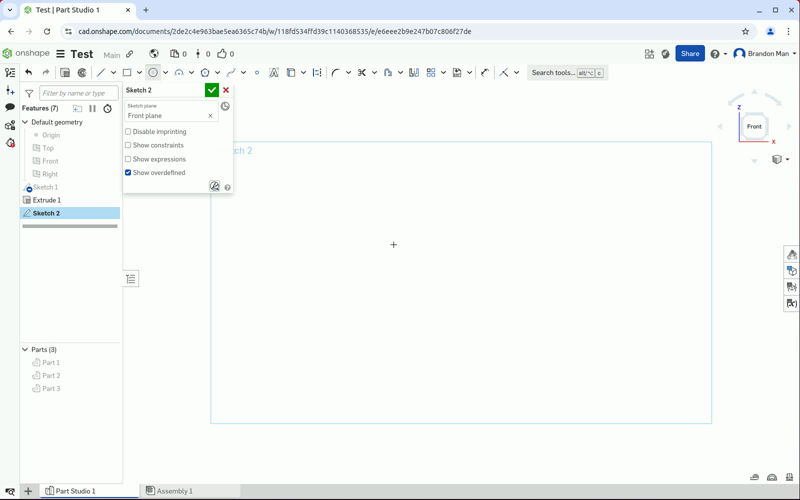
click(393, 244)
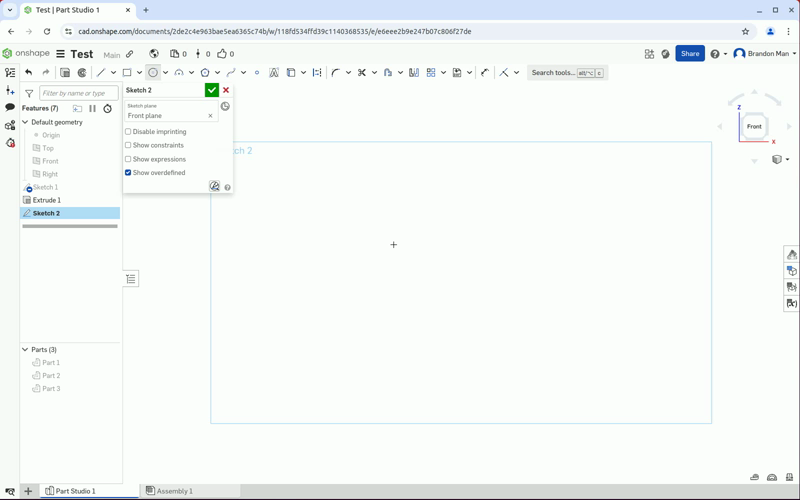
key_up(shift)
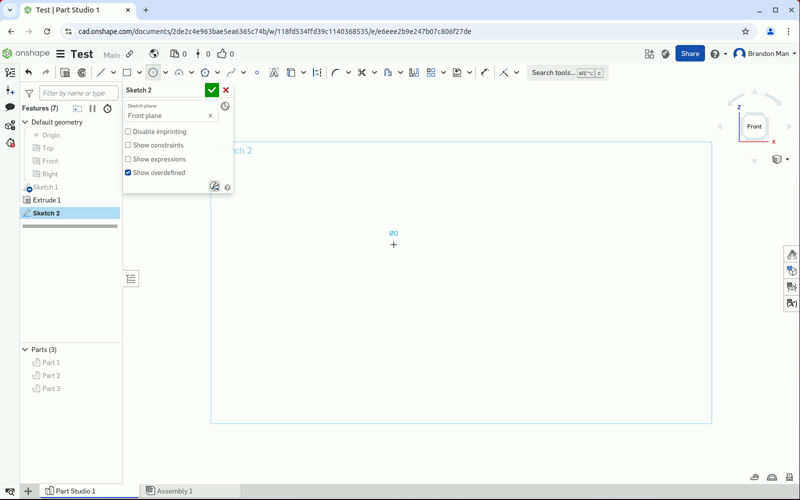
mouse_move(428, 244)
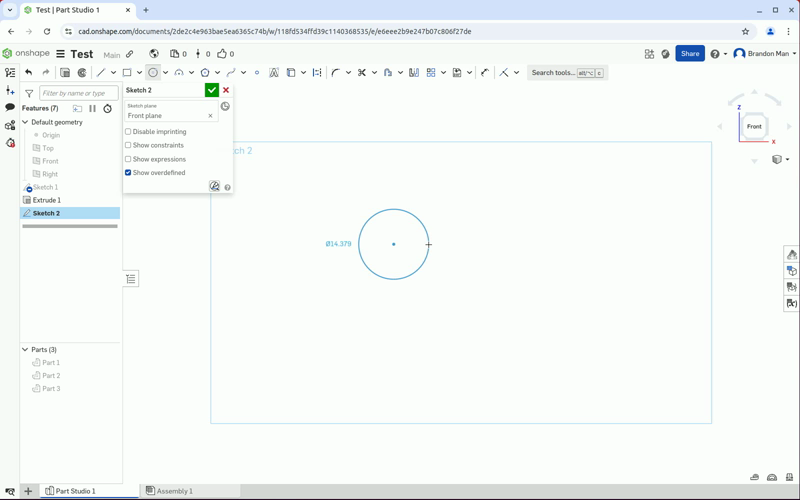
click(428, 244)
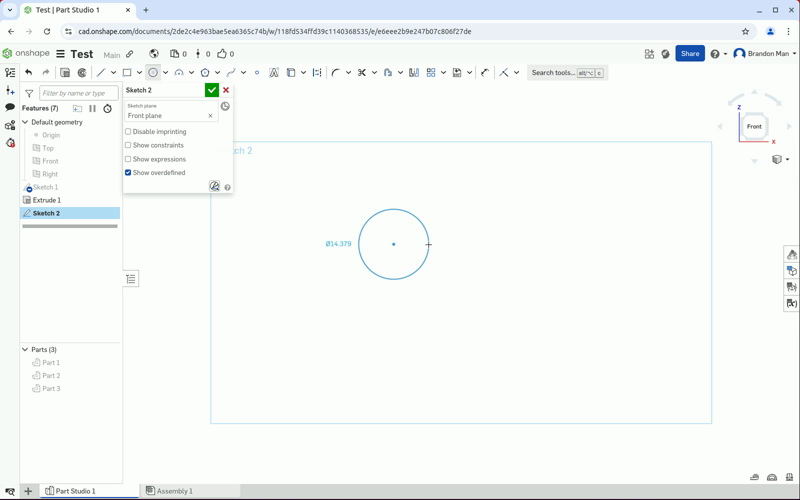
key(esc)
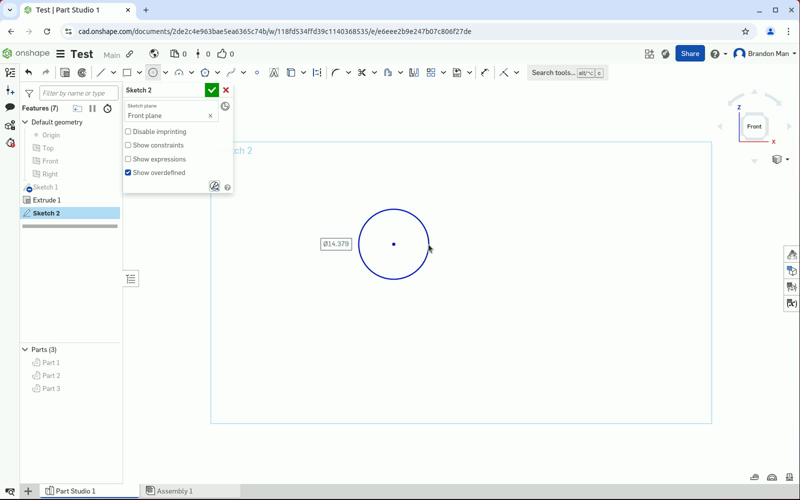
key(c)
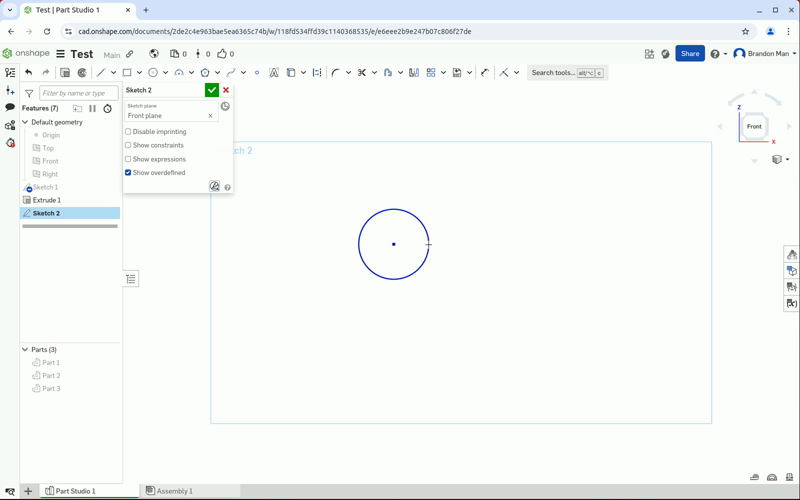
key_down(shift)
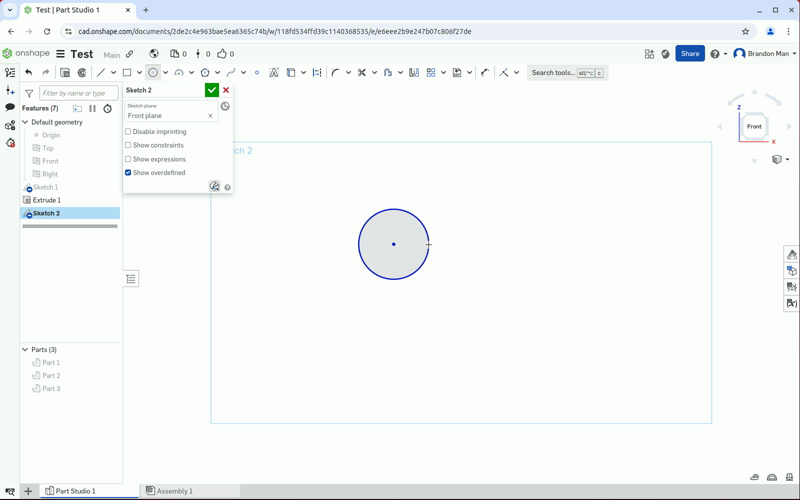
mouse_move(393, 244)
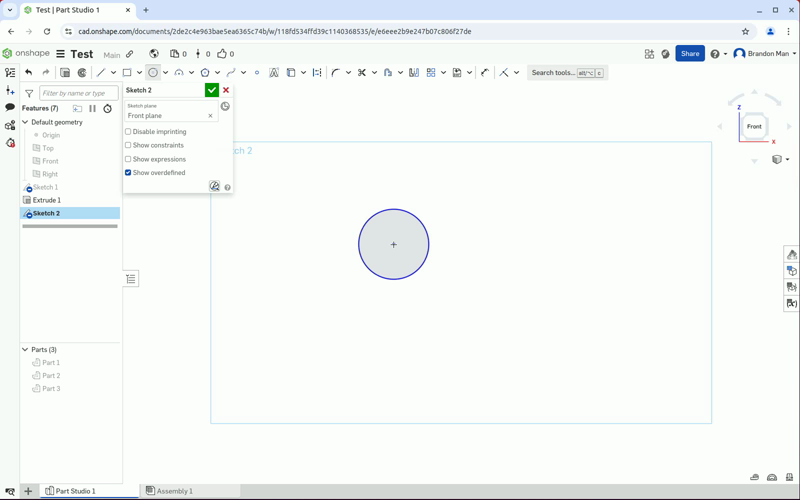
click(393, 244)
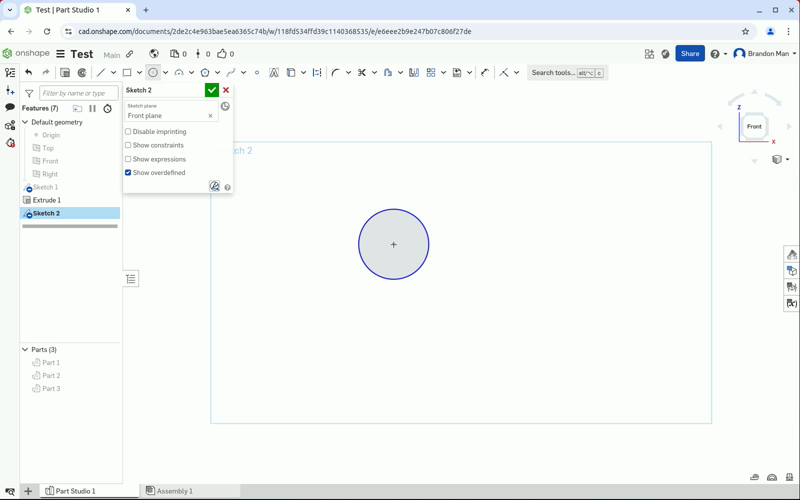
key_up(shift)
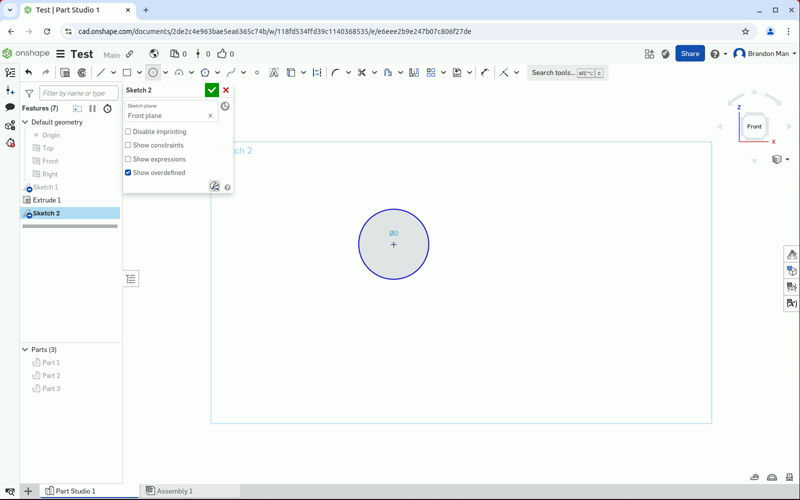
mouse_move(422, 244)
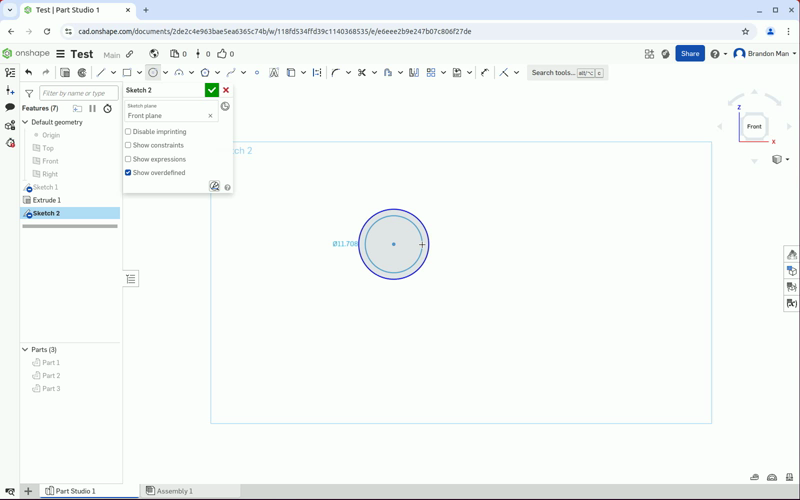
click(422, 244)
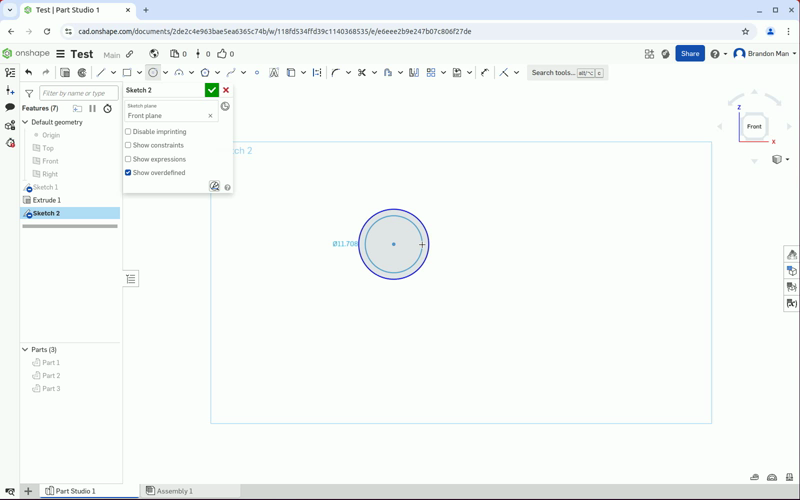
key(esc)
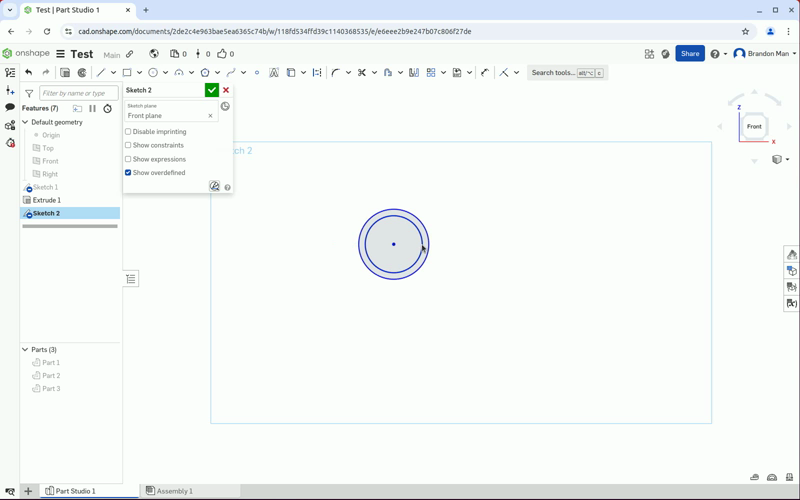
mouse_move(401, 215)
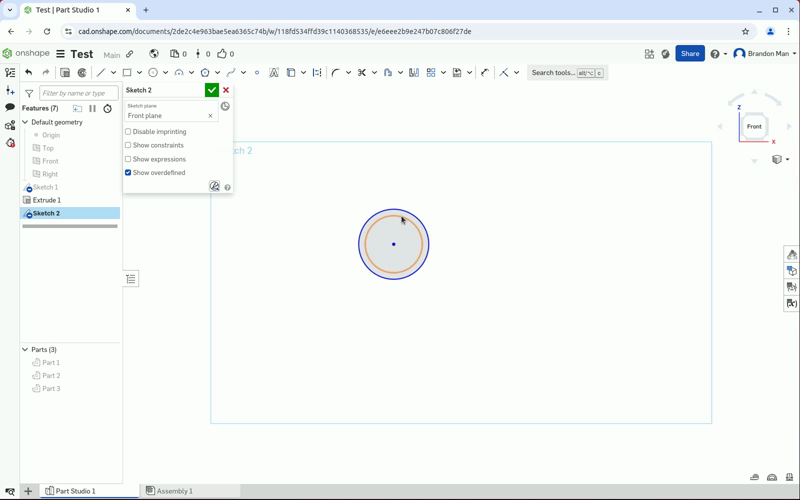
scroll(6)
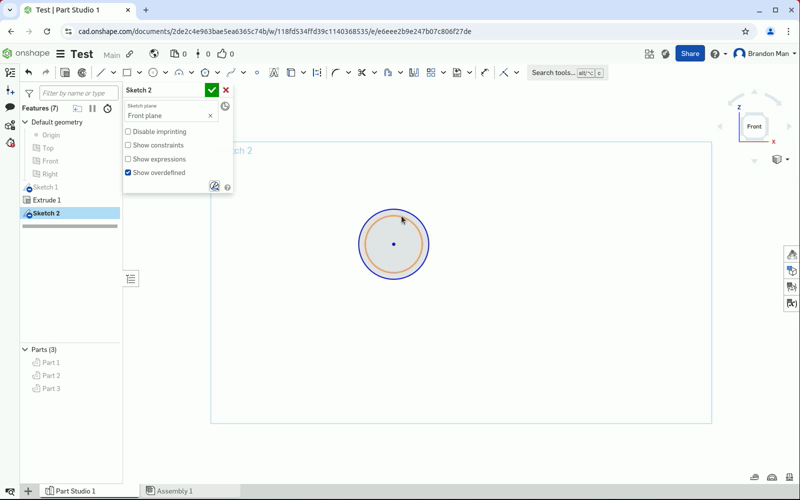
scroll(6)
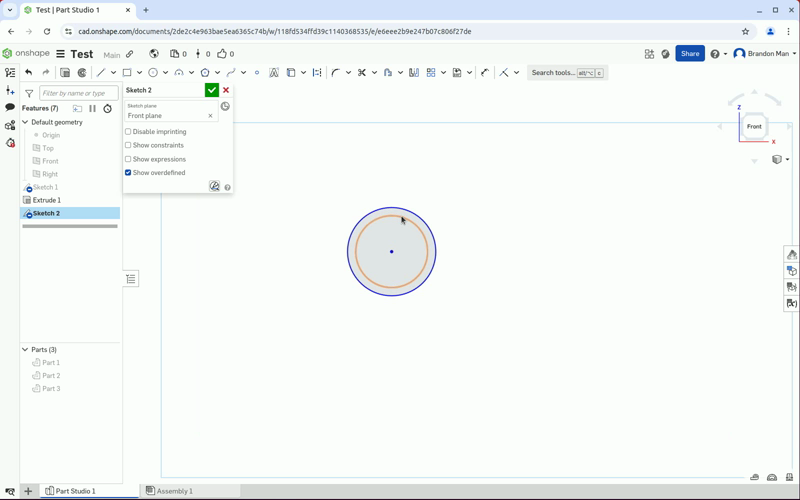
scroll(6)
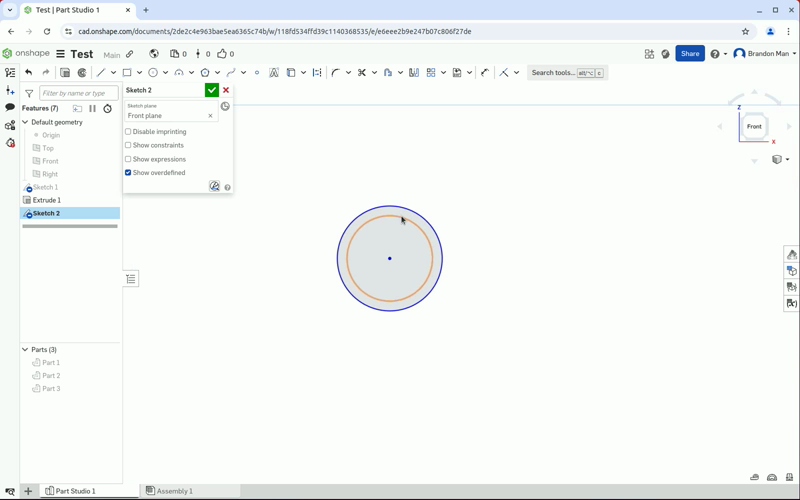
scroll(6)
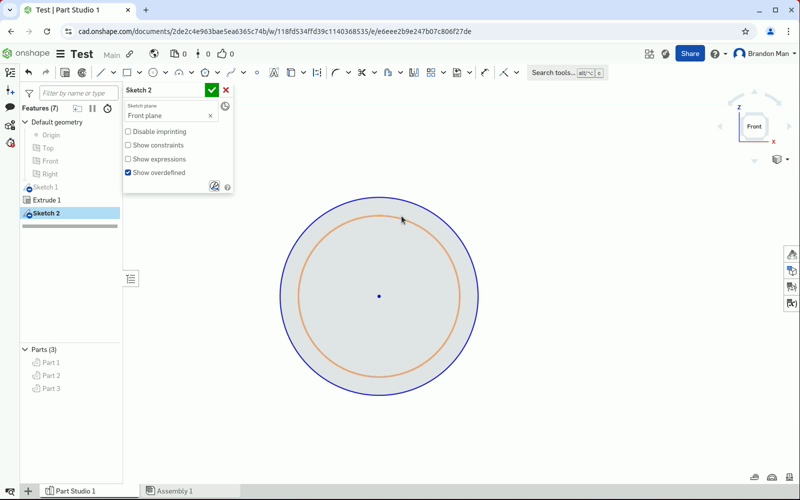
scroll(6)
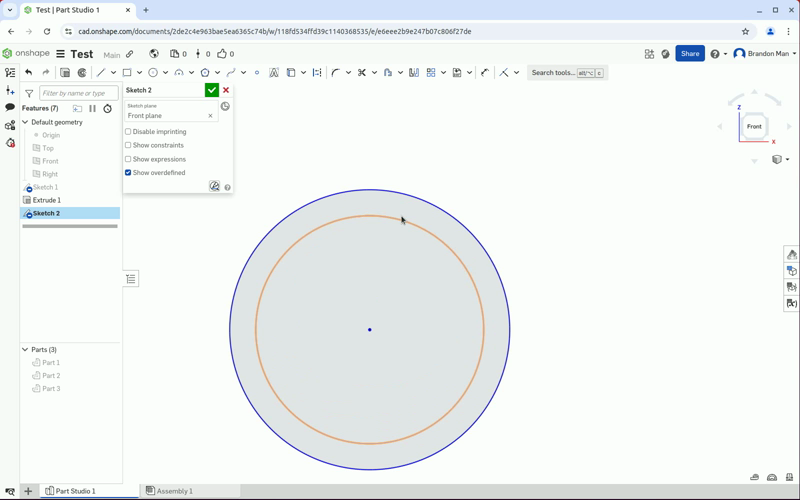
scroll(6)
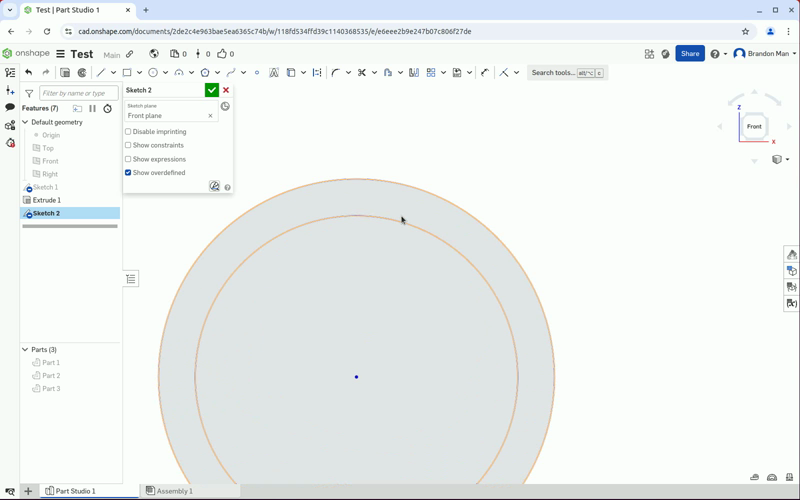
scroll(6)
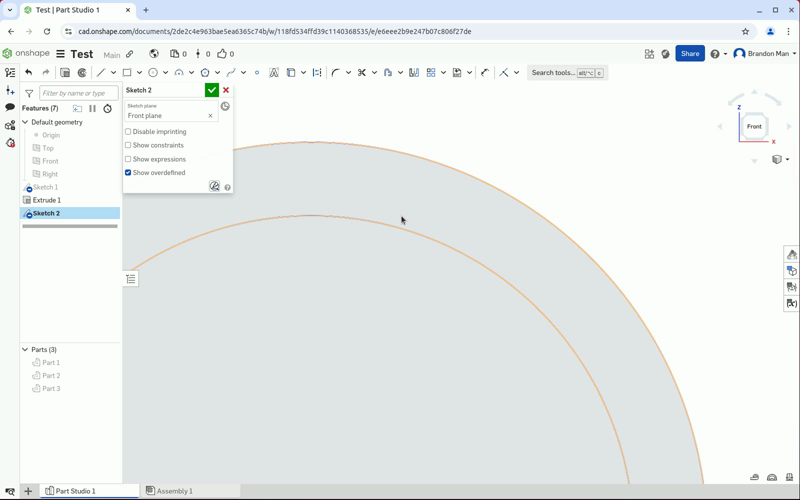
click(401, 215)
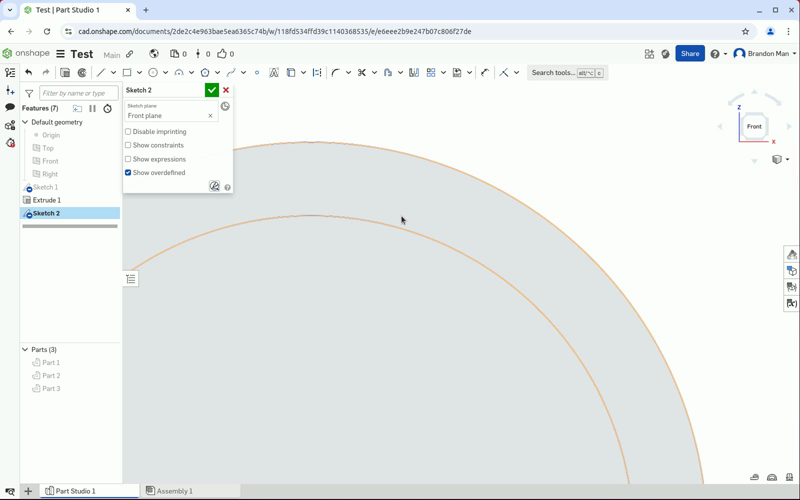
scroll(-6)
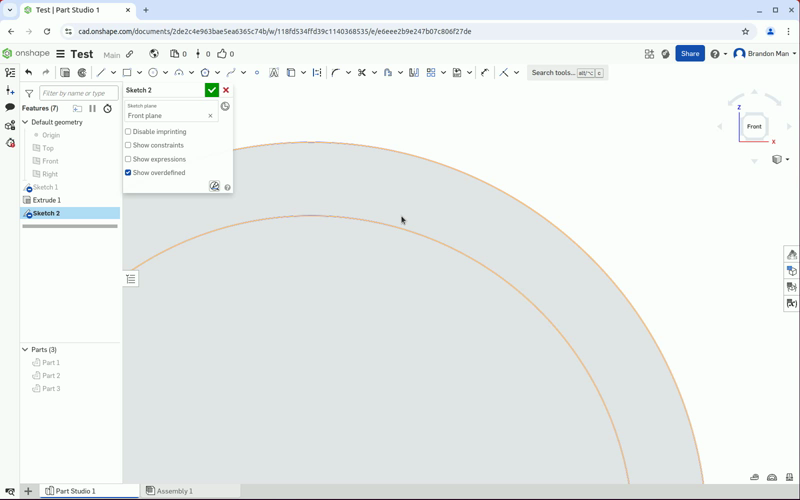
scroll(-6)
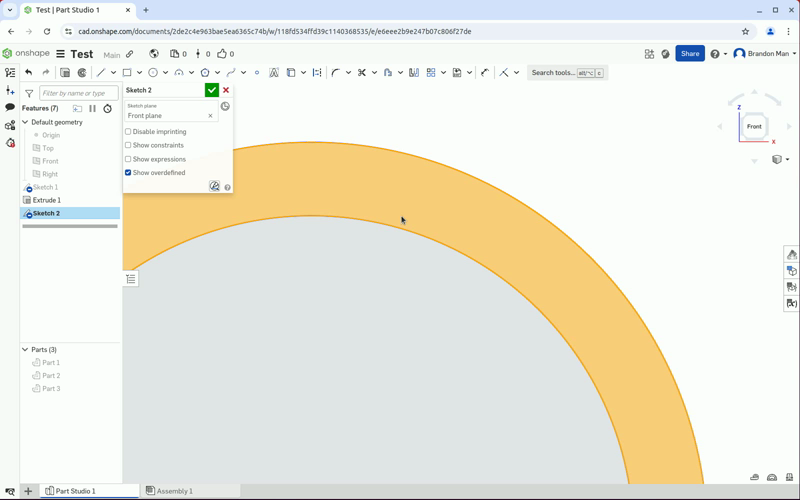
scroll(-6)
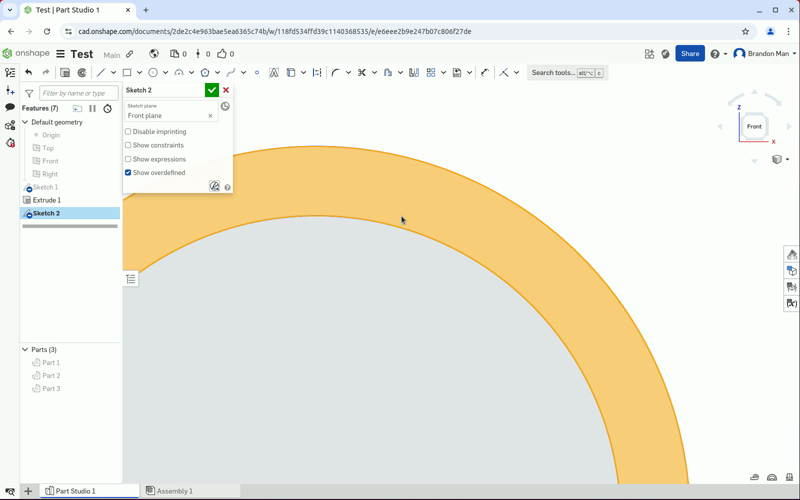
scroll(-6)
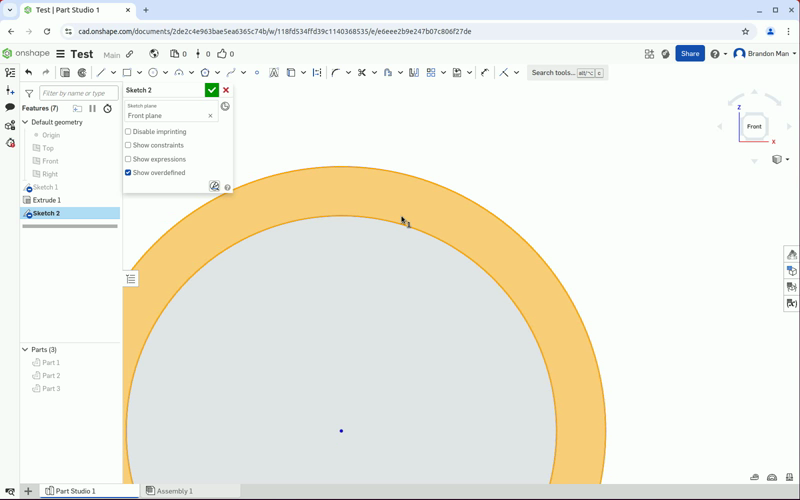
scroll(-6)
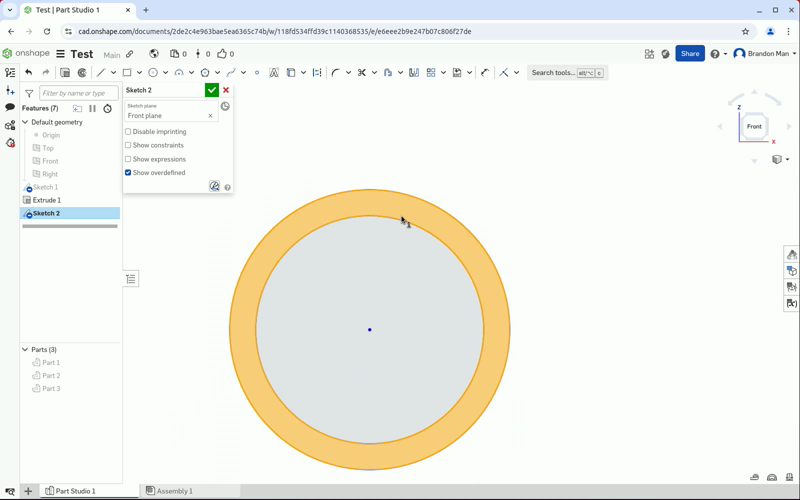
scroll(-6)
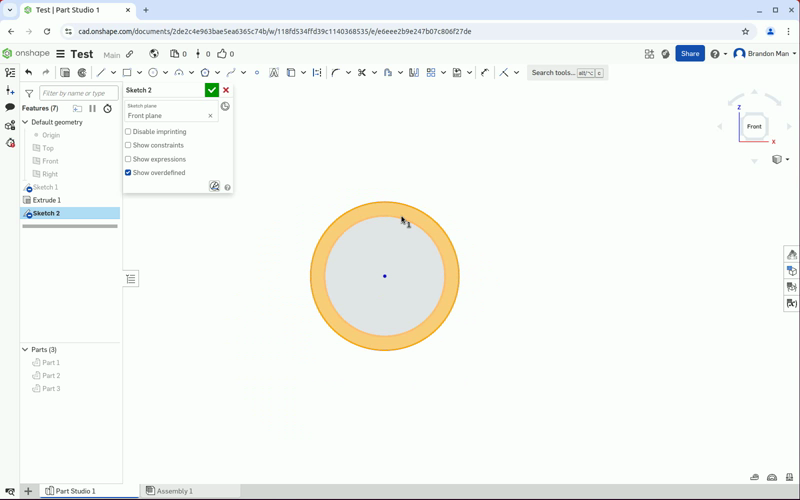
scroll(-6)
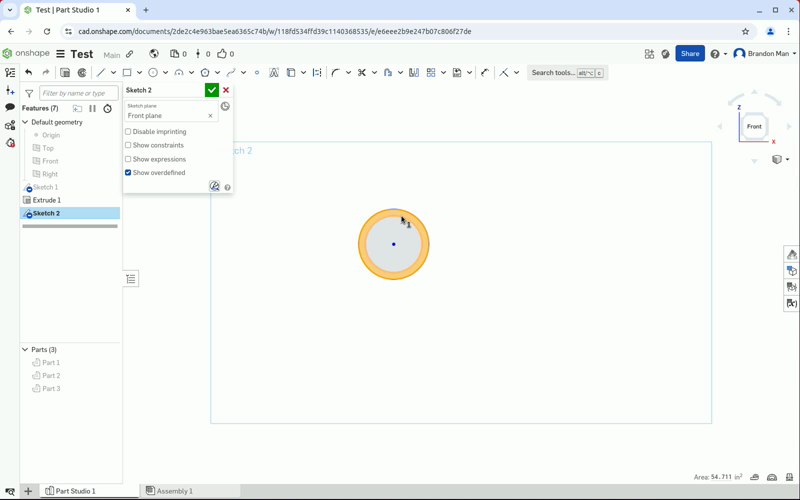
mouse_move(73, 352)
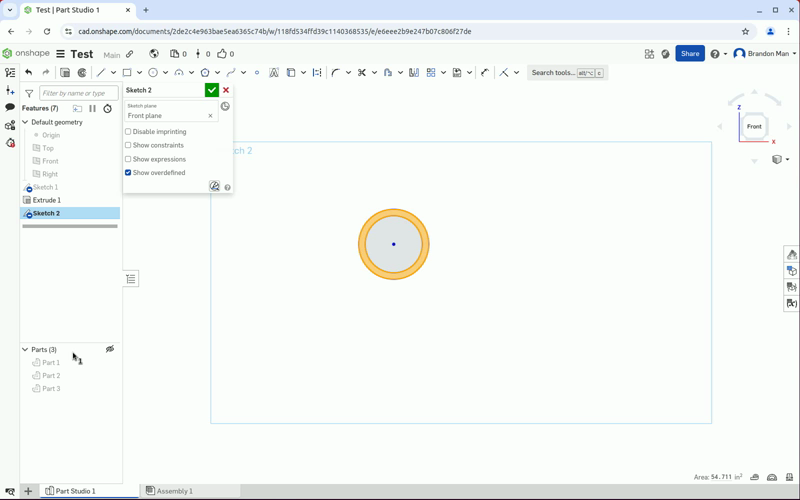
key(shift+y)
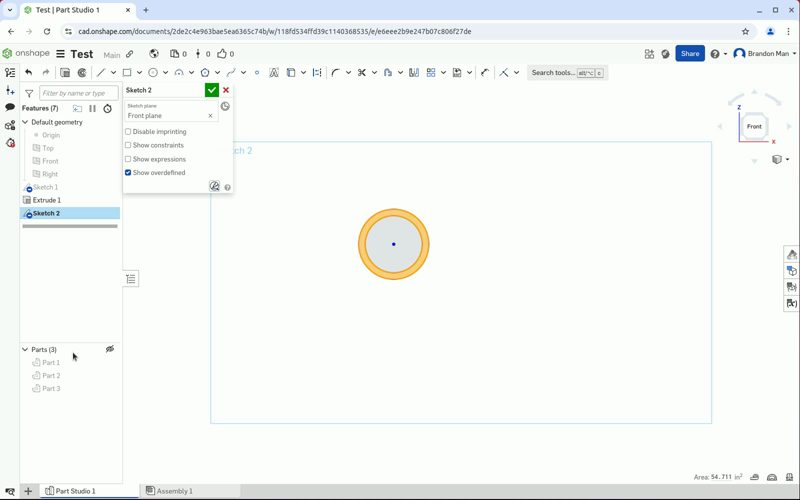
key(shift+e)
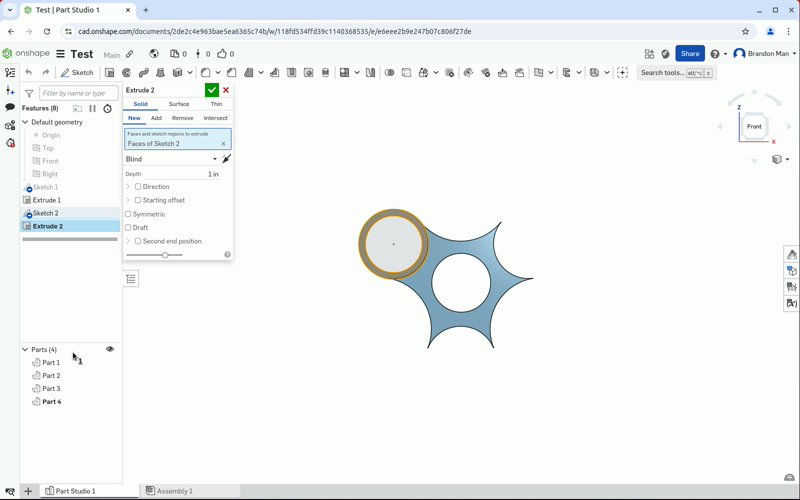
mouse_move(143, 106)
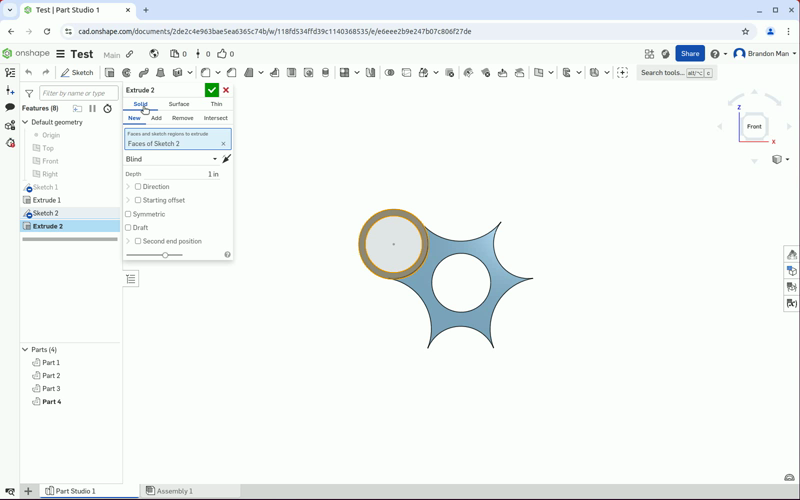
click(143, 106)
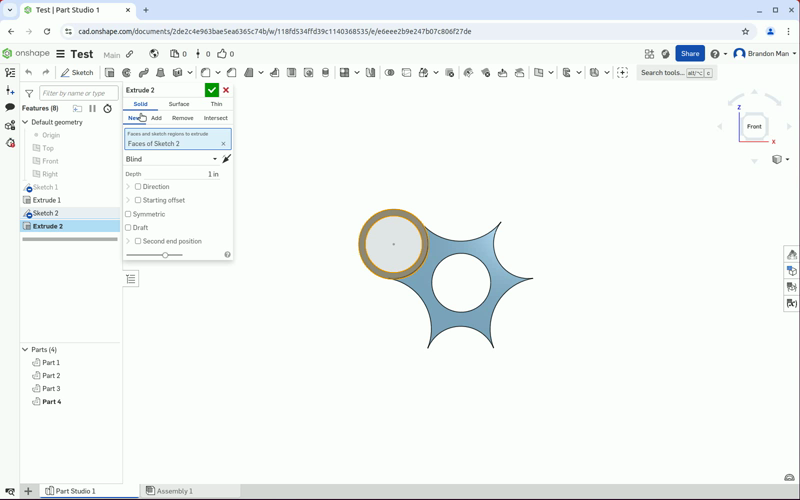
mouse_move(137, 120)
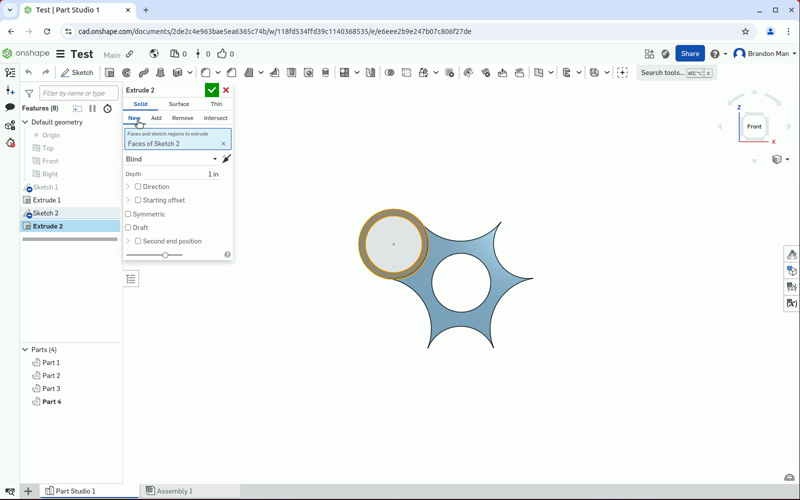
click(137, 120)
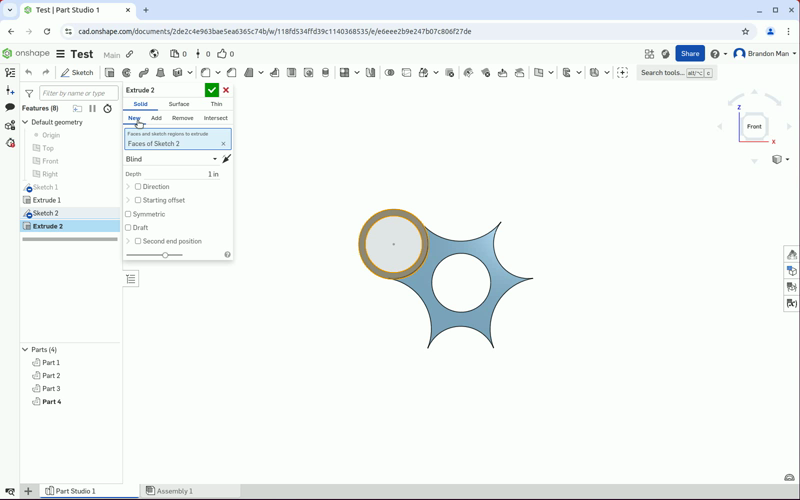
key(tab, 4)
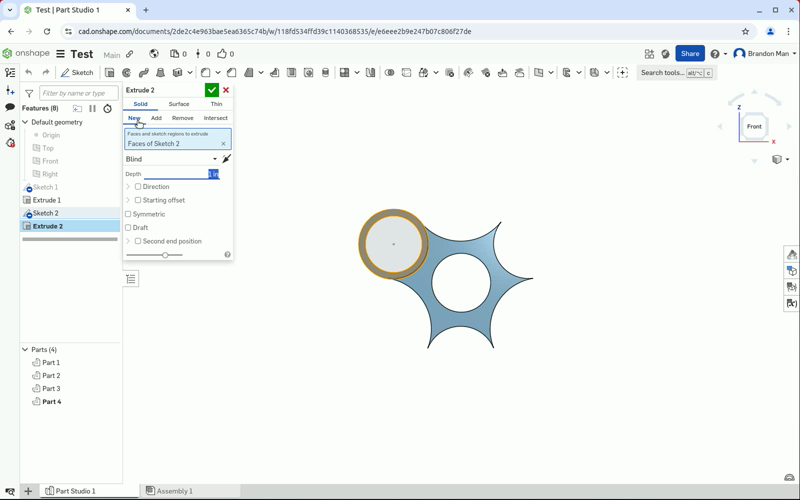
text(1.444)
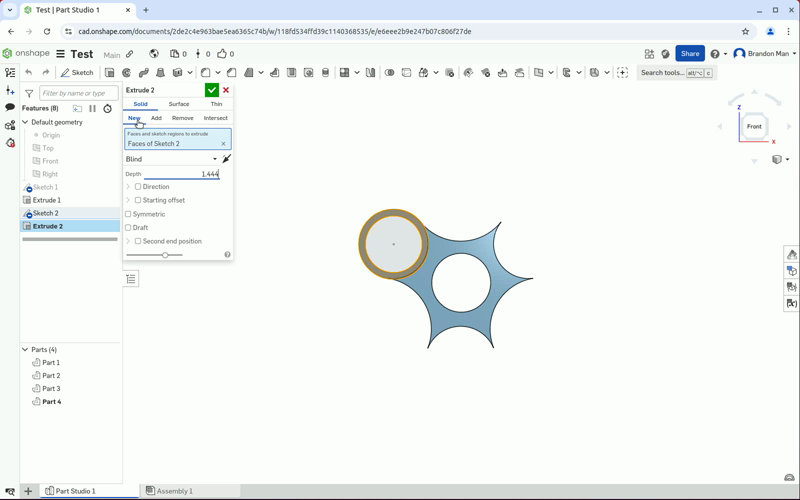
key(enter)
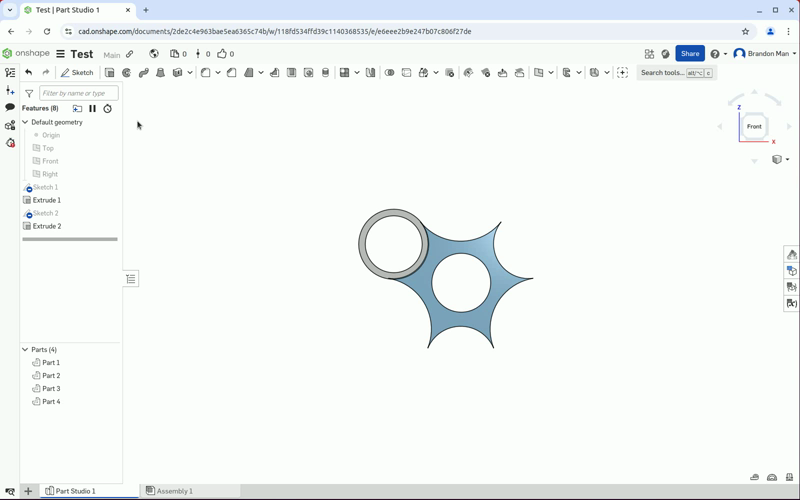
key(shift+h)
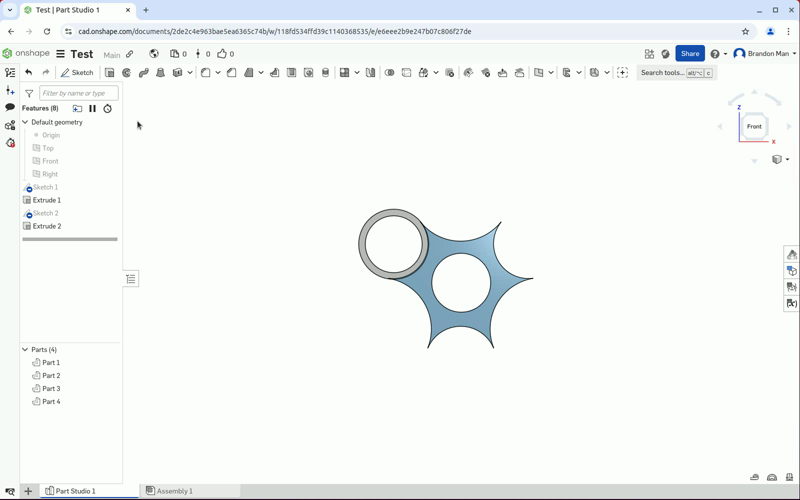
key(shift+h)
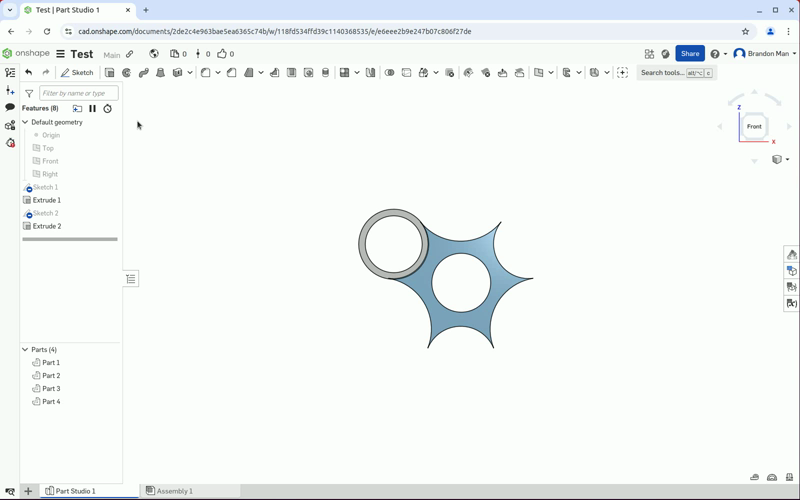
mouse_move(73, 189)
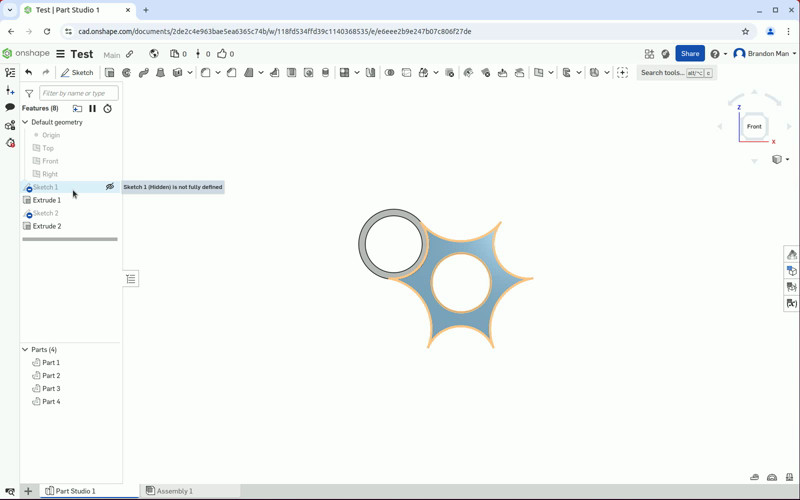
click(73, 189)
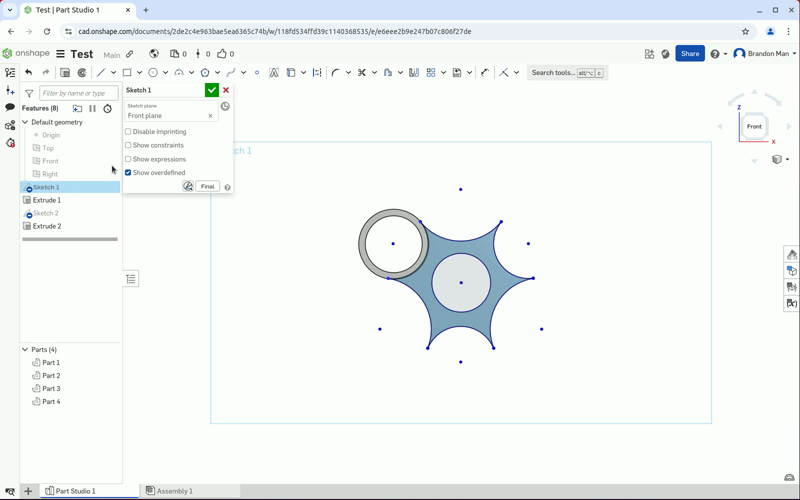
mouse_move(229, 92)
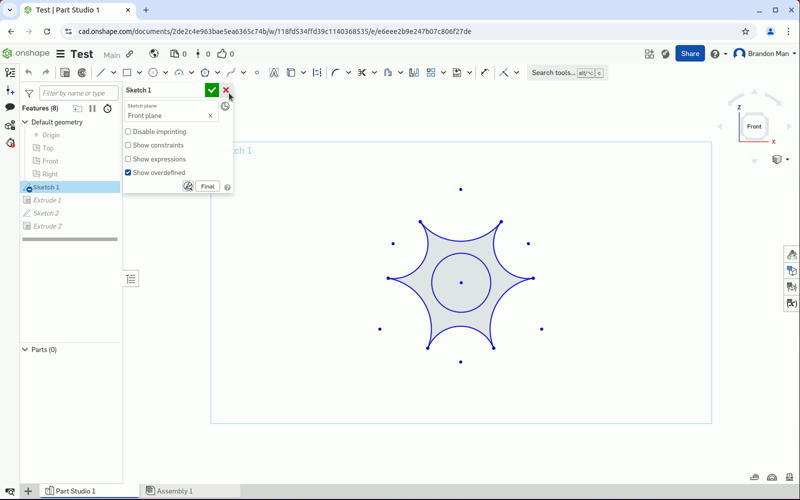
click(229, 92)
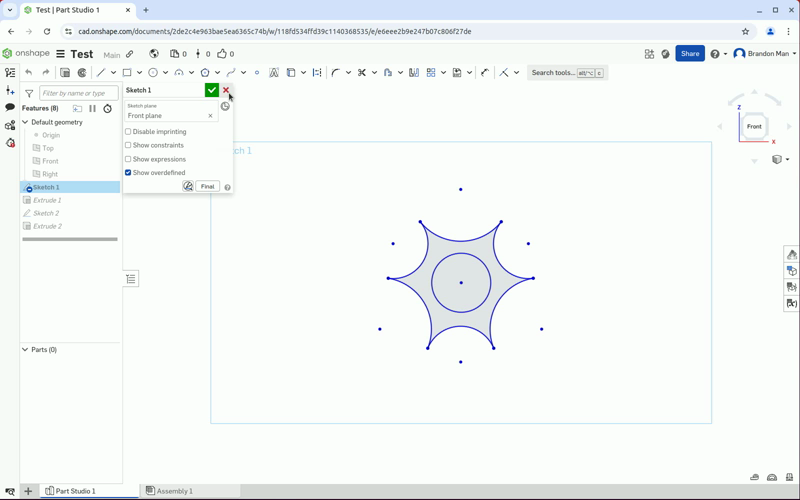
key(shift+s)
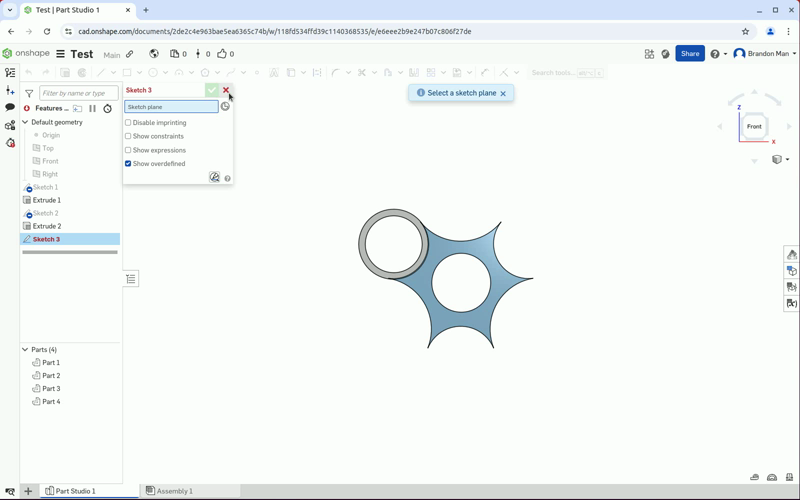
mouse_move(73, 163)
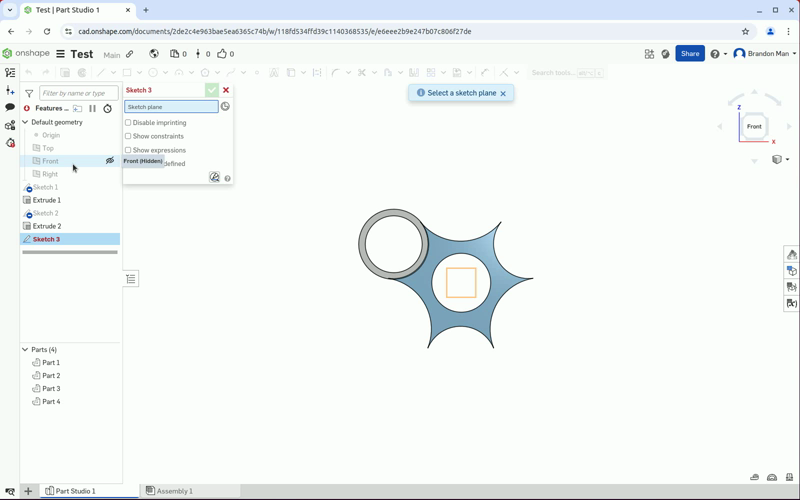
click(73, 163)
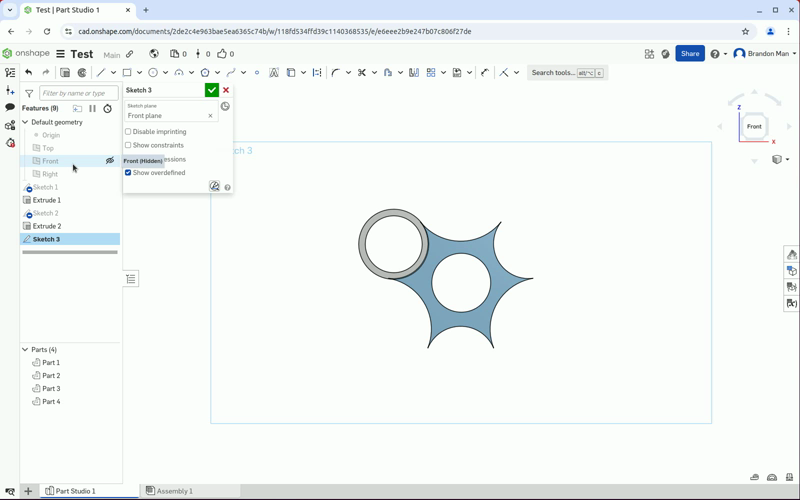
mouse_move(73, 352)
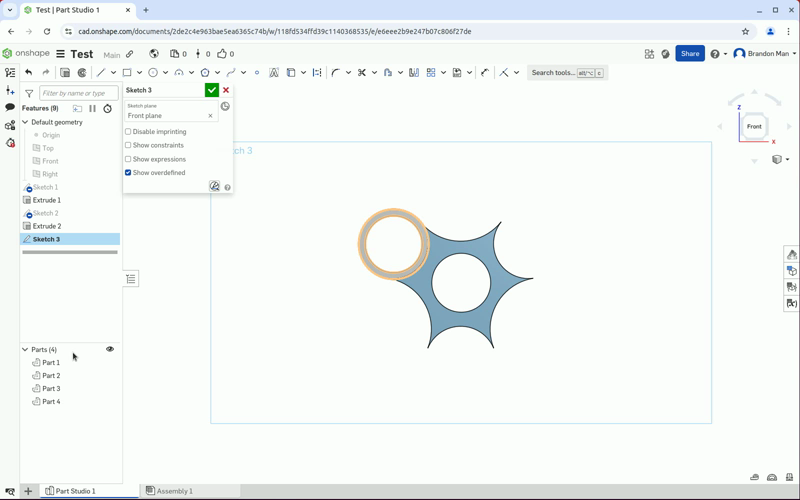
key(y)
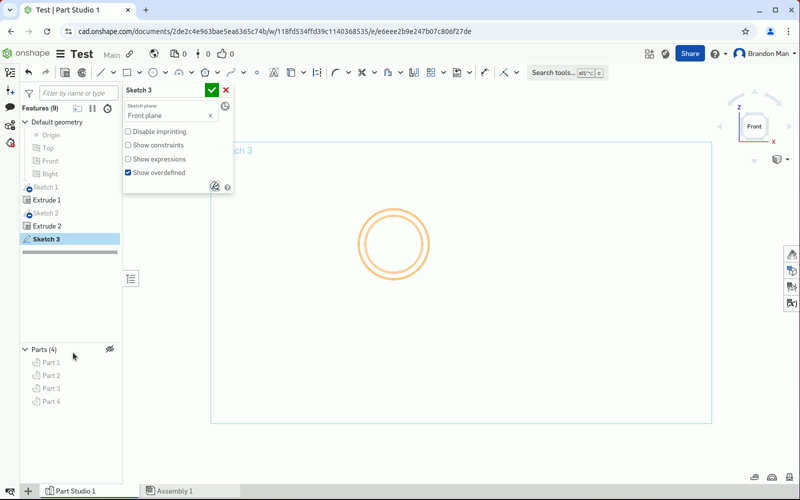
key(c)
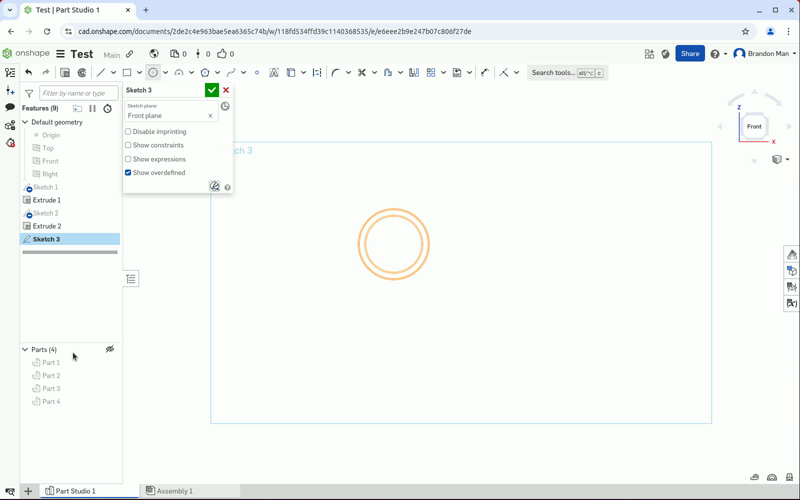
key_down(shift)
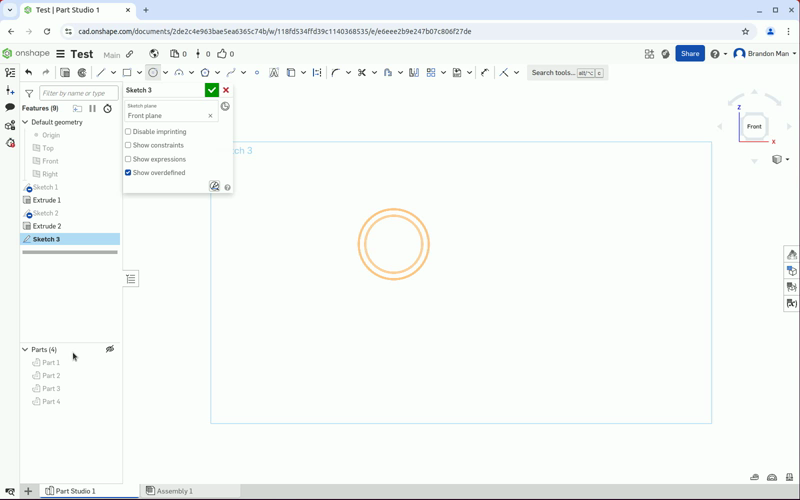
mouse_move(528, 244)
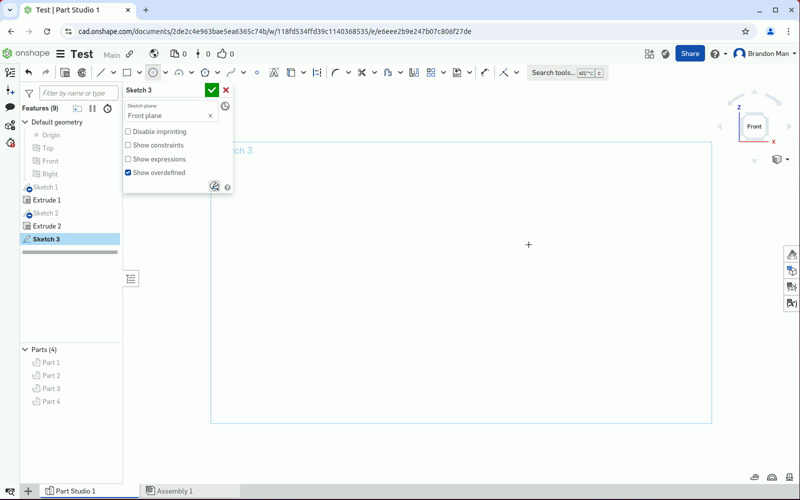
click(528, 244)
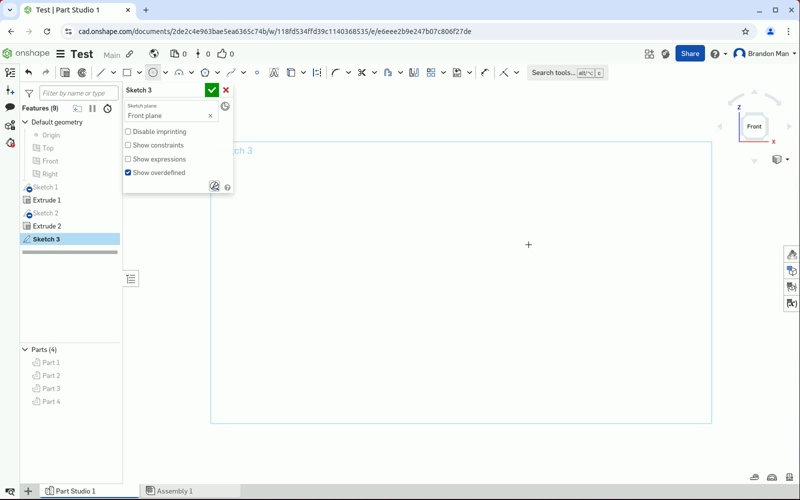
key_up(shift)
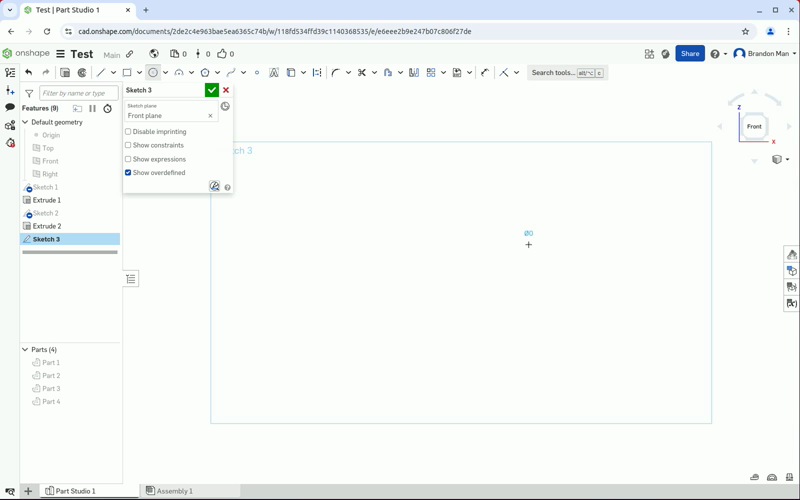
mouse_move(564, 244)
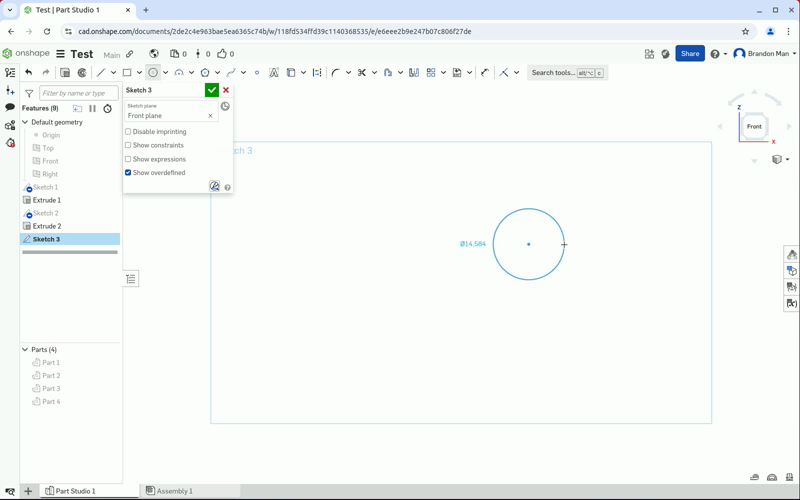
click(564, 244)
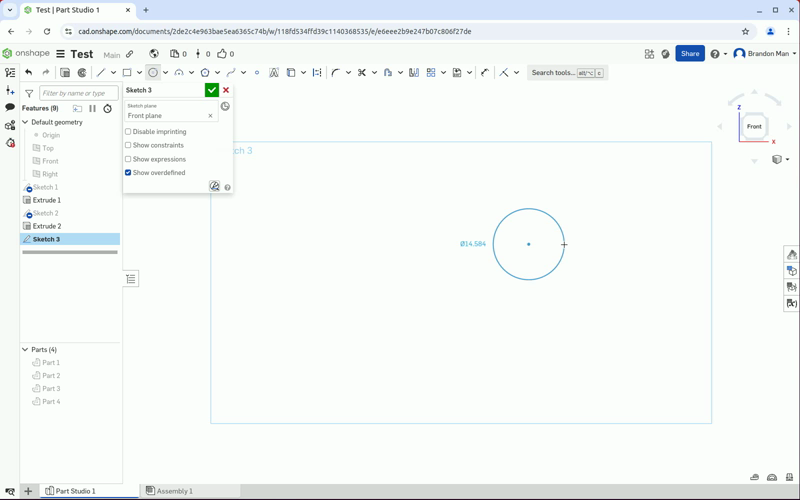
key(esc)
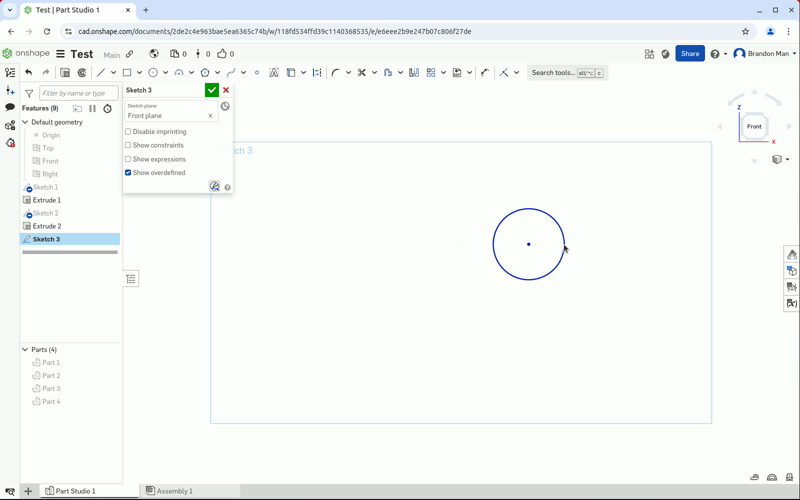
key(c)
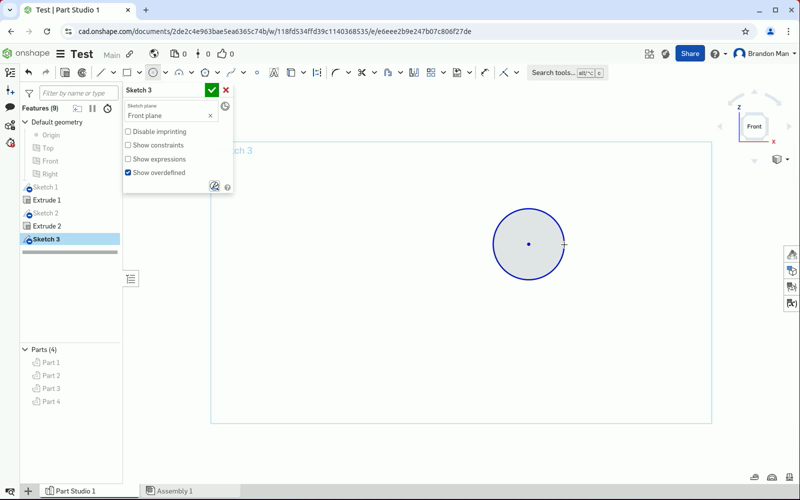
key_down(shift)
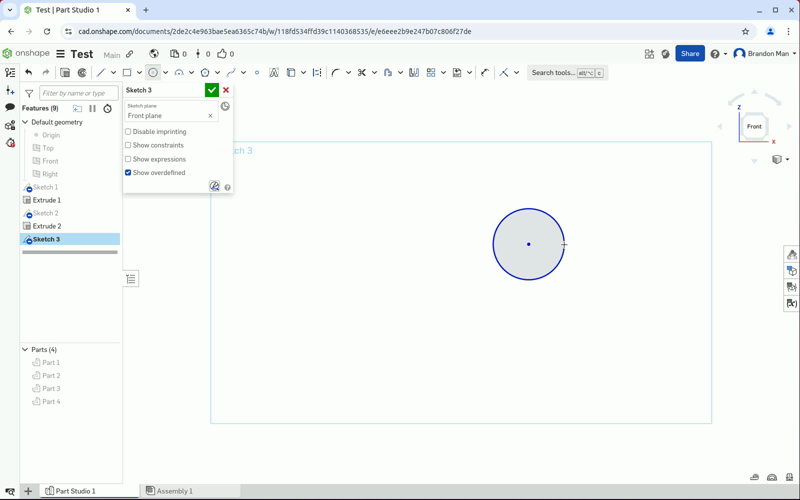
mouse_move(528, 244)
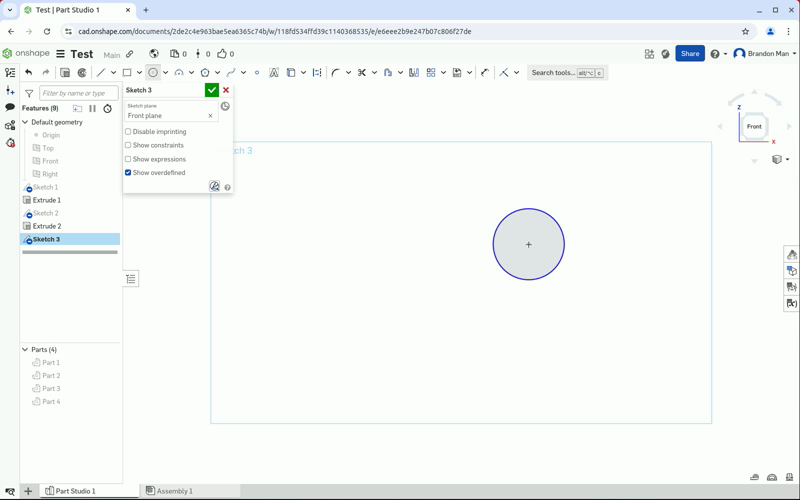
click(528, 244)
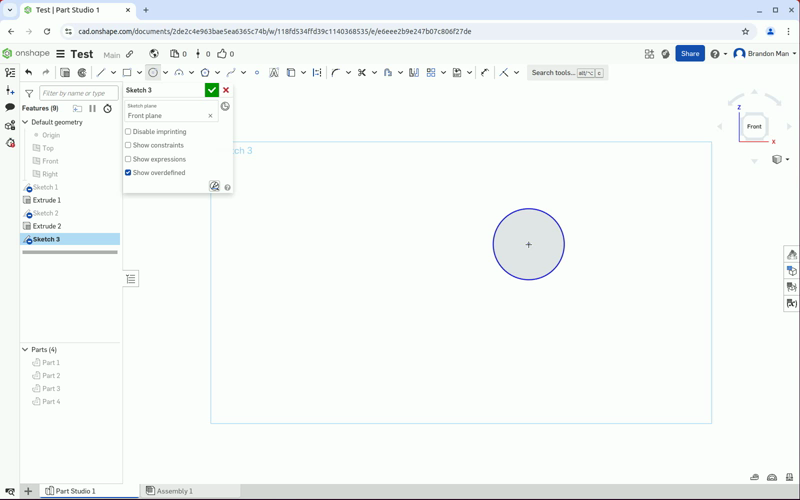
key_up(shift)
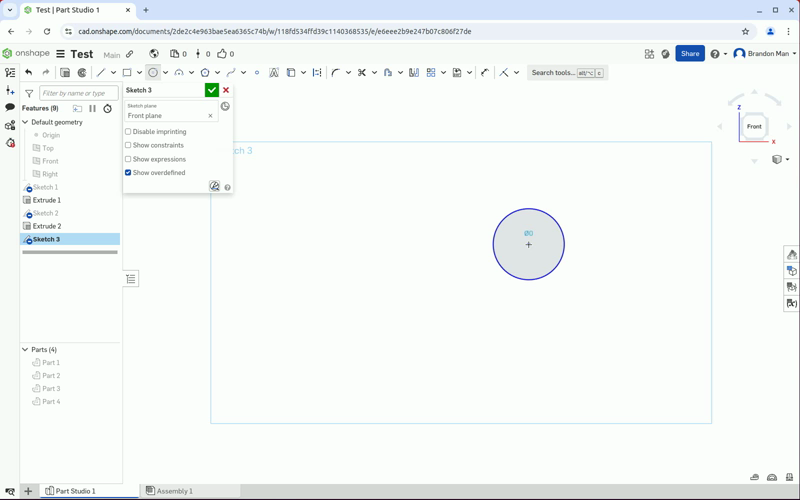
mouse_move(557, 244)
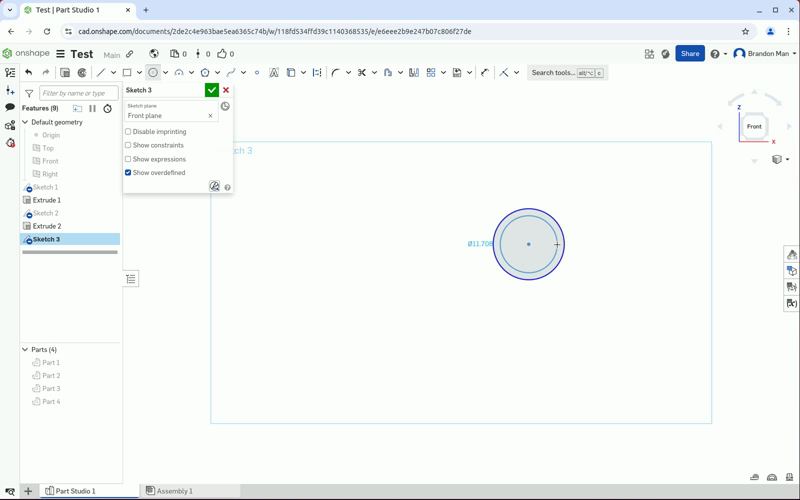
click(557, 244)
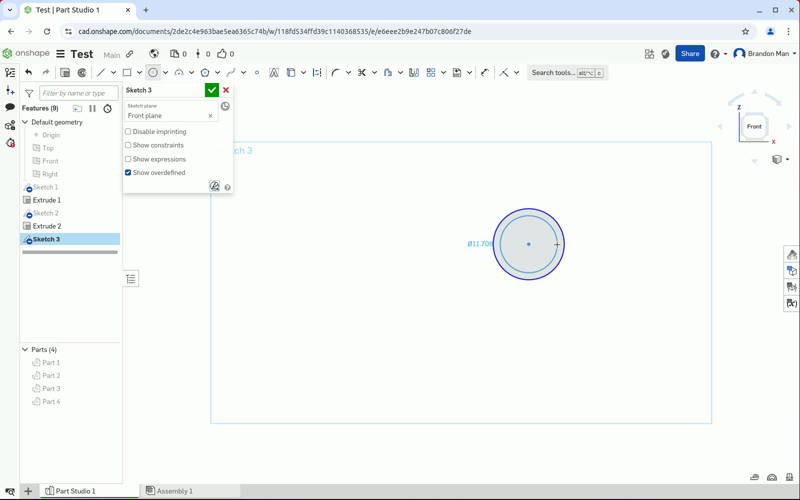
key(esc)
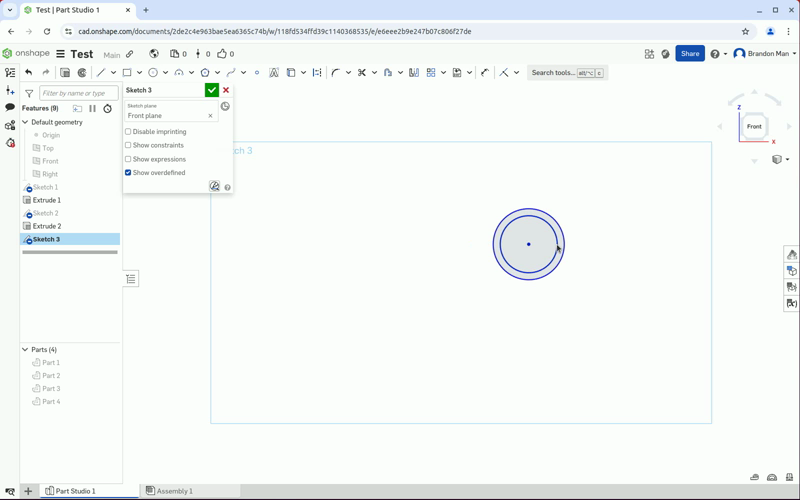
mouse_move(504, 224)
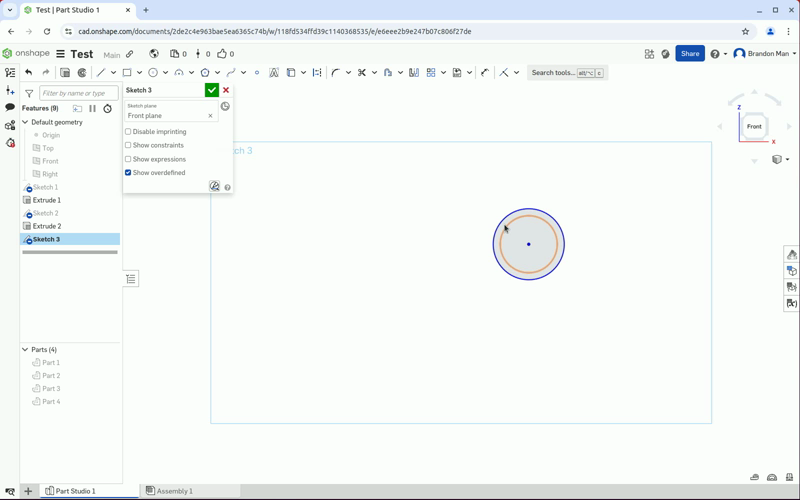
scroll(6)
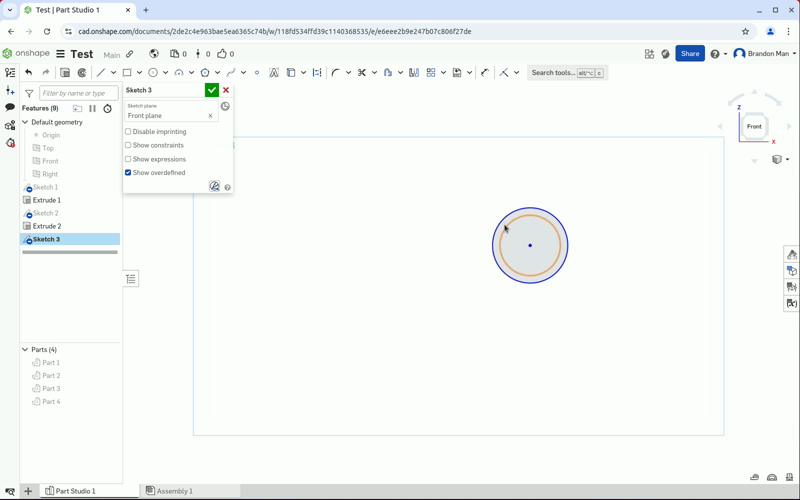
scroll(6)
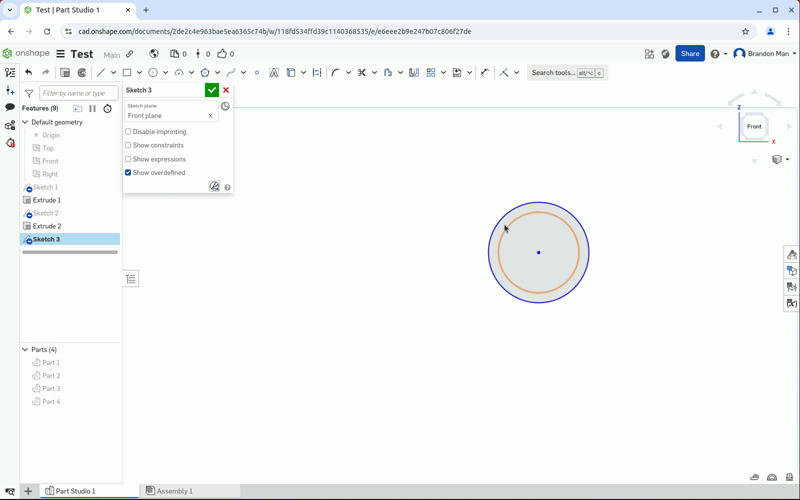
scroll(6)
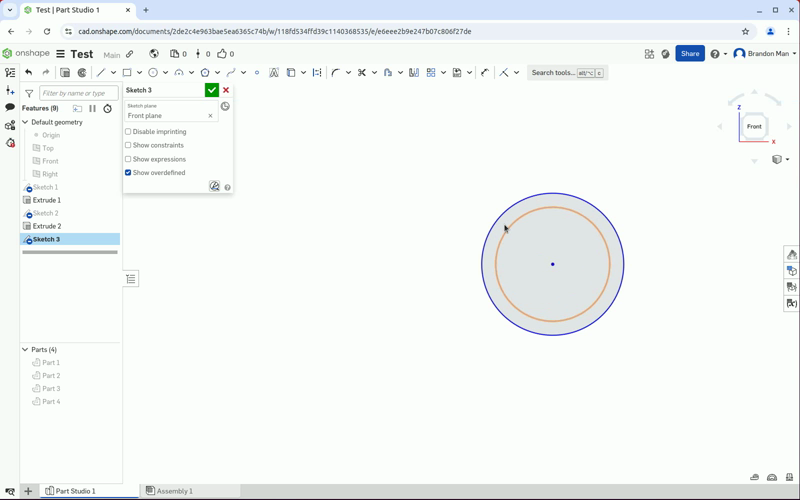
scroll(6)
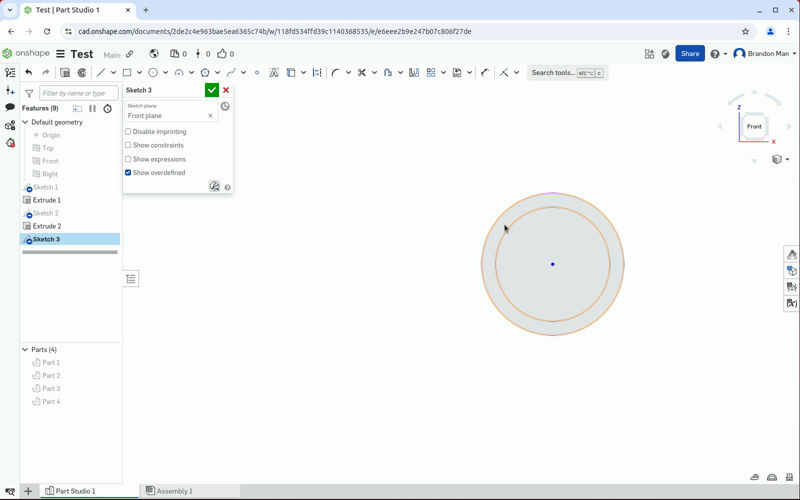
scroll(6)
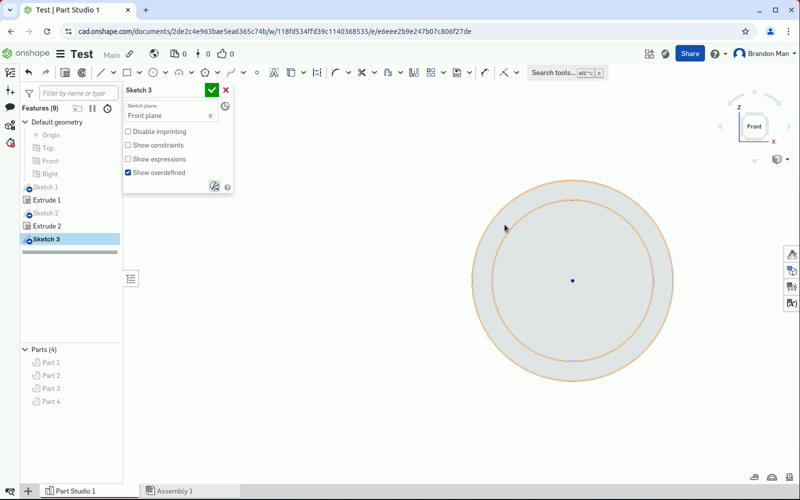
scroll(6)
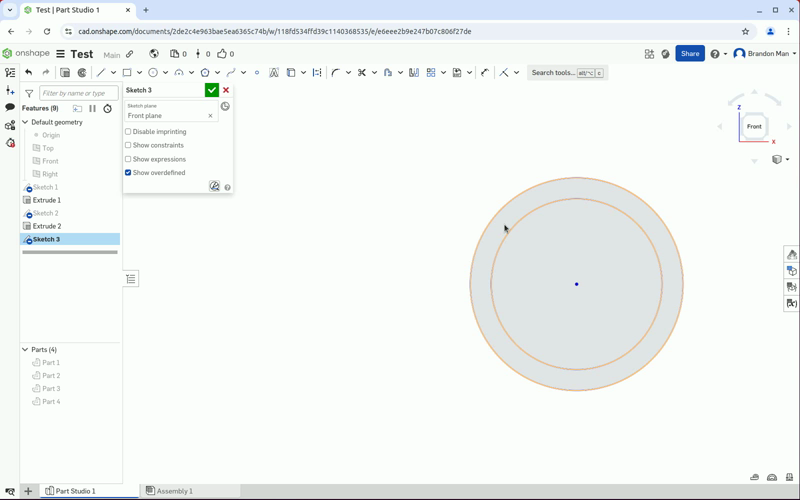
scroll(6)
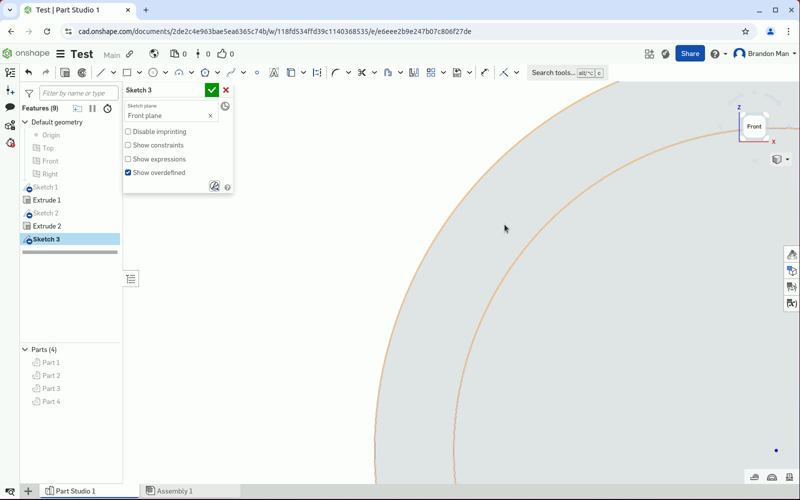
click(504, 224)
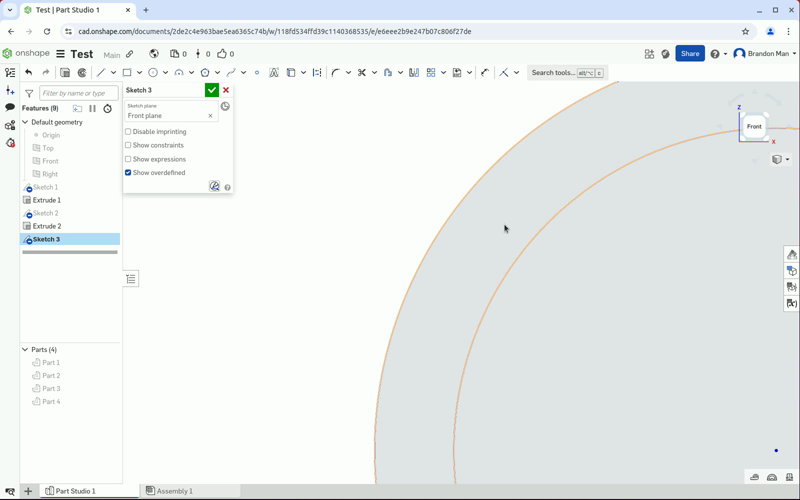
scroll(-6)
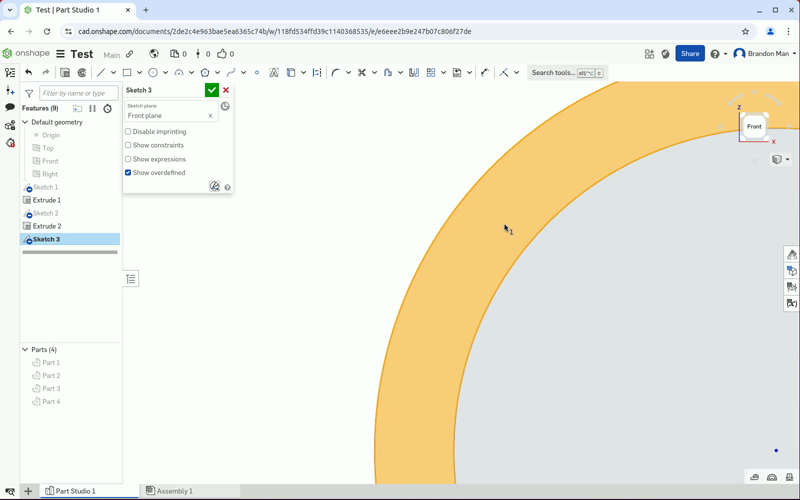
scroll(-6)
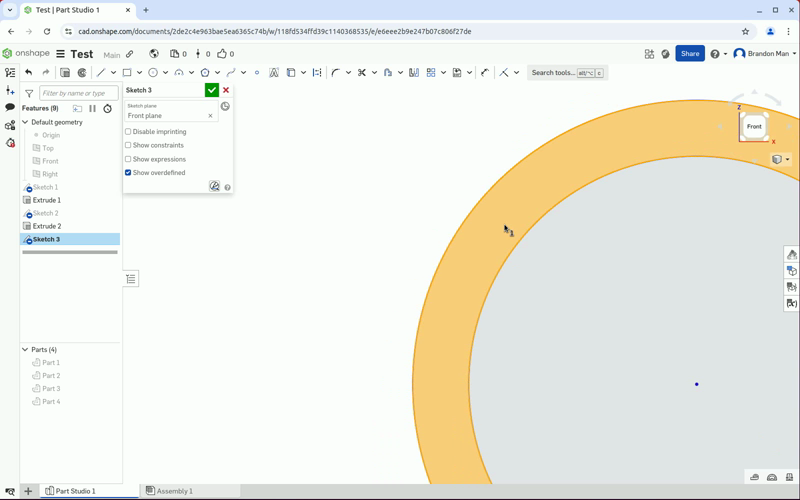
scroll(-6)
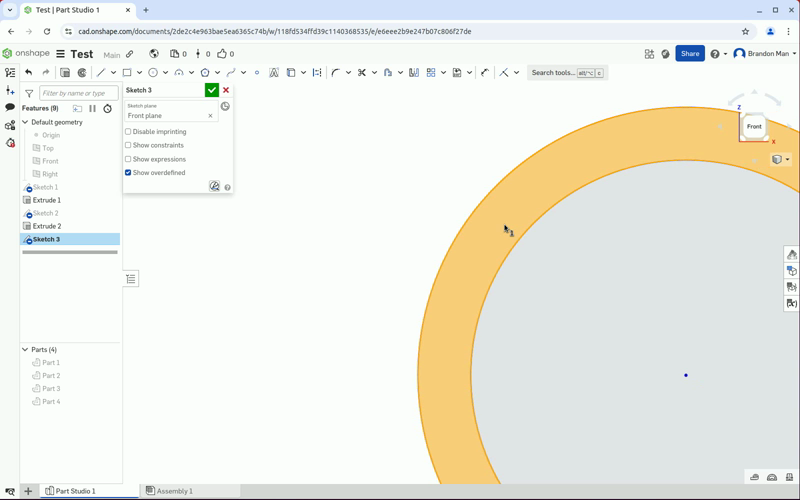
scroll(-6)
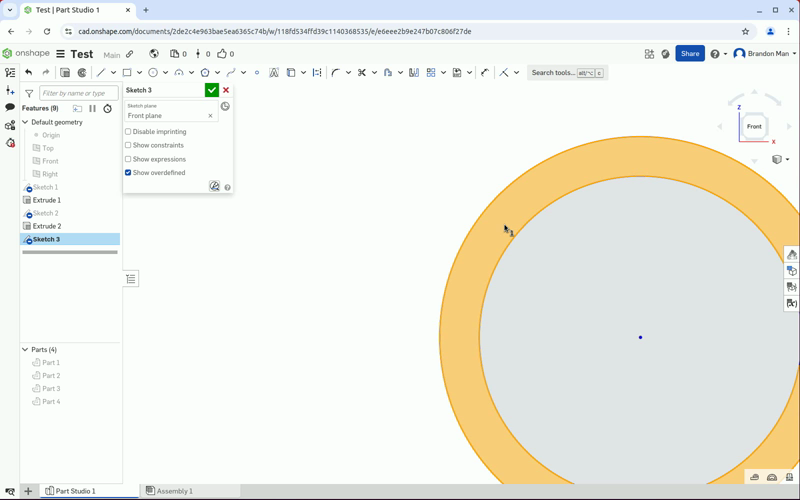
scroll(-6)
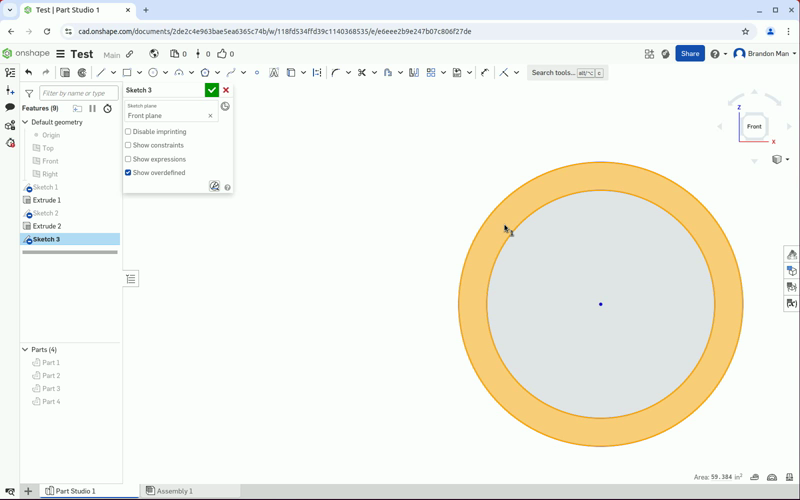
scroll(-6)
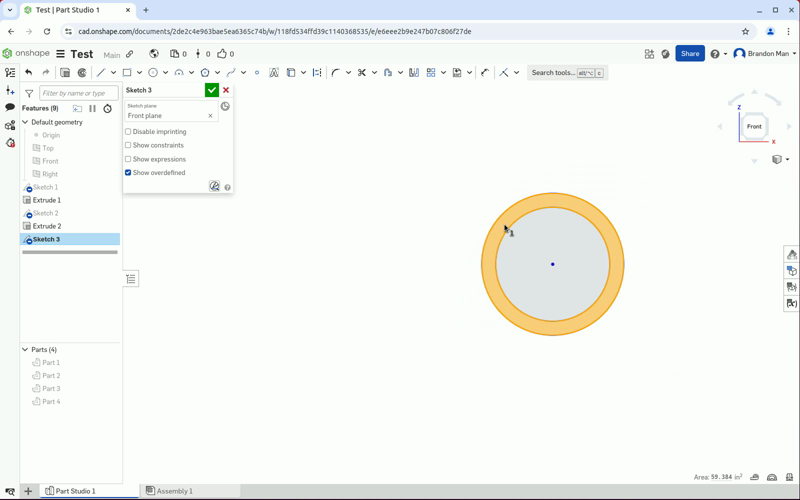
scroll(-6)
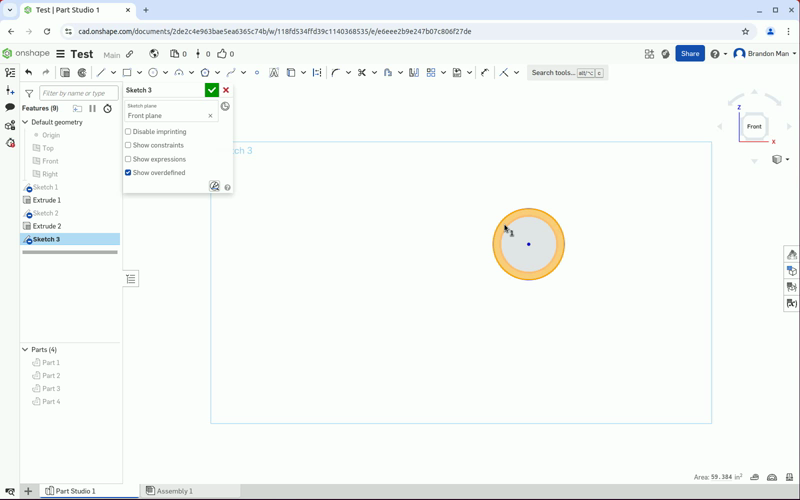
mouse_move(73, 352)
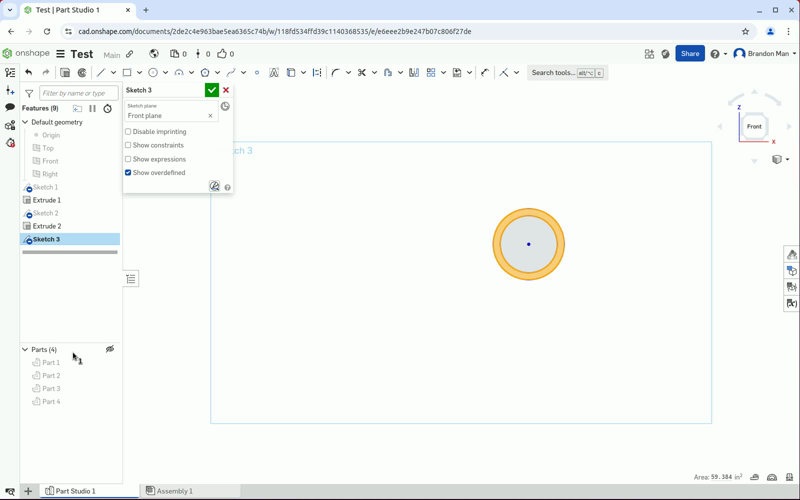
key(shift+y)
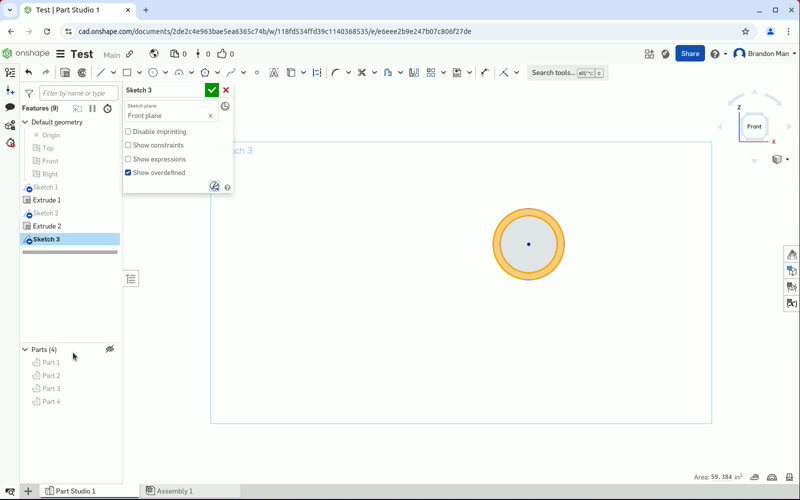
key(shift+e)
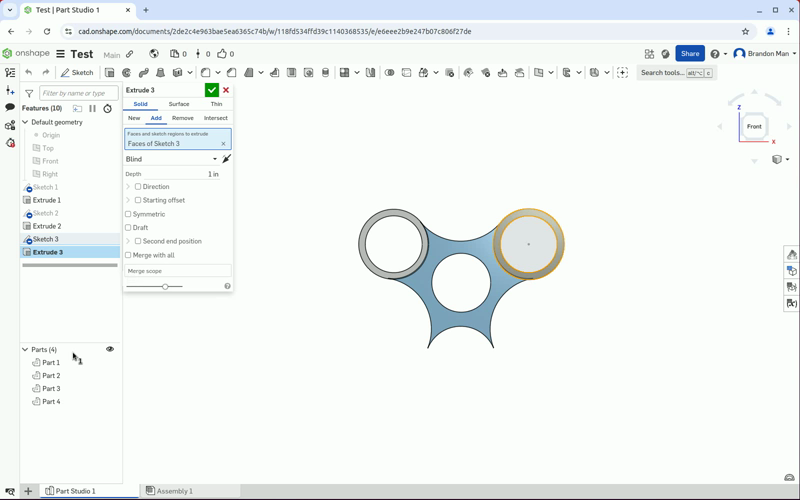
mouse_move(143, 106)
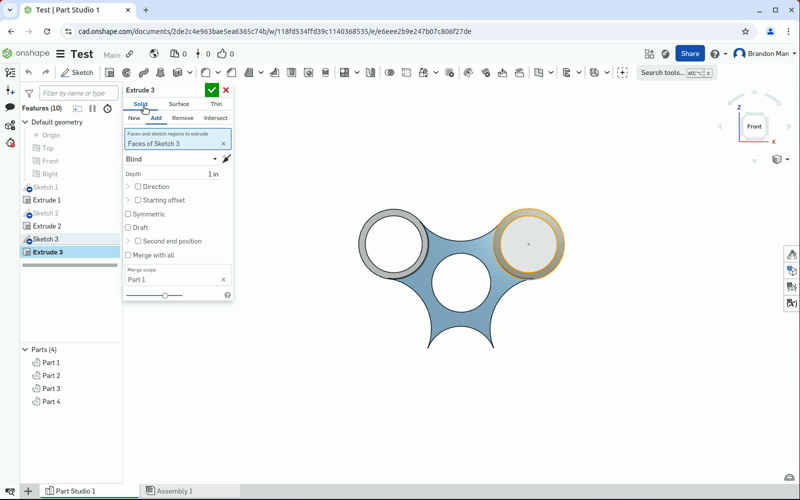
click(143, 106)
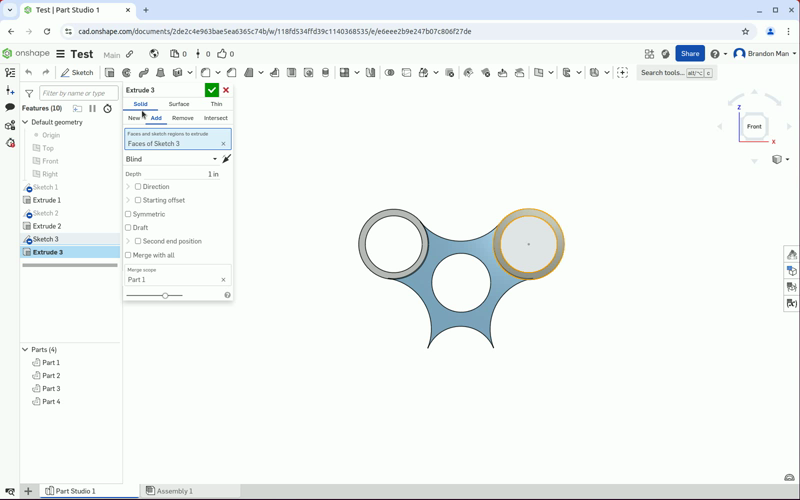
mouse_move(137, 120)
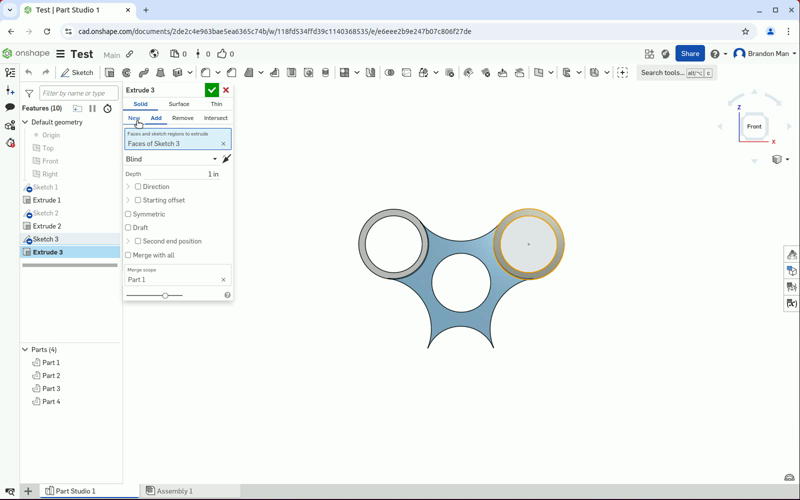
click(137, 120)
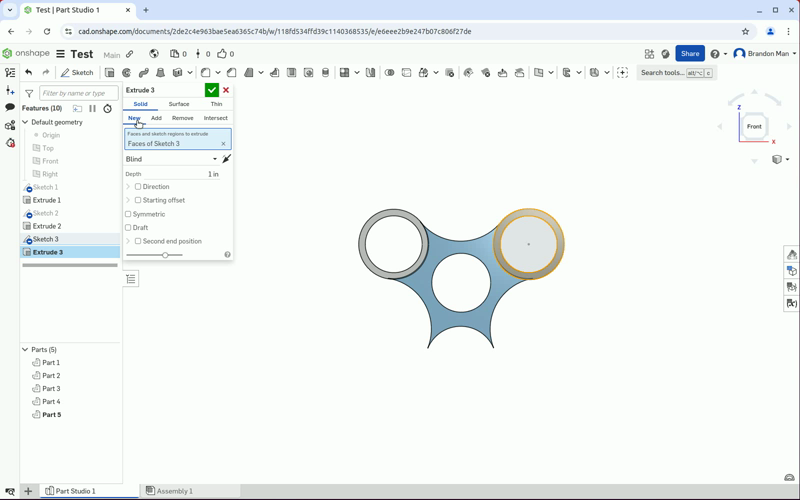
key(tab, 4)
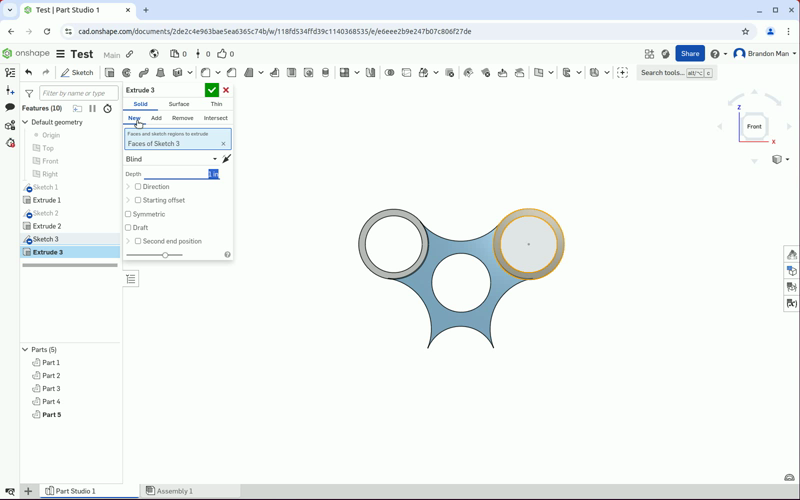
text(1.444)
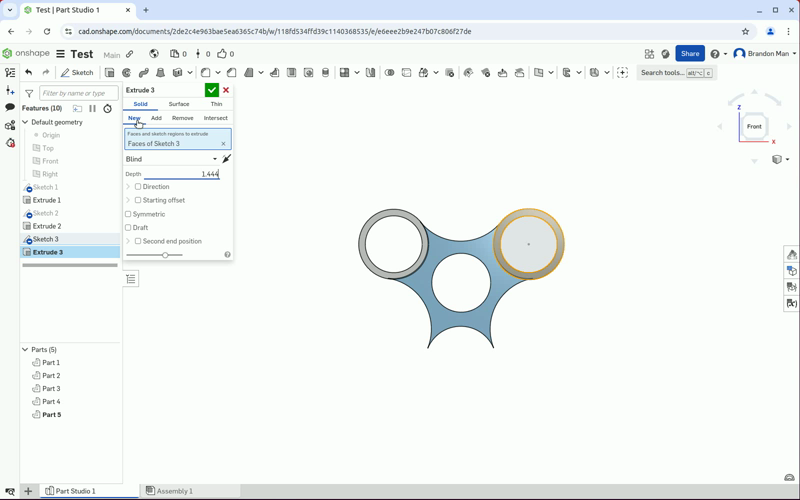
key(enter)
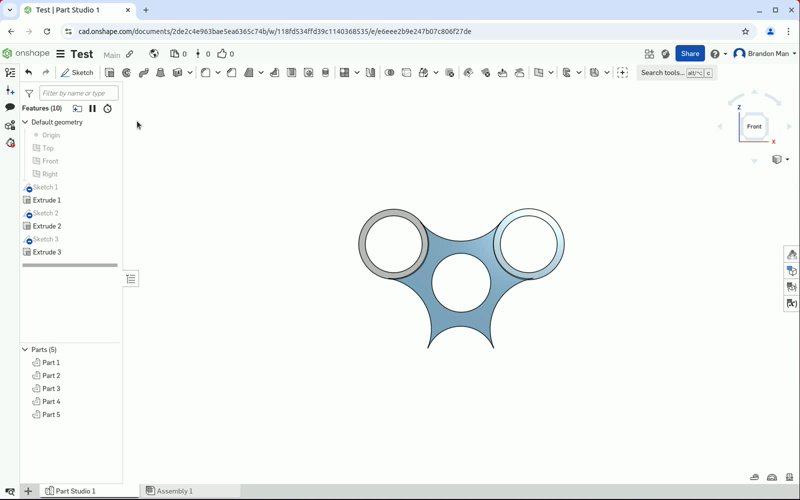
key(shift+h)
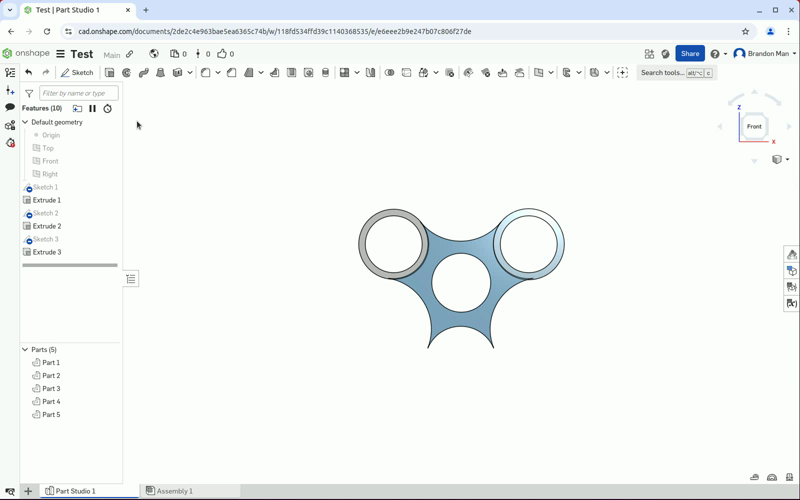
key(shift+h)
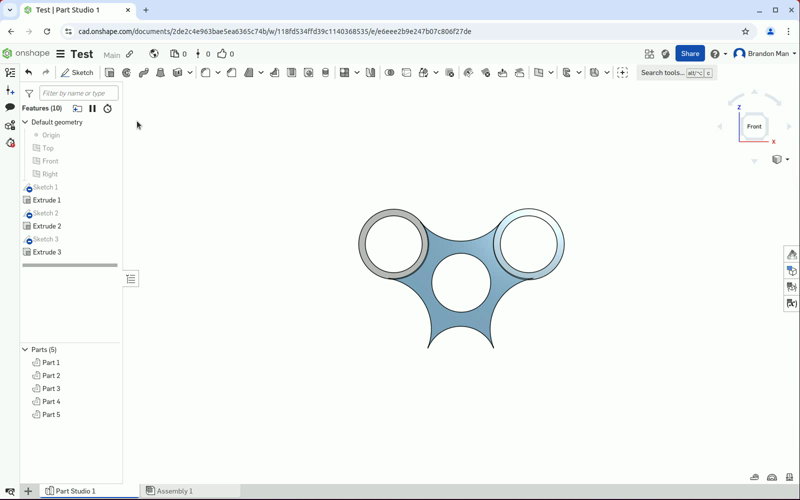
mouse_move(73, 189)
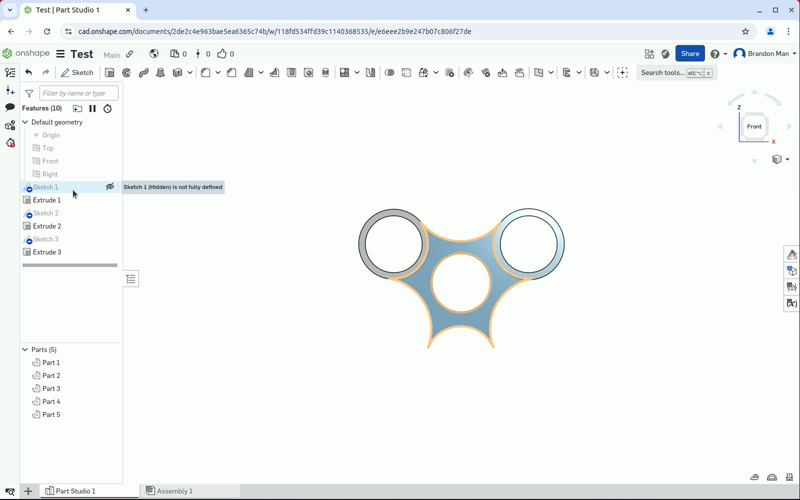
click(73, 189)
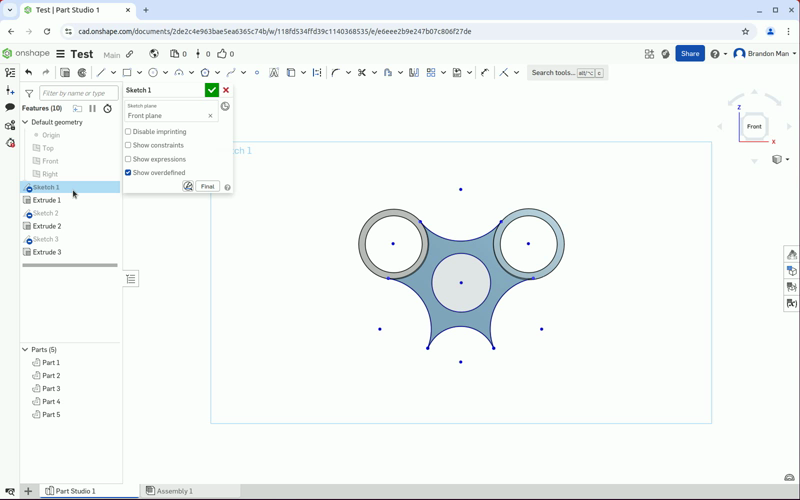
mouse_move(229, 92)
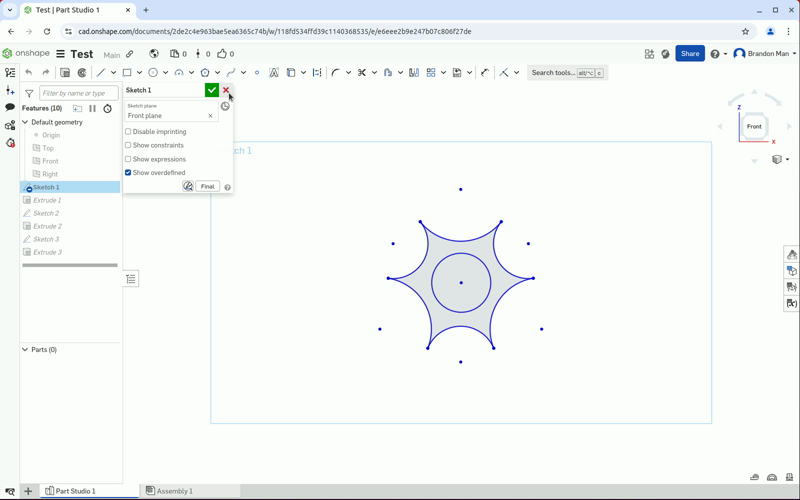
click(229, 92)
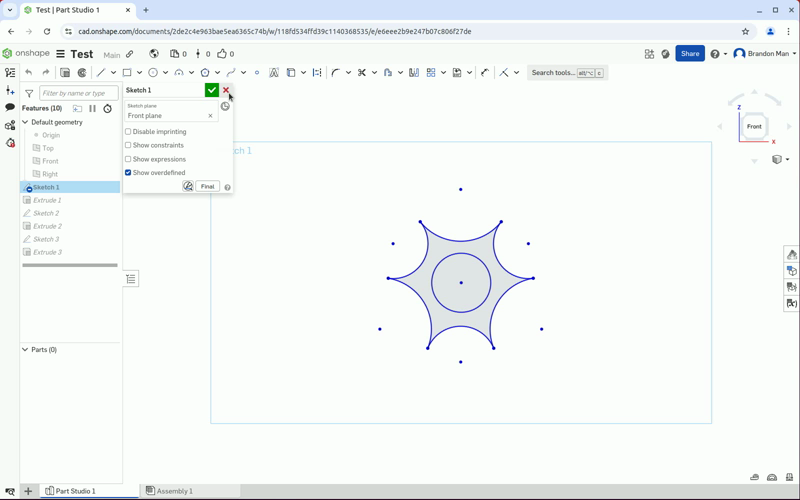
key(shift+s)
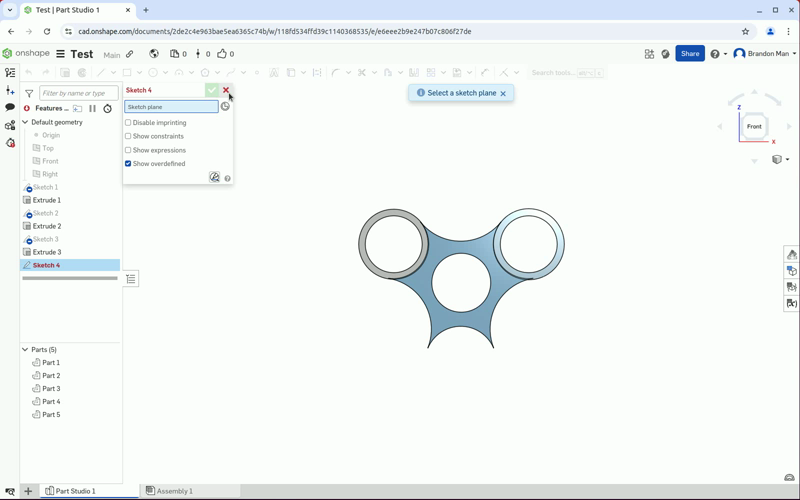
mouse_move(73, 163)
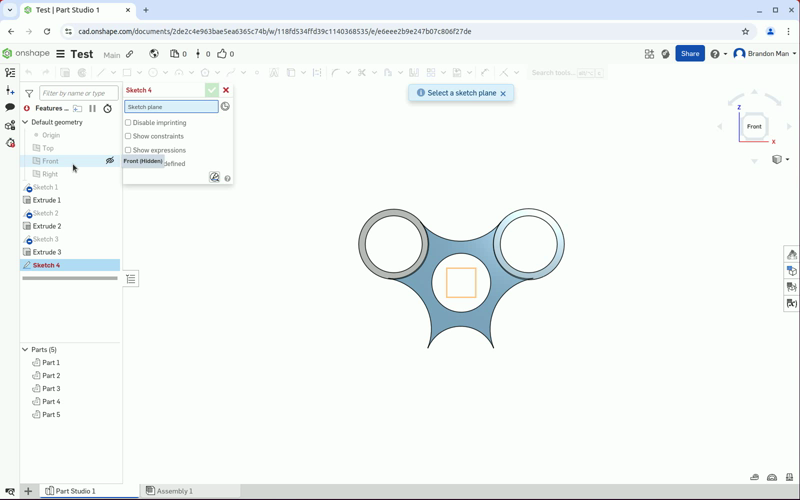
click(73, 163)
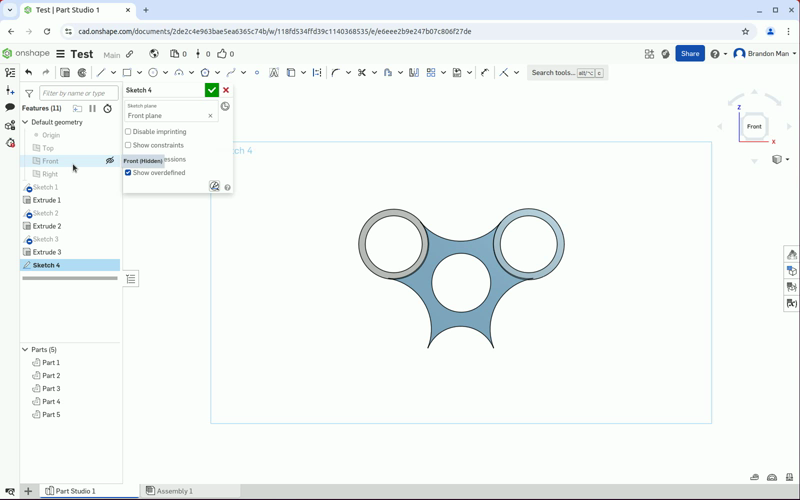
mouse_move(73, 352)
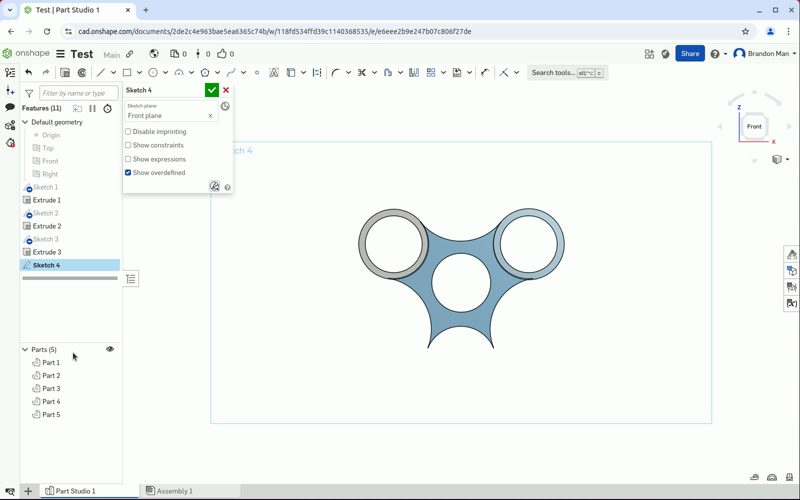
key(y)
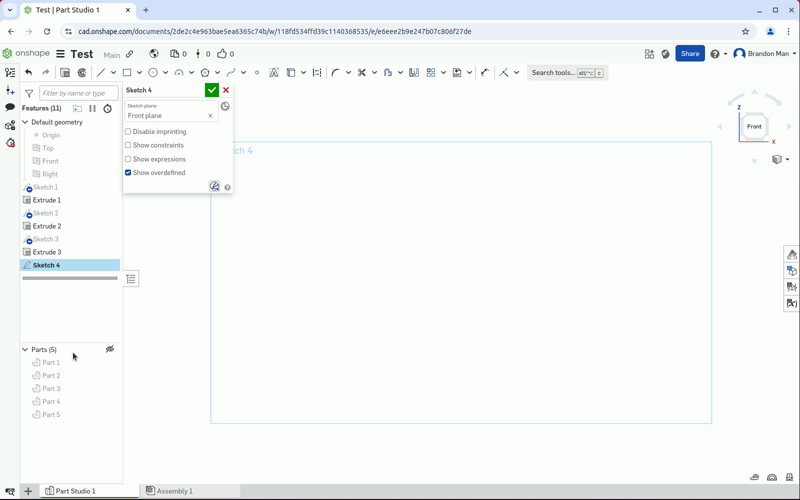
key(c)
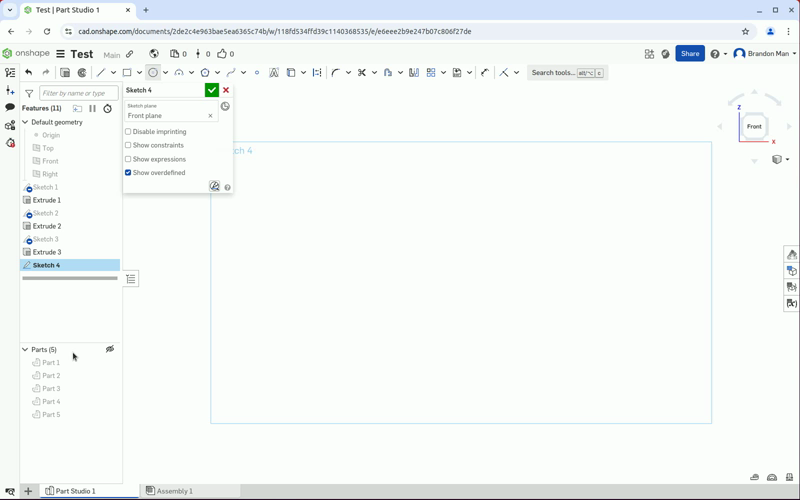
key_down(shift)
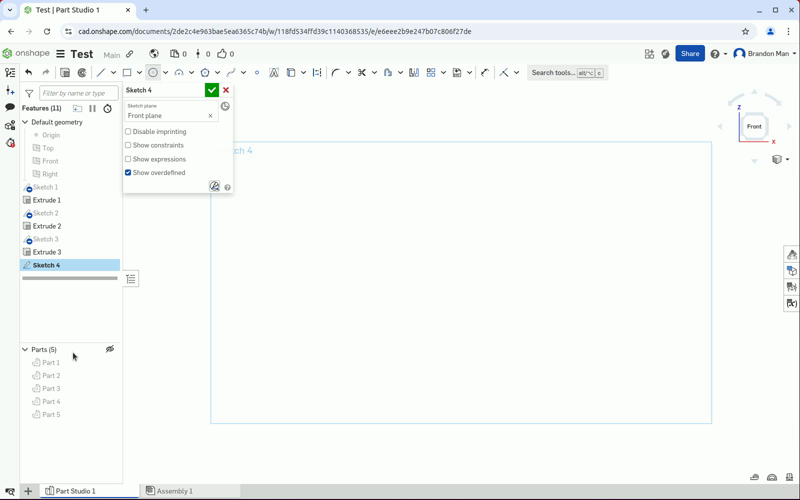
mouse_move(460, 360)
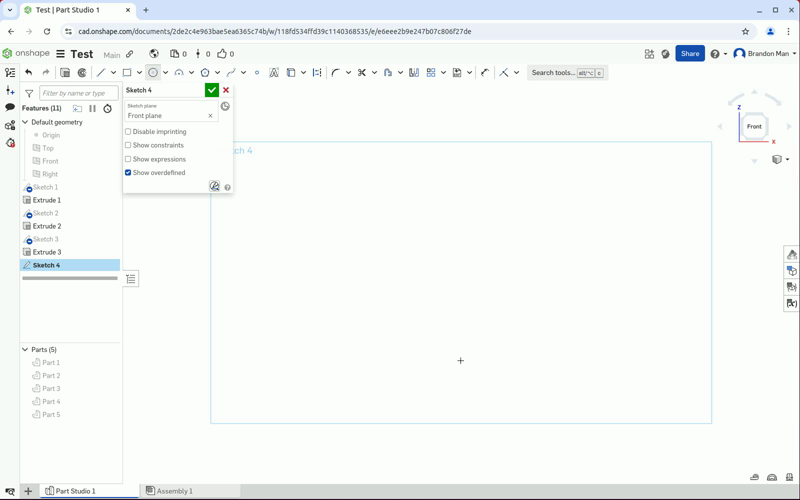
click(460, 360)
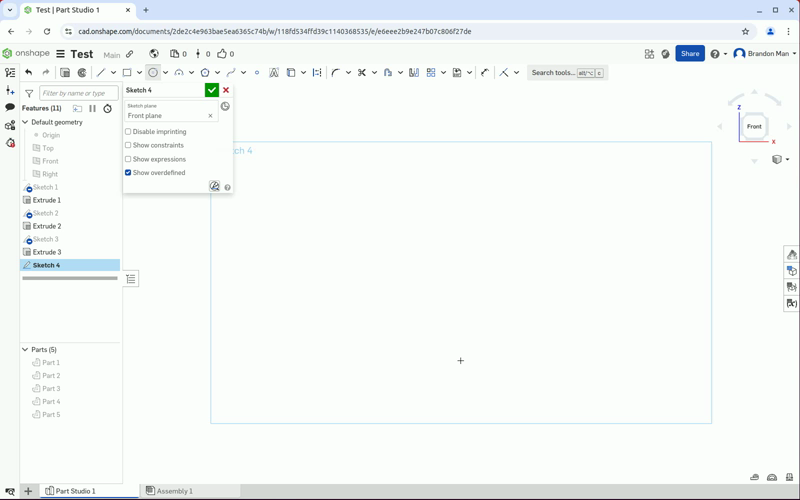
key_up(shift)
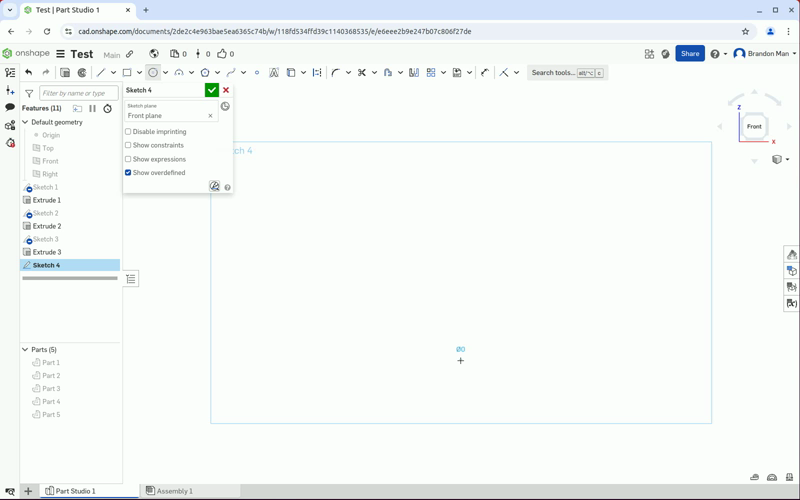
mouse_move(495, 360)
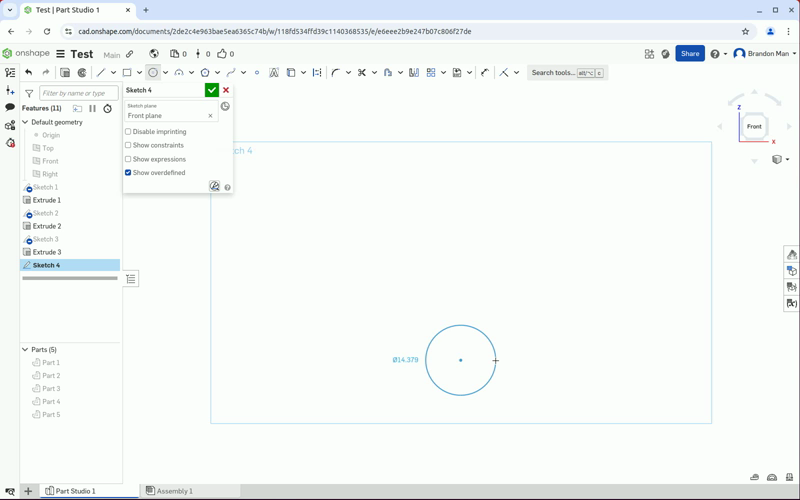
click(495, 360)
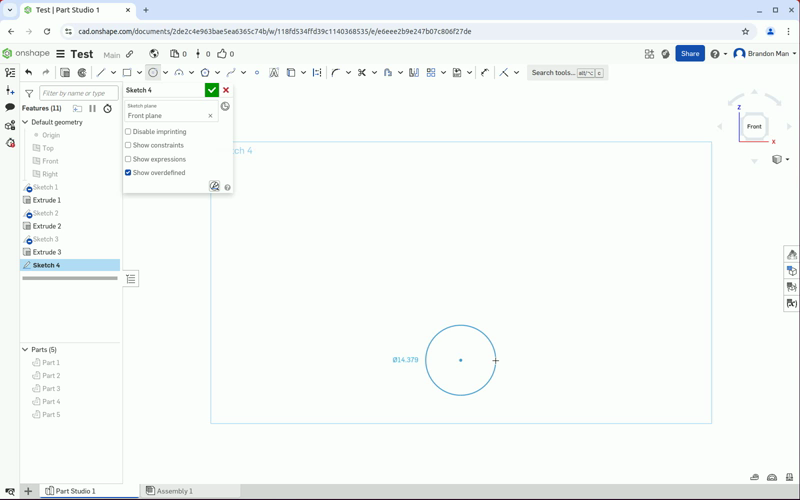
key(esc)
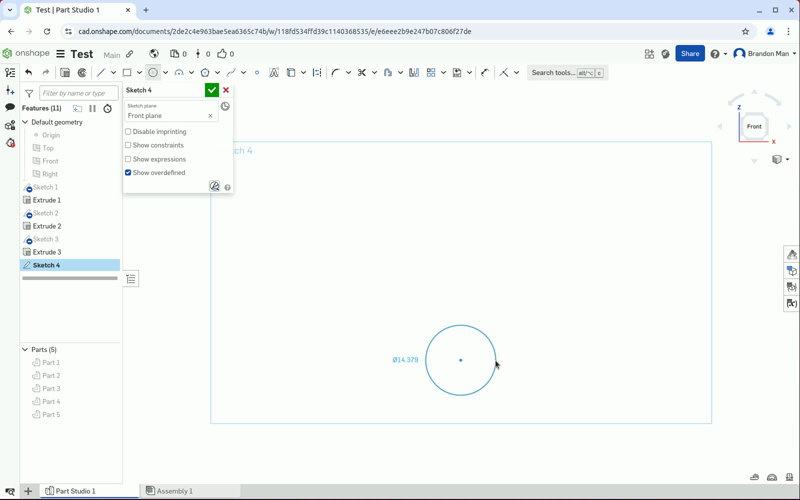
key(c)
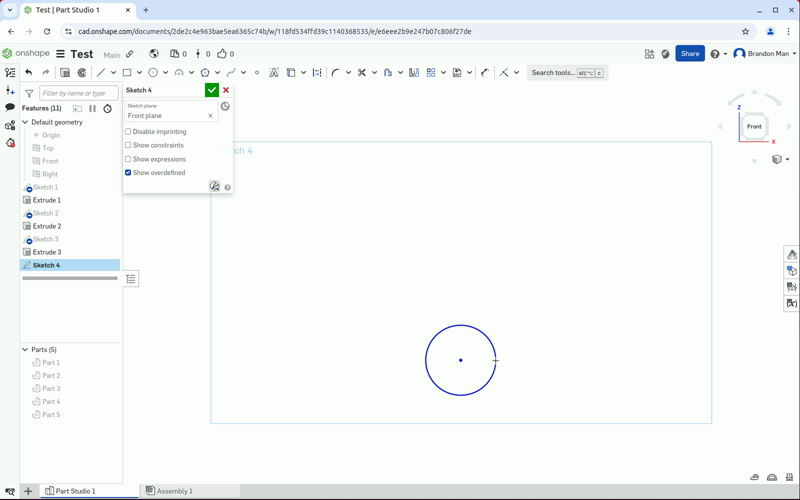
key_down(shift)
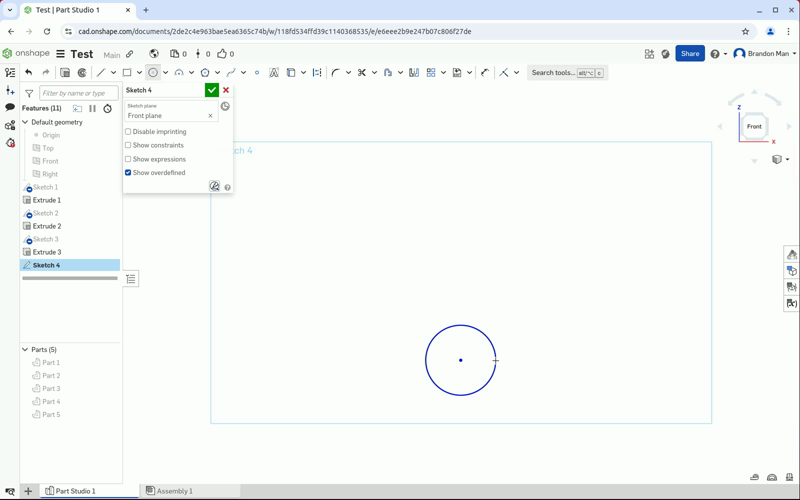
mouse_move(460, 360)
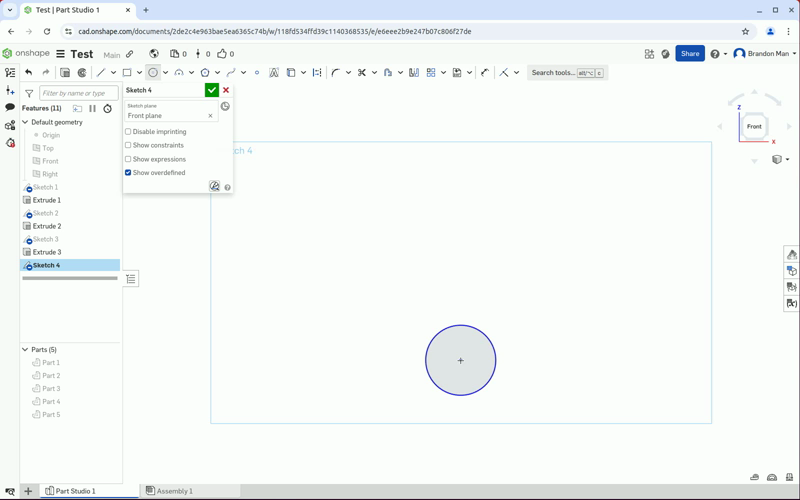
click(460, 360)
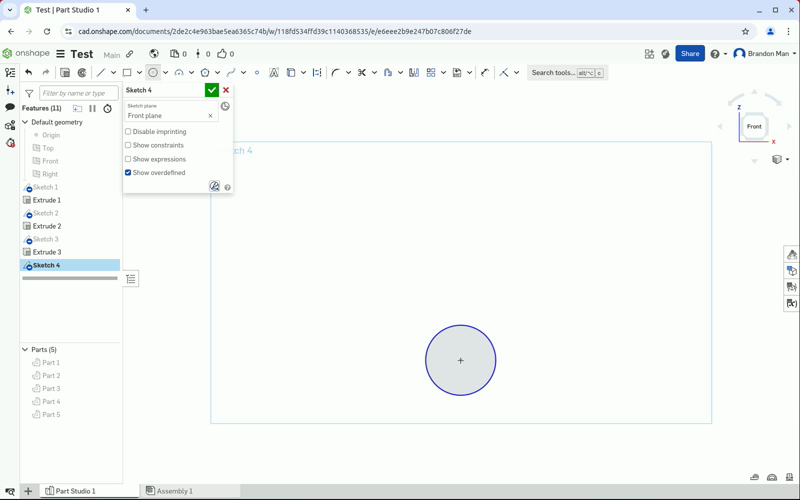
key_up(shift)
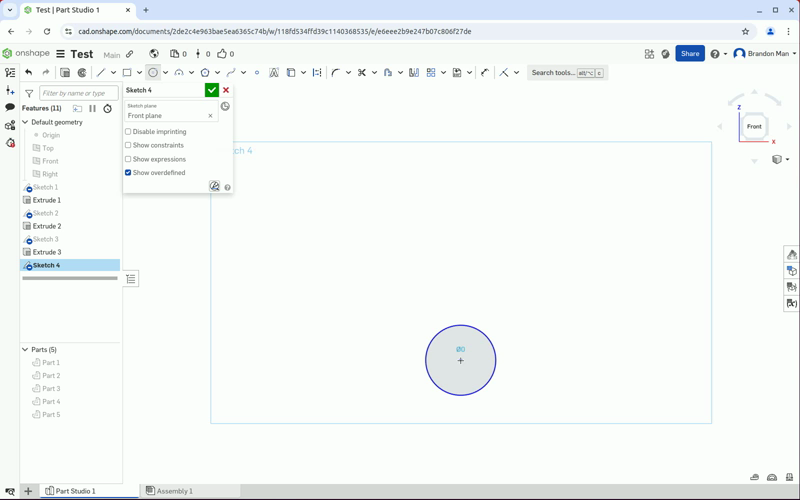
mouse_move(489, 360)
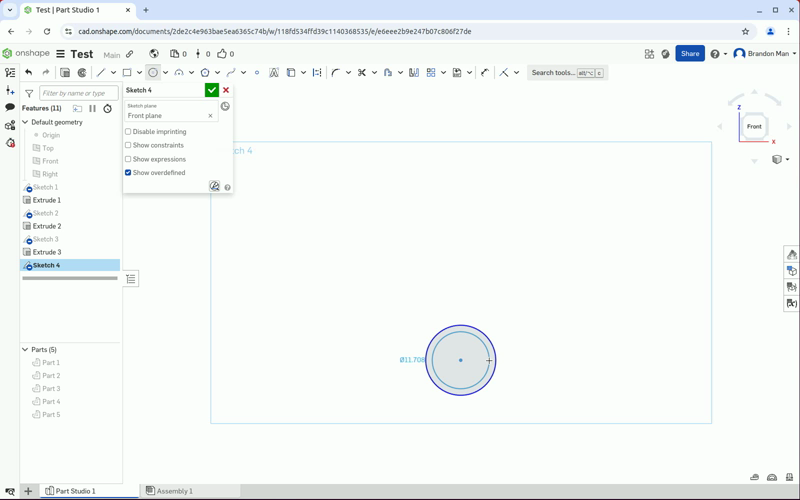
click(489, 360)
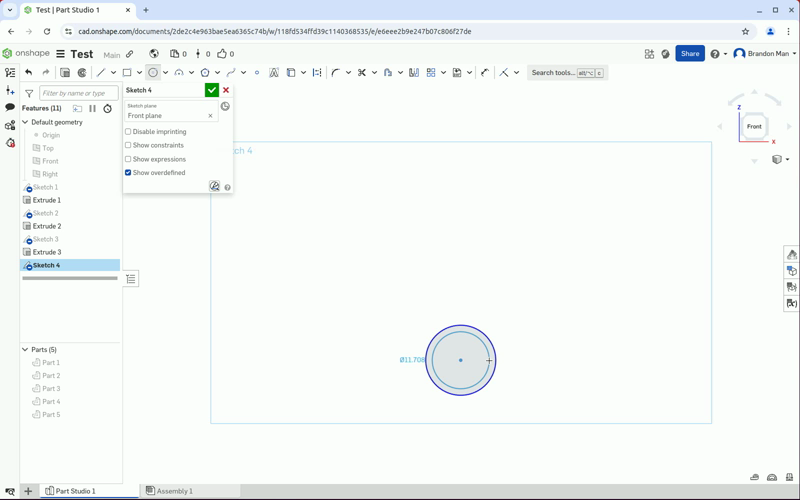
key(esc)
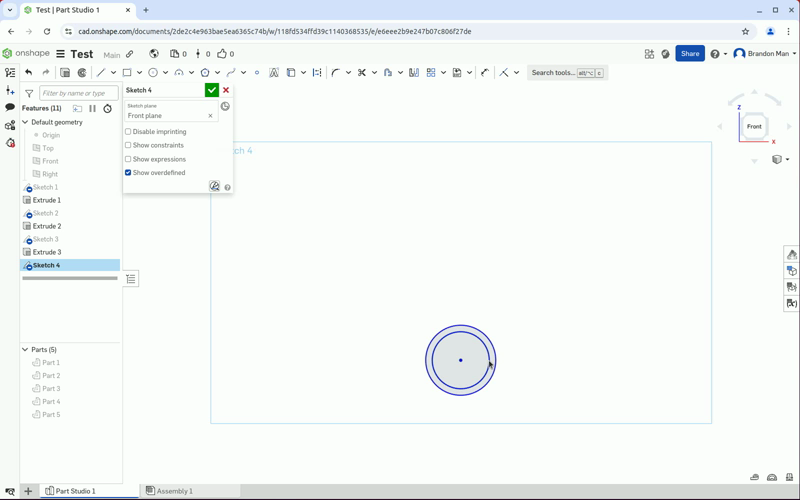
mouse_move(452, 327)
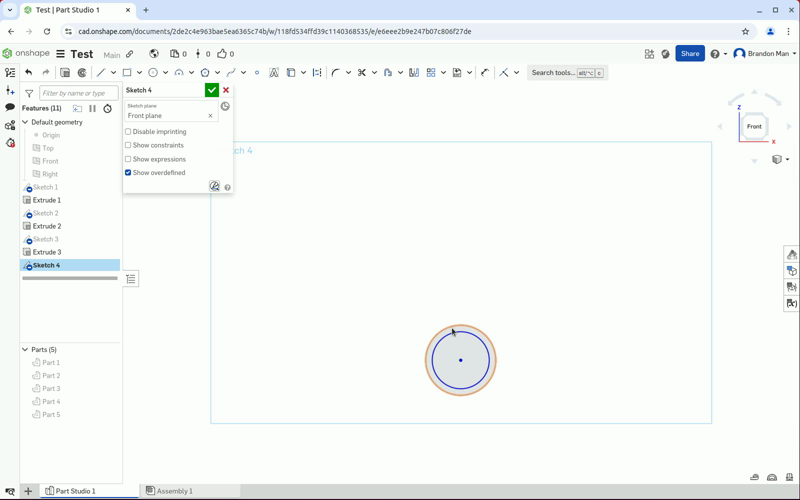
scroll(6)
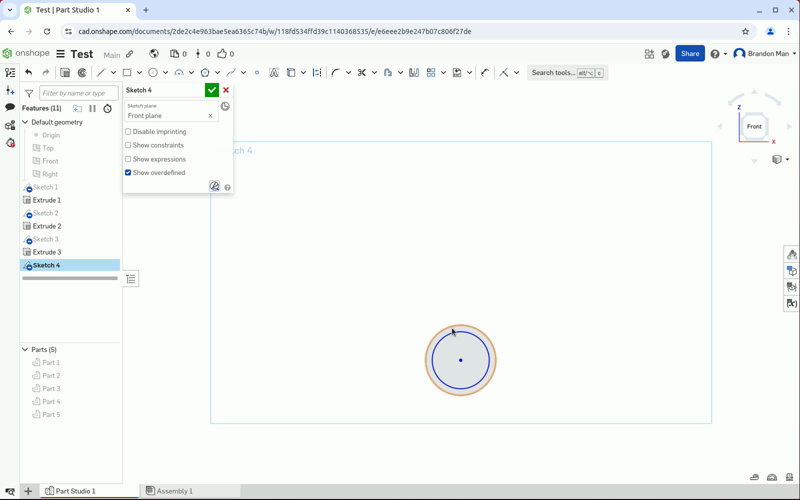
scroll(6)
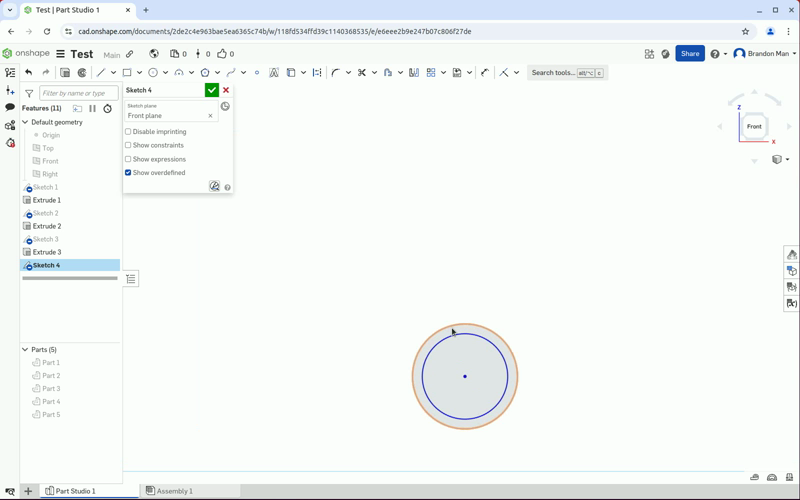
scroll(6)
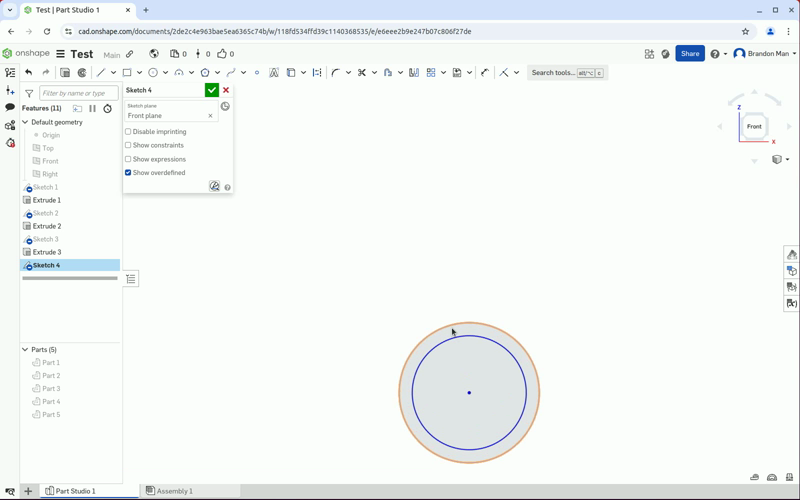
scroll(6)
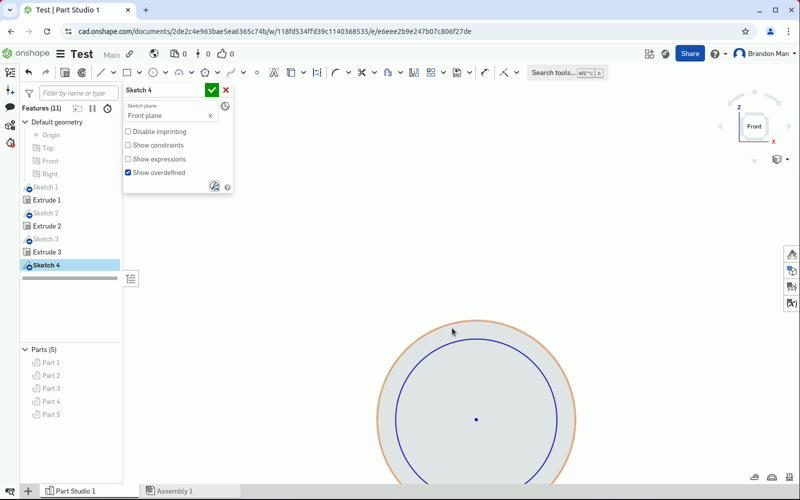
scroll(6)
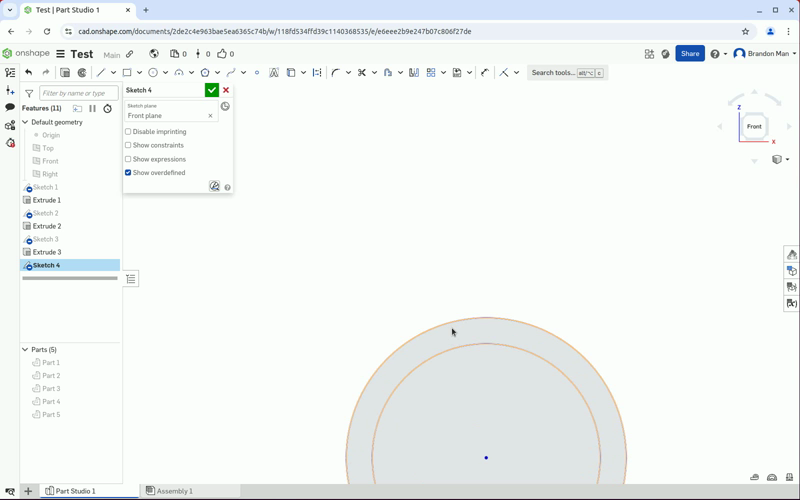
scroll(6)
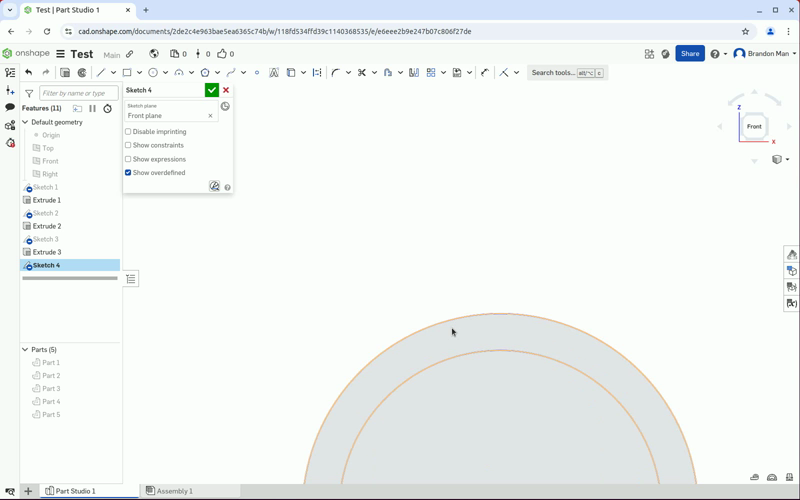
scroll(6)
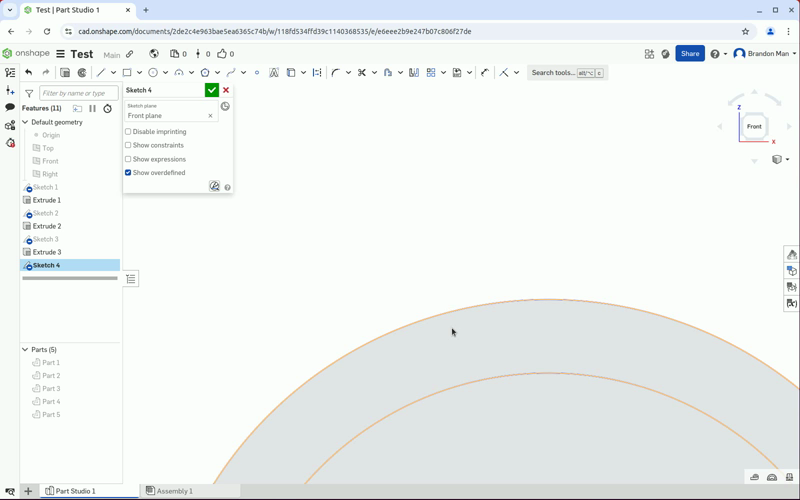
click(452, 327)
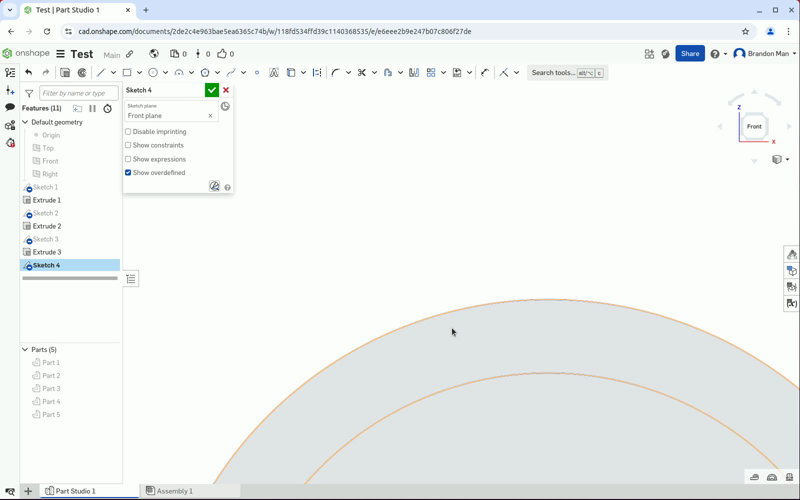
scroll(-6)
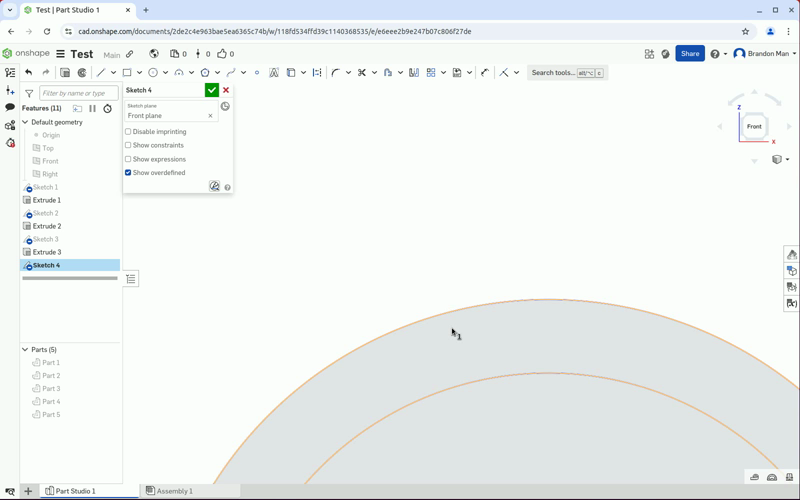
scroll(-6)
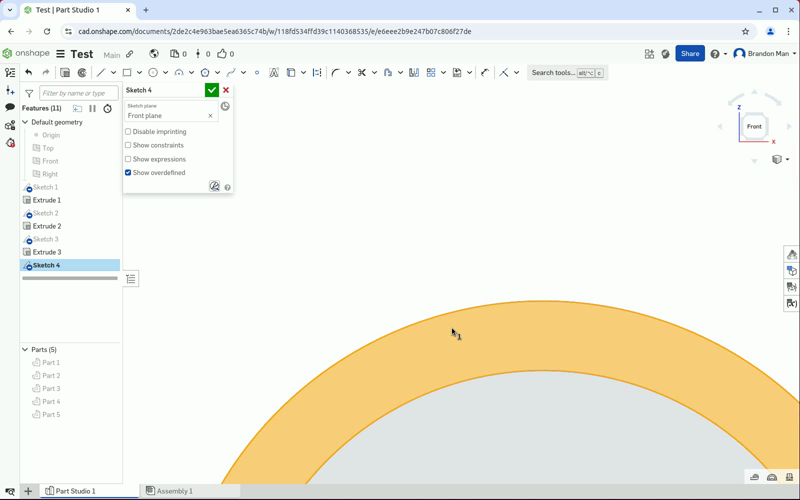
scroll(-6)
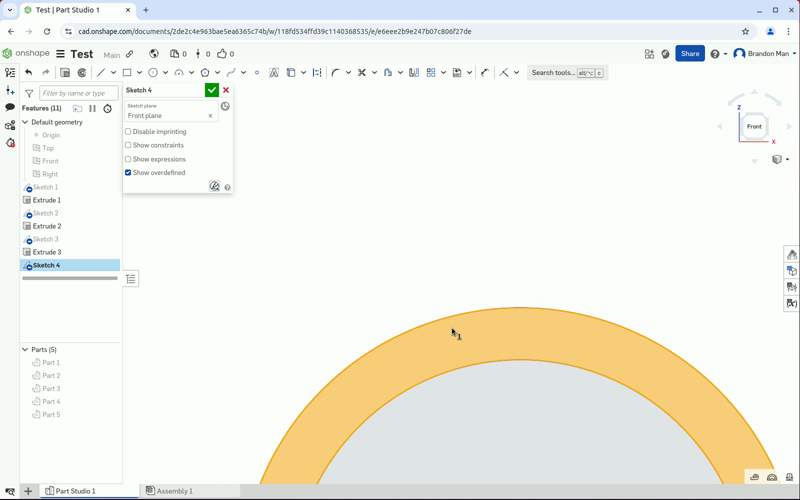
scroll(-6)
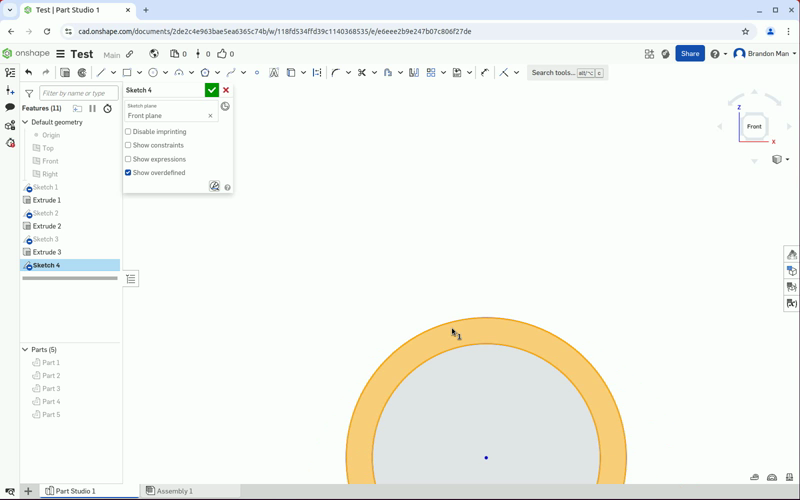
scroll(-6)
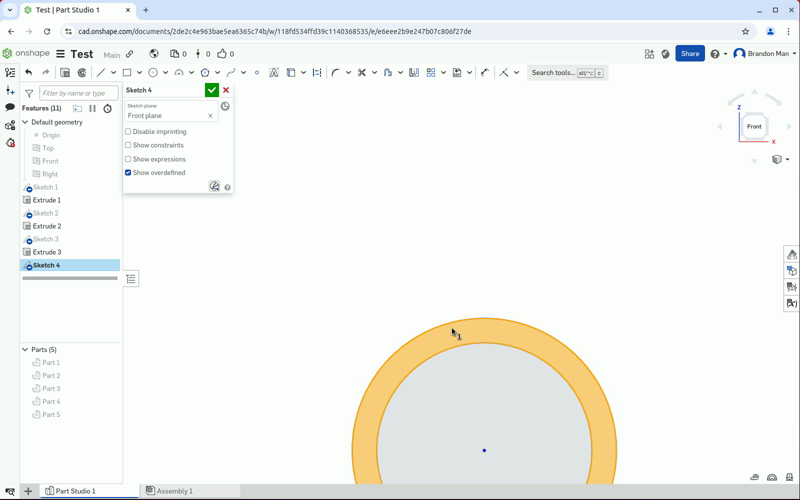
scroll(-6)
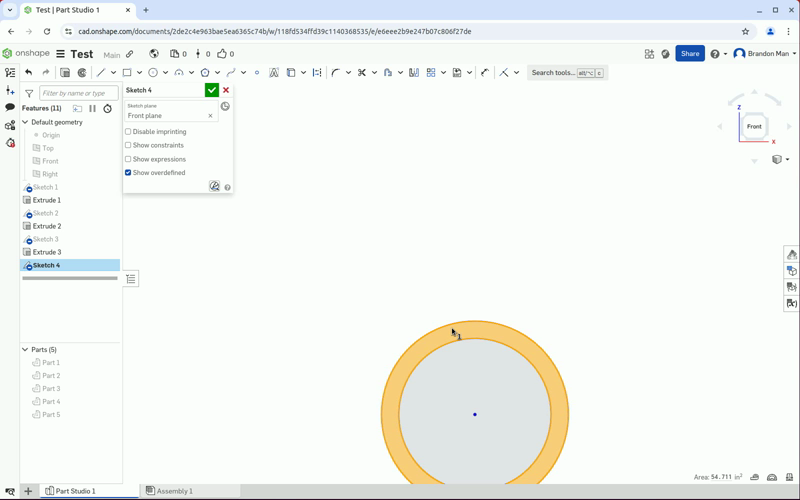
scroll(-6)
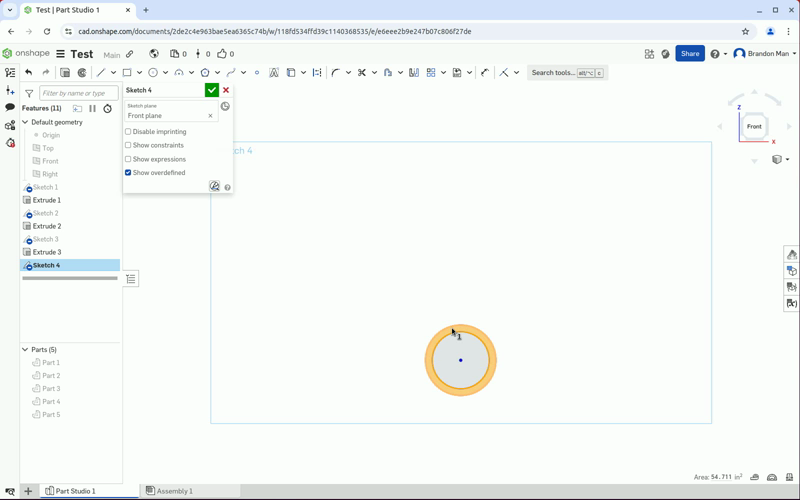
mouse_move(73, 352)
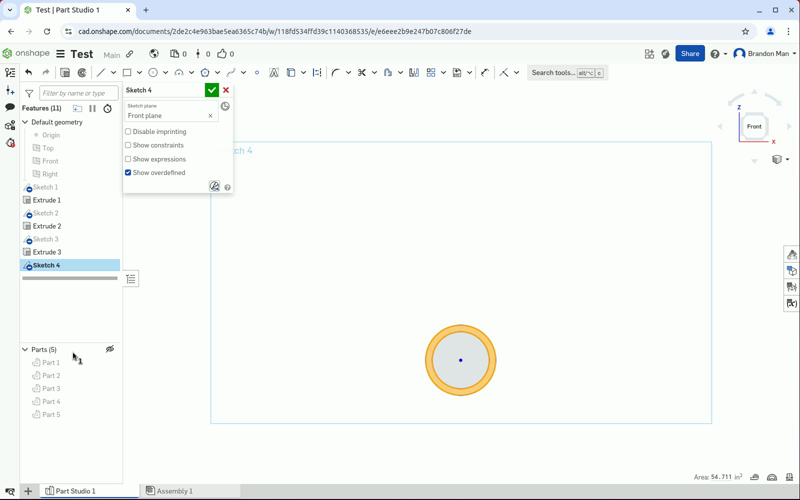
key(shift+y)
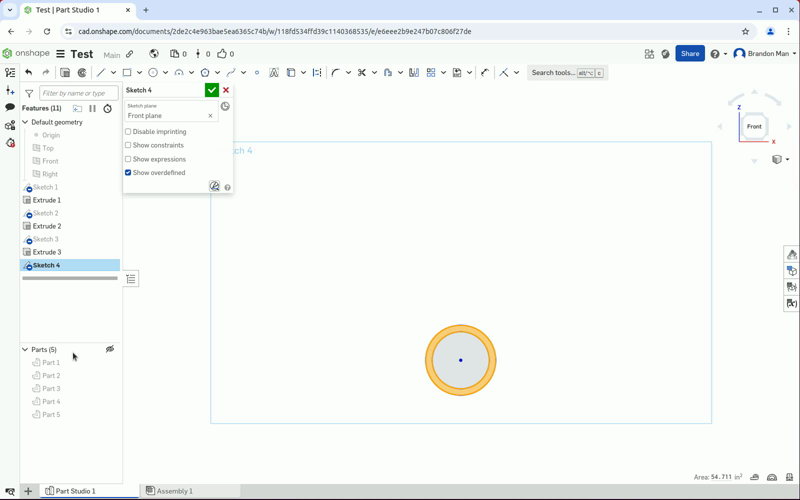
key(shift+e)
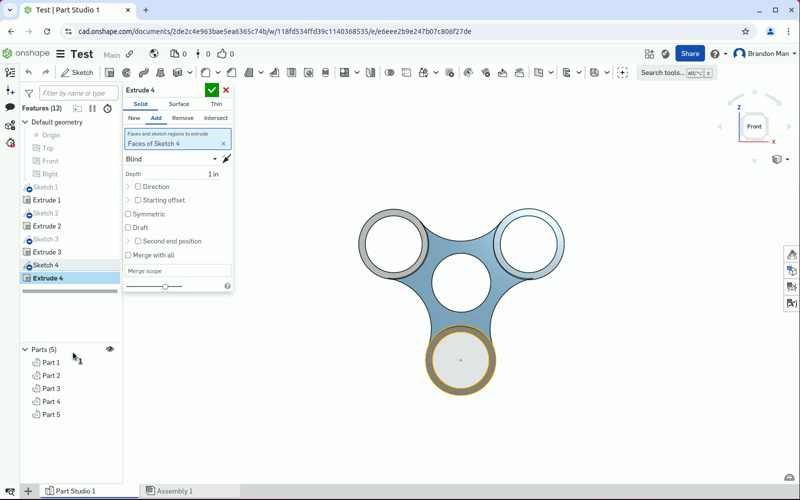
mouse_move(143, 106)
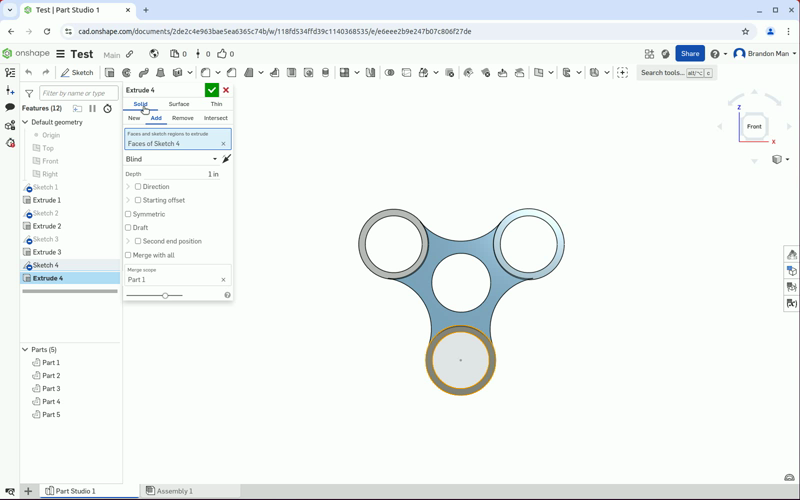
click(143, 106)
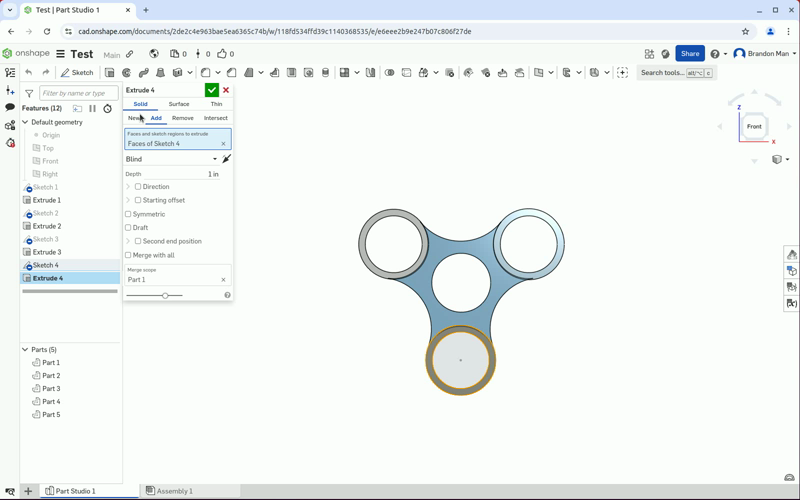
mouse_move(137, 120)
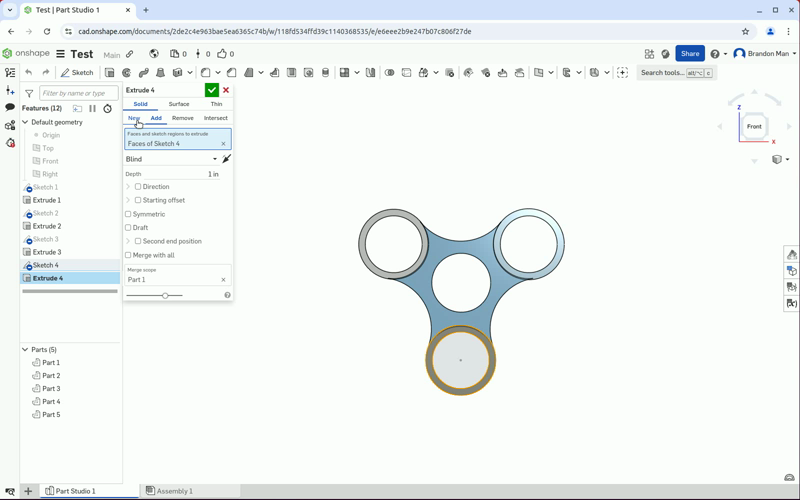
click(137, 120)
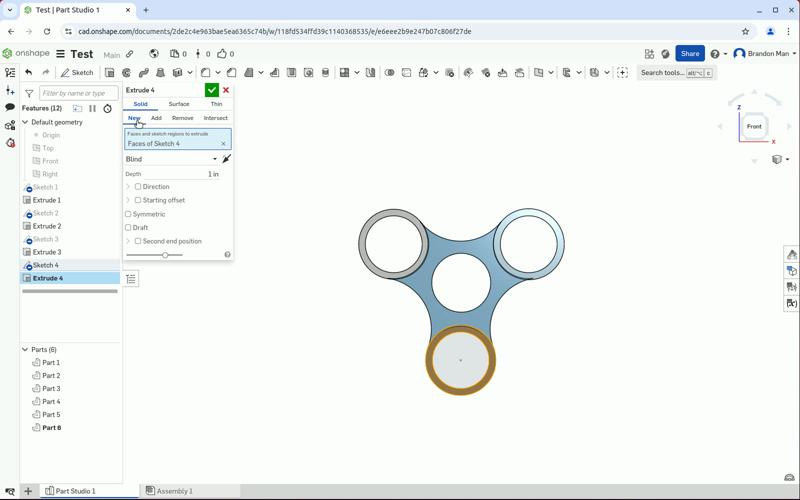
key(tab, 4)
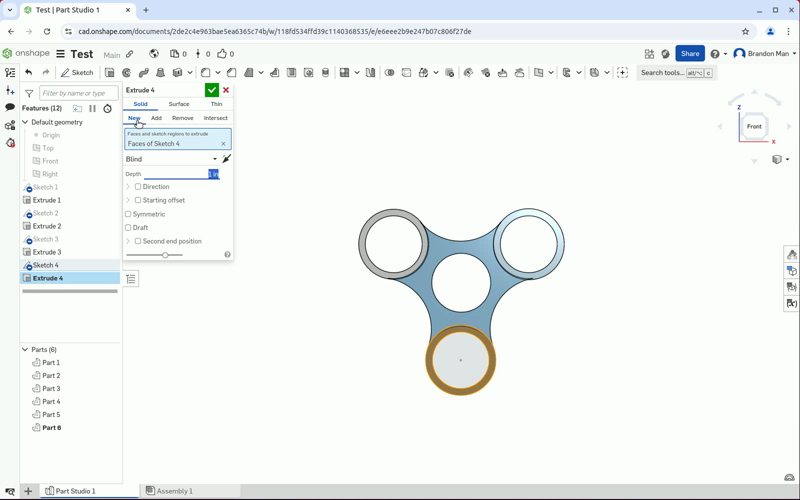
text(1.444)
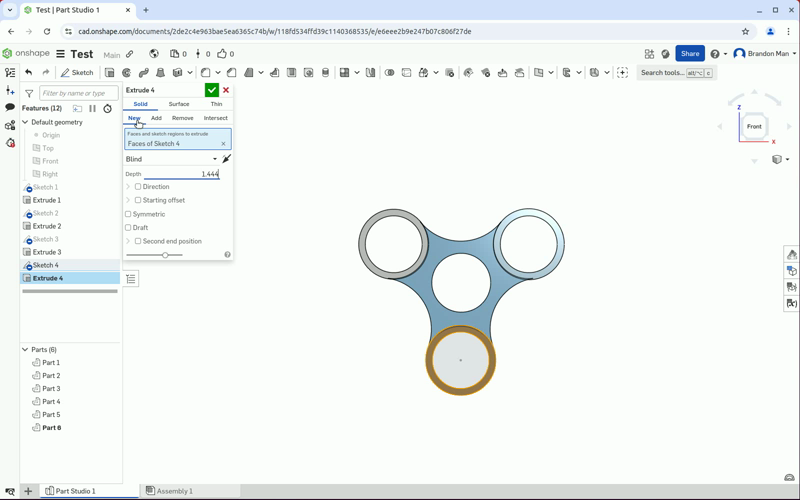
key(enter)
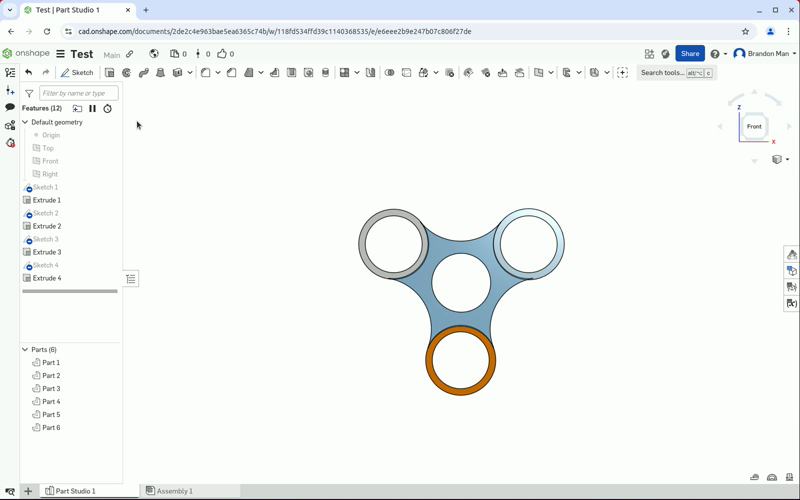
key(shift+h)
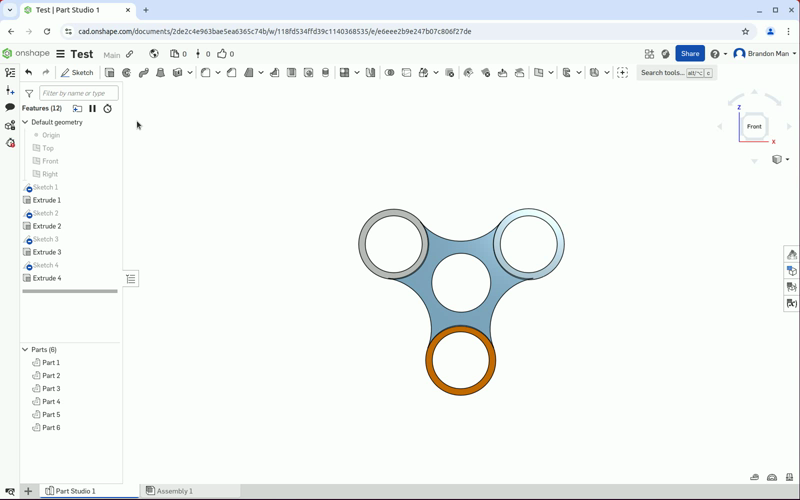
key(shift+h)
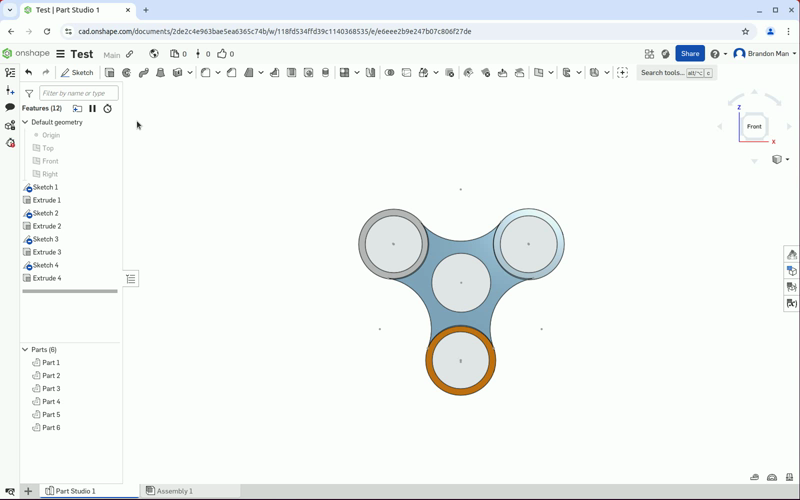
key(shift+7)
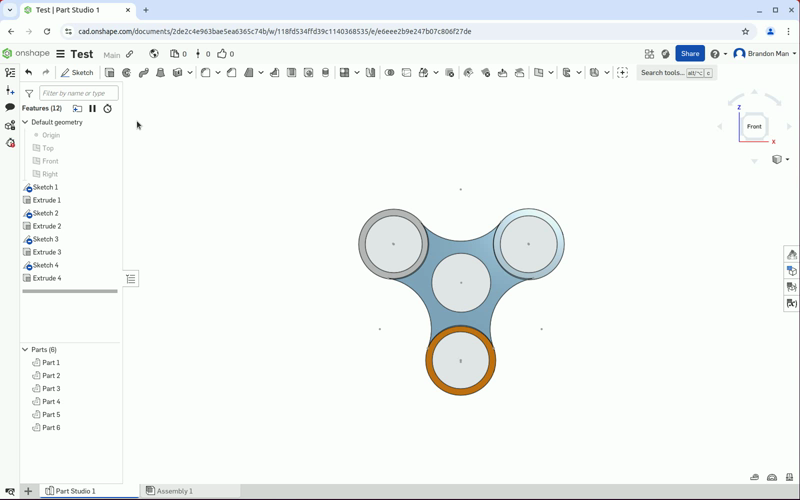
key(left, 2)
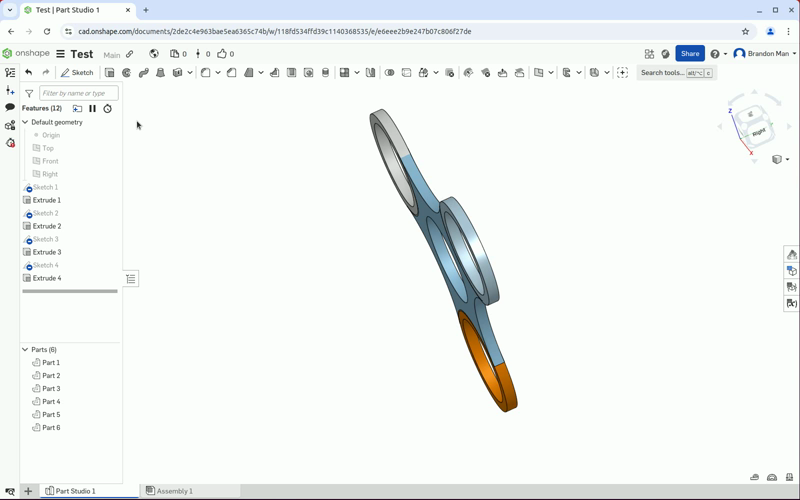
key(down, 2)
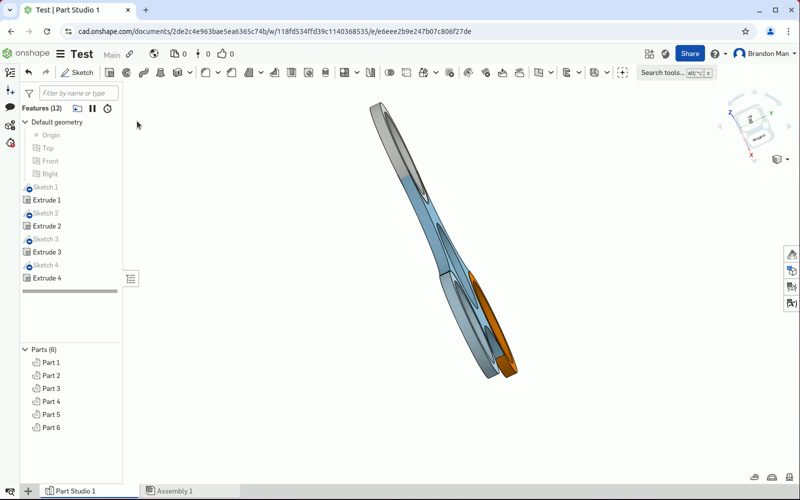
key(up, 2)
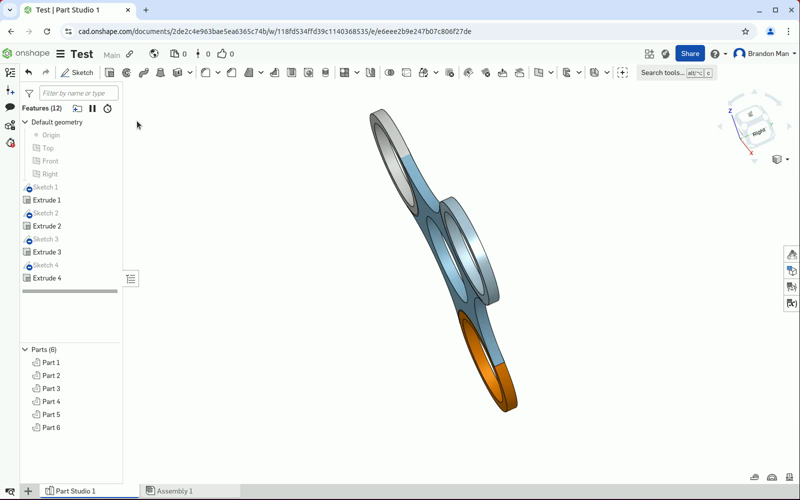
key(right, 2)
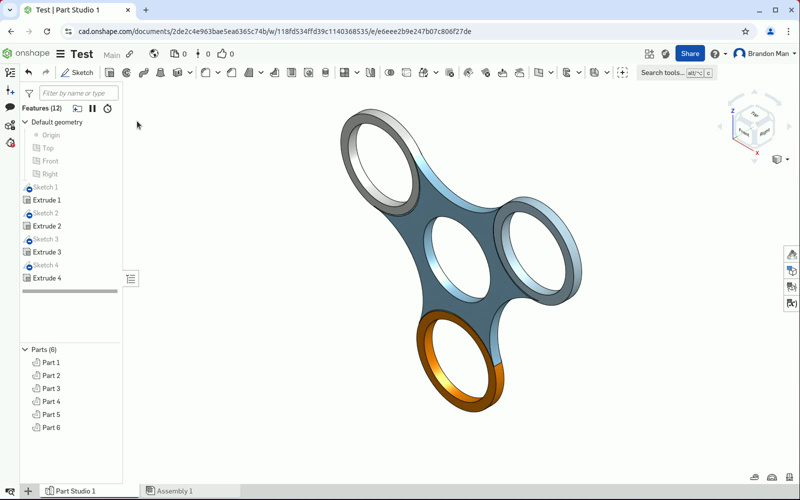
mouse_move(73, 189)
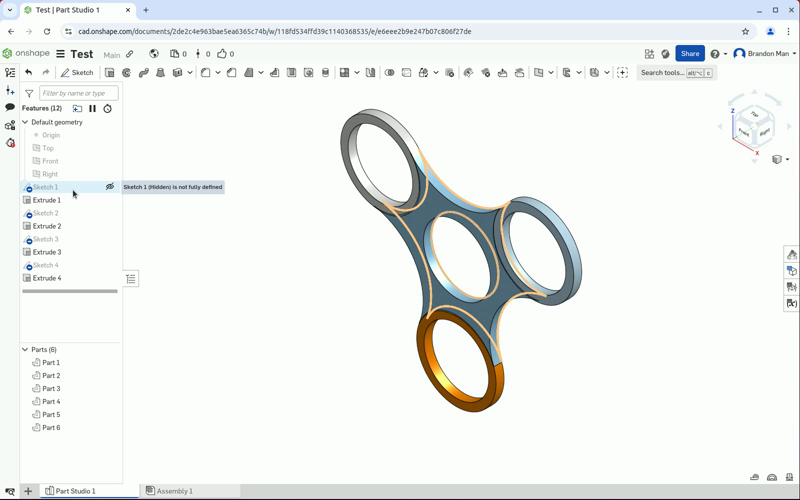
click(73, 189)